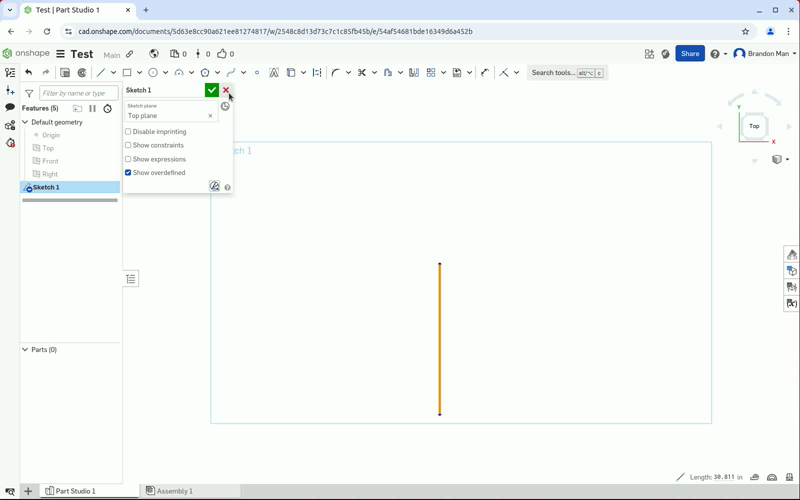
key(shift+h)
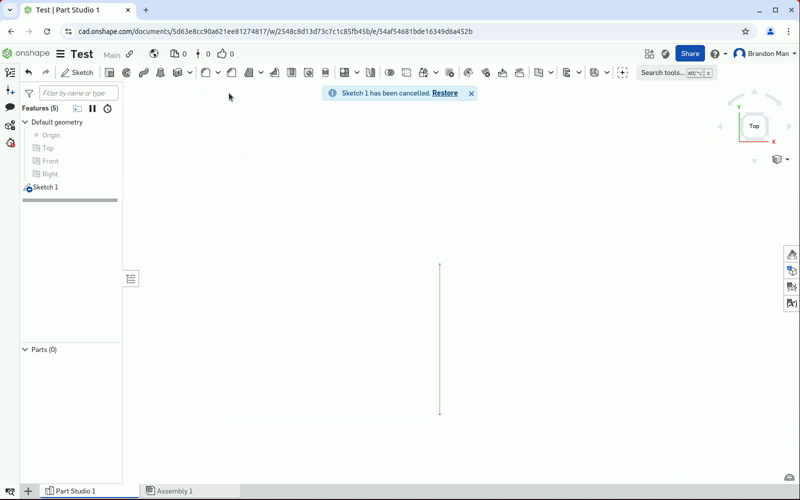
key(shift+s)
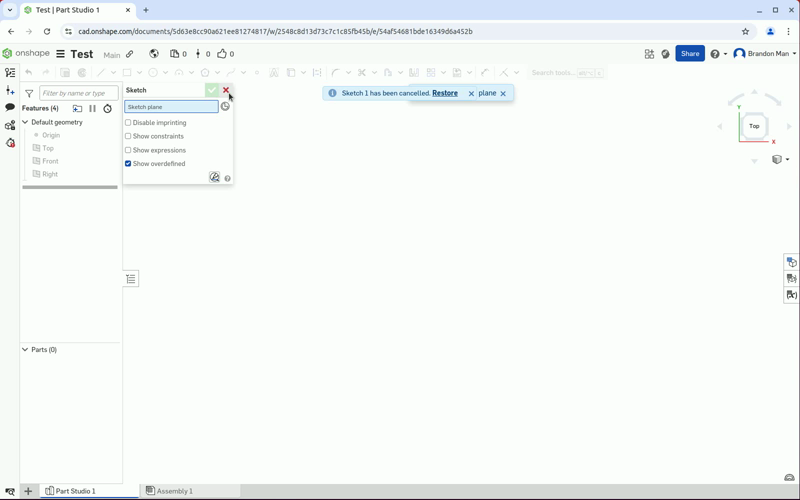
mouse_move(73, 150)
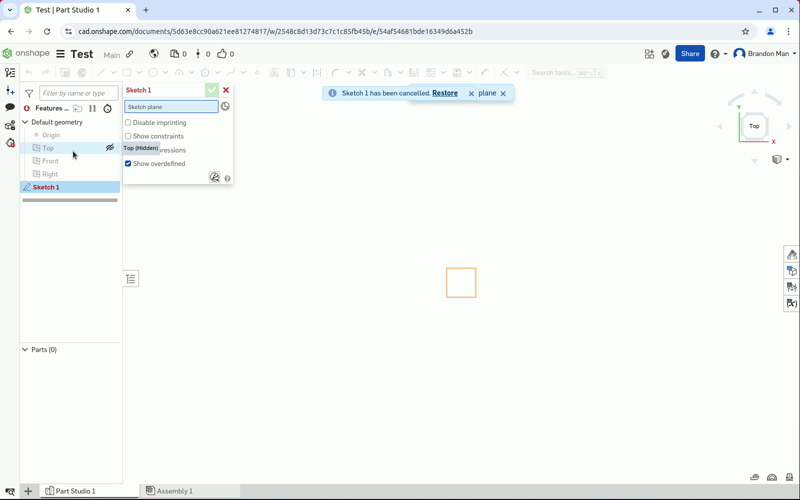
click(73, 150)
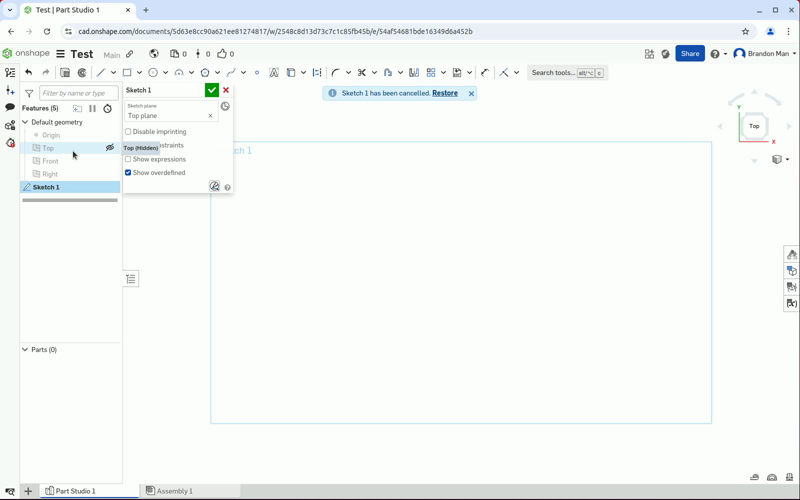
mouse_move(73, 352)
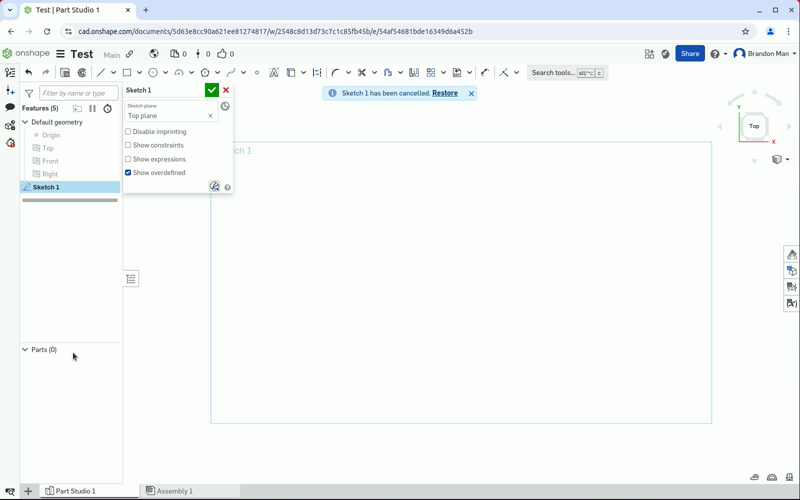
key(y)
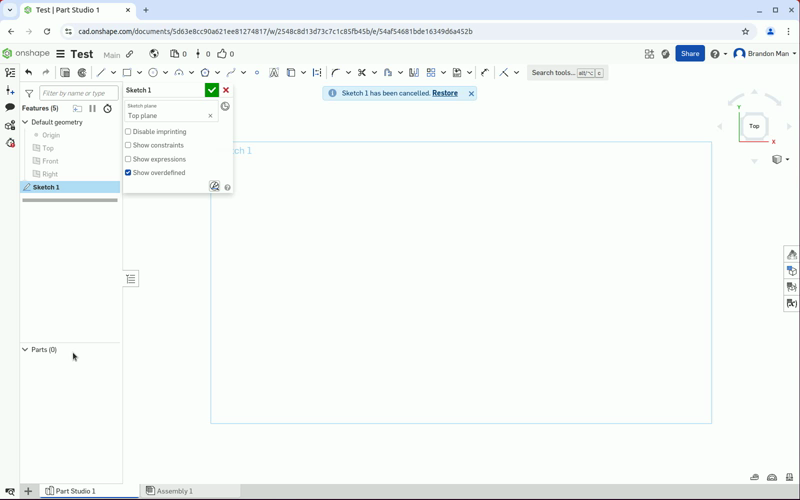
key(c)
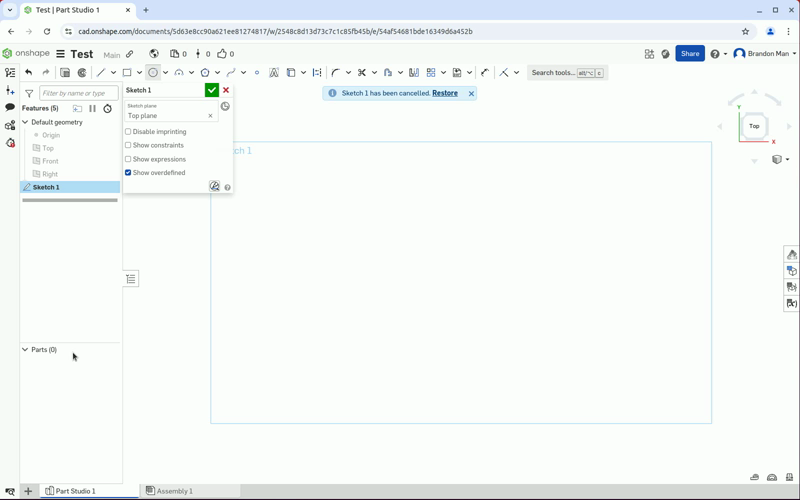
key_down(shift)
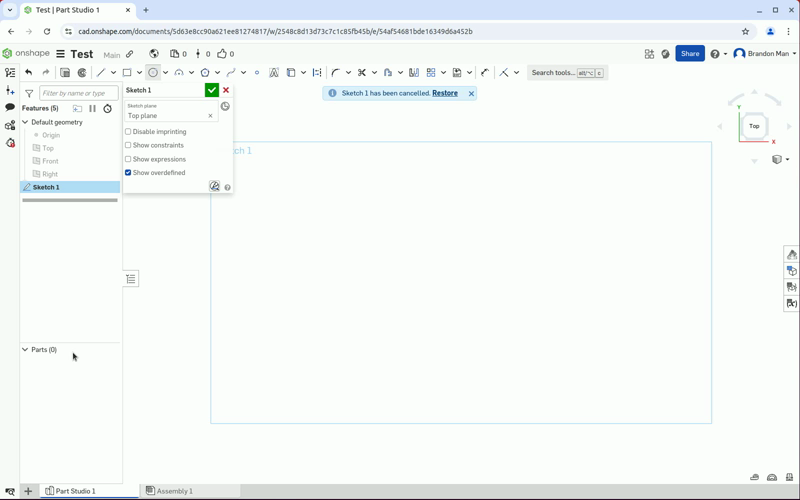
mouse_move(461, 282)
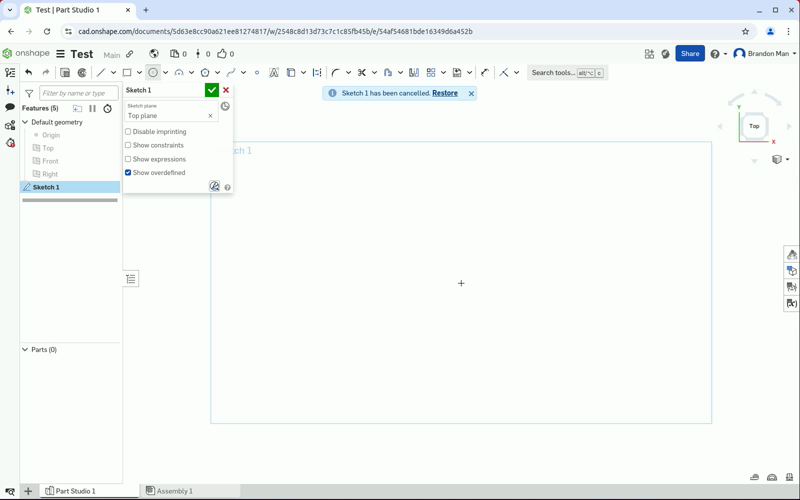
click(461, 282)
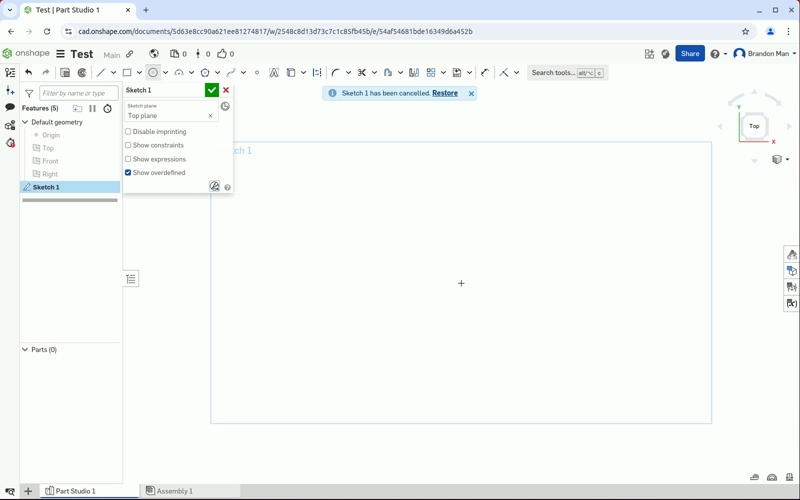
key_up(shift)
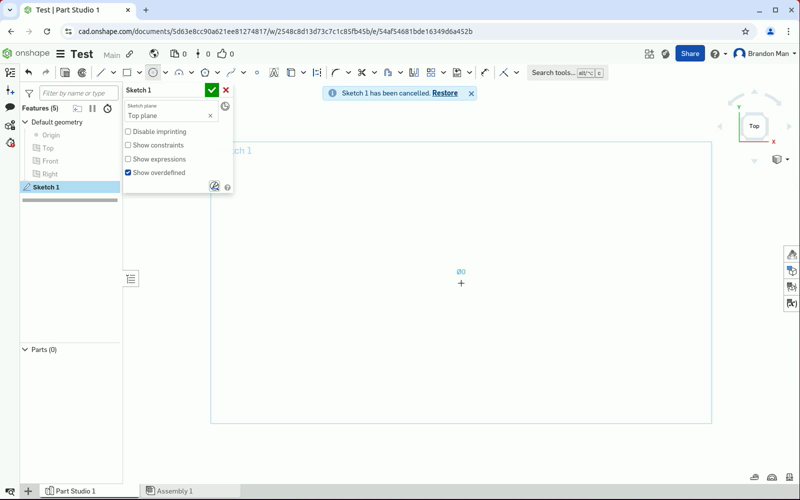
mouse_move(574, 282)
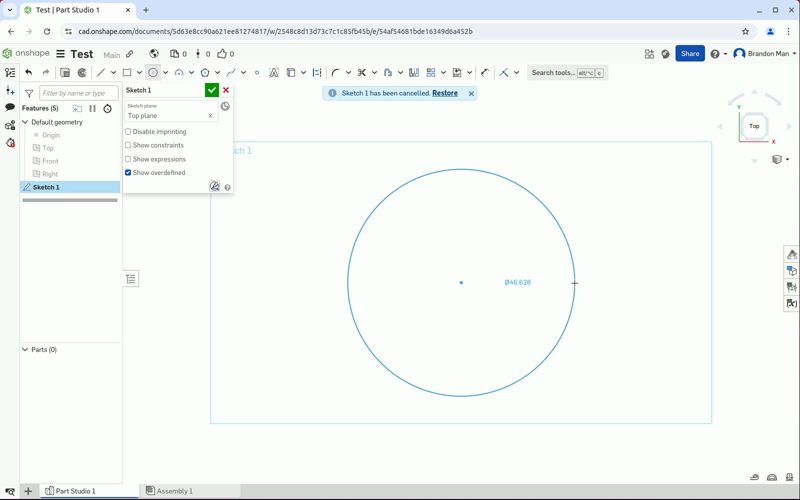
click(574, 282)
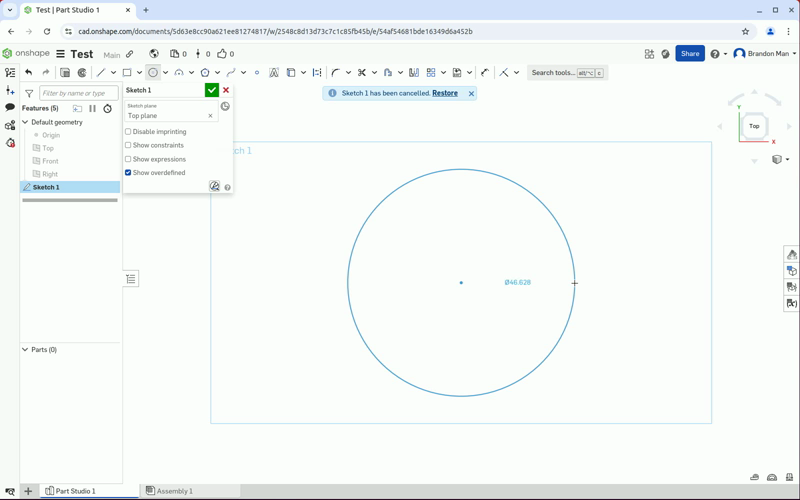
key(esc)
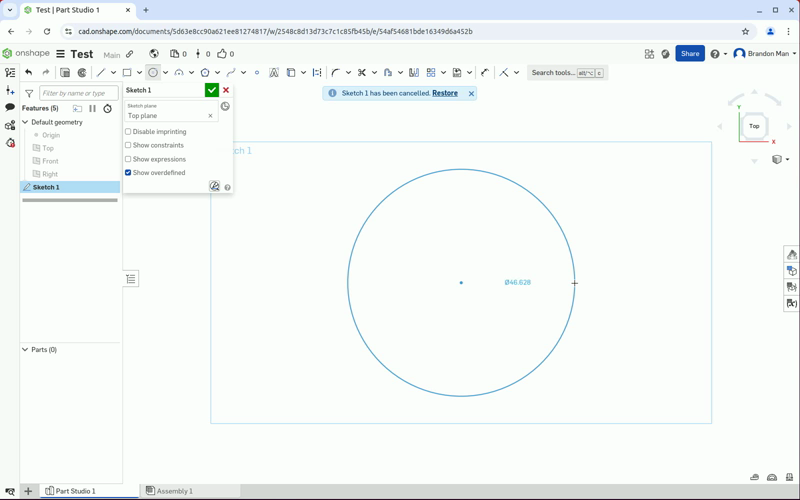
key(c)
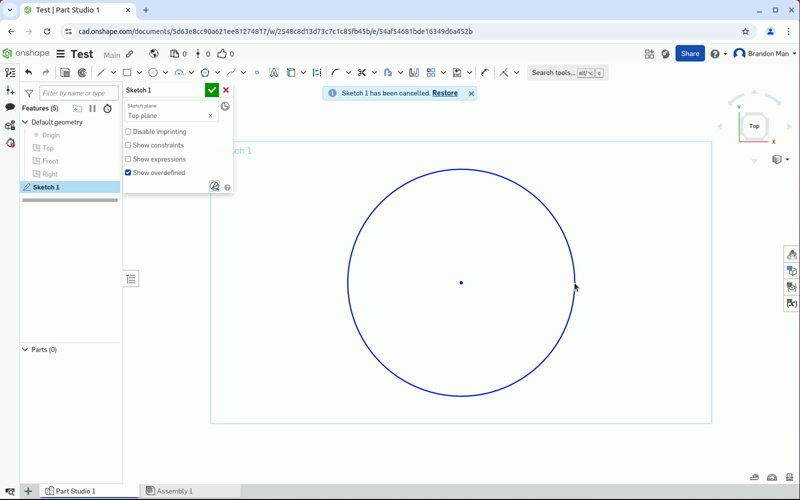
key_down(shift)
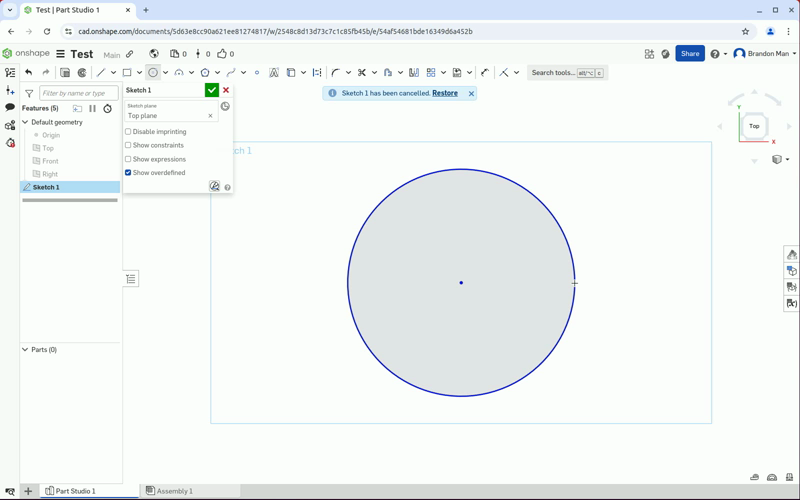
mouse_move(461, 282)
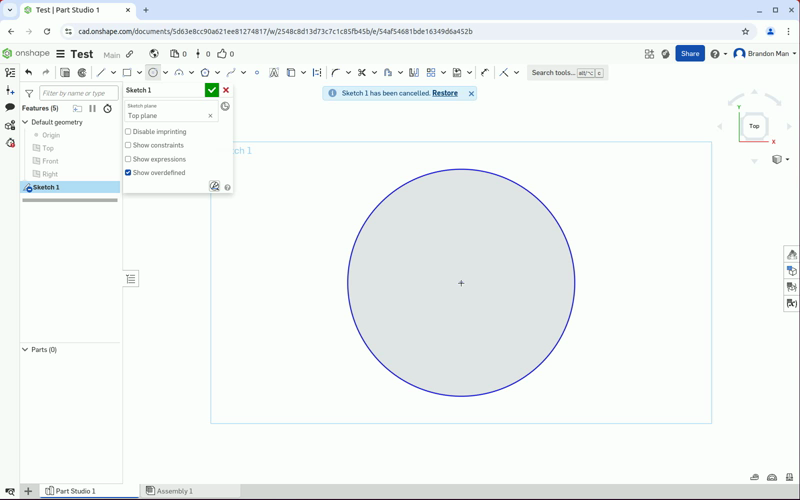
click(461, 282)
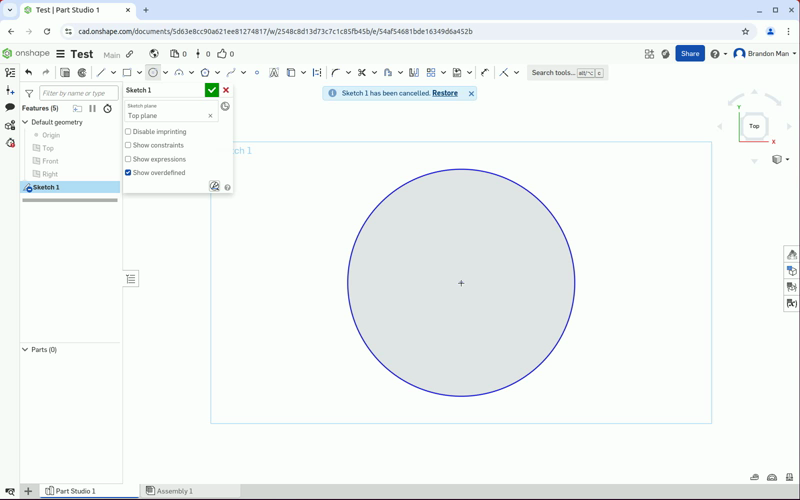
key_up(shift)
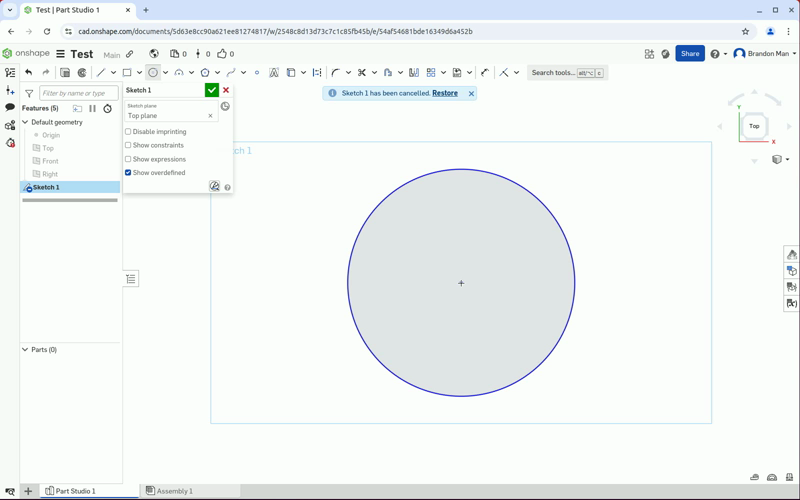
mouse_move(503, 282)
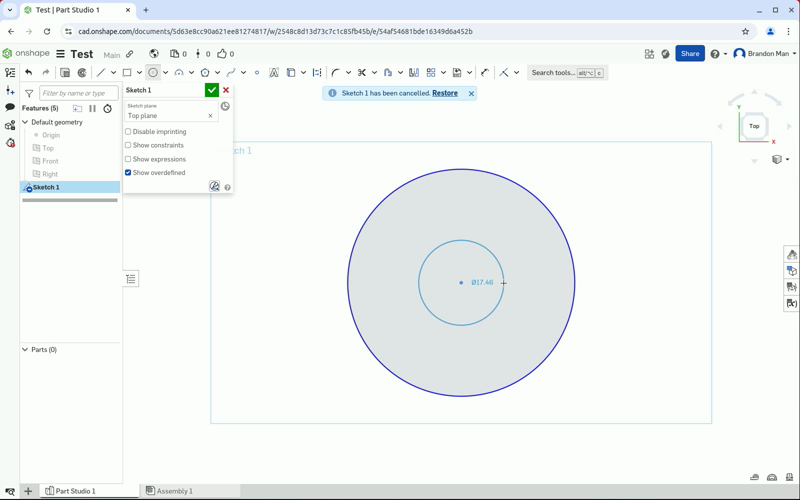
click(503, 282)
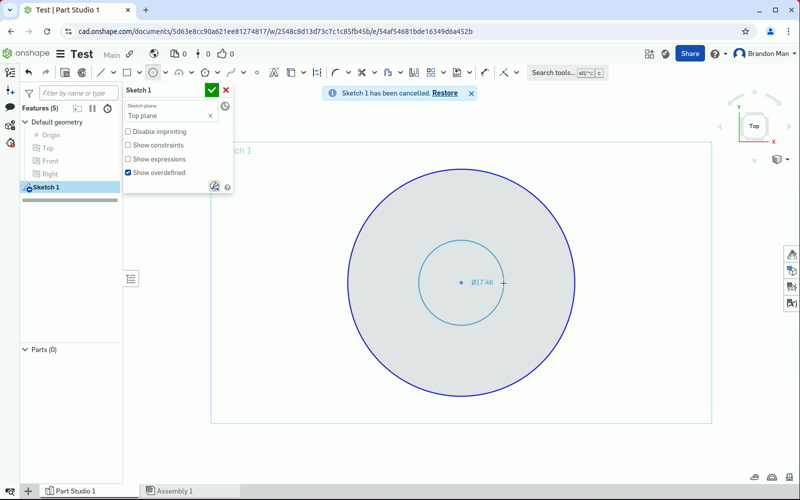
key(esc)
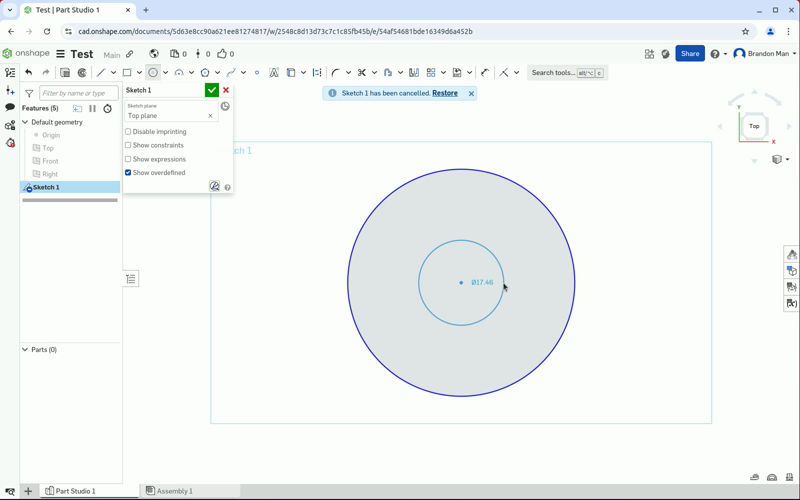
mouse_move(383, 268)
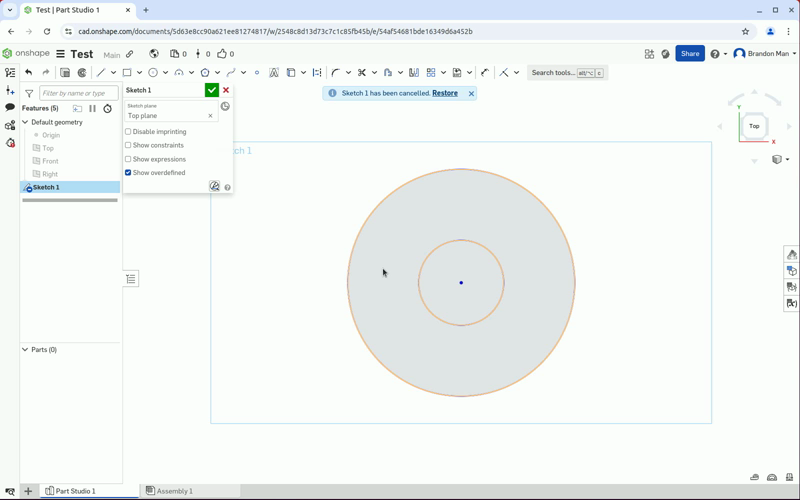
click(383, 268)
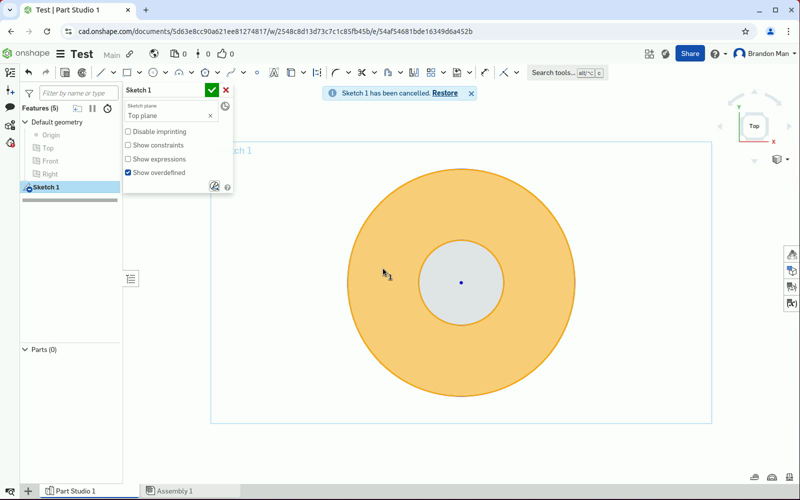
mouse_move(73, 352)
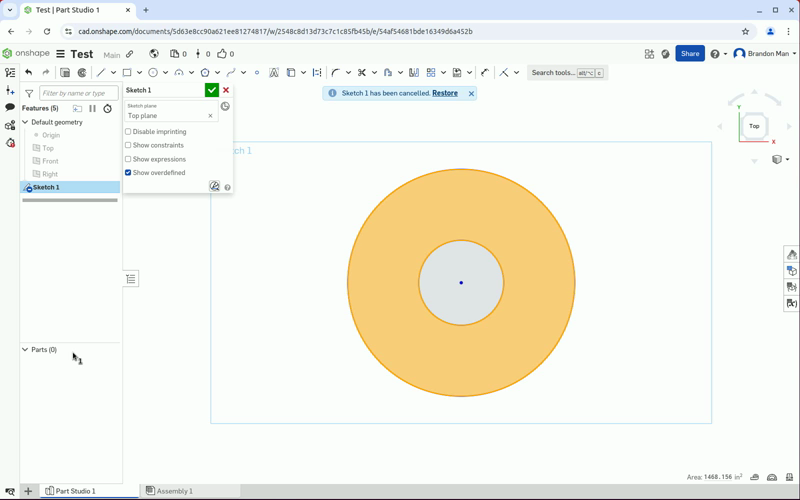
key(shift+y)
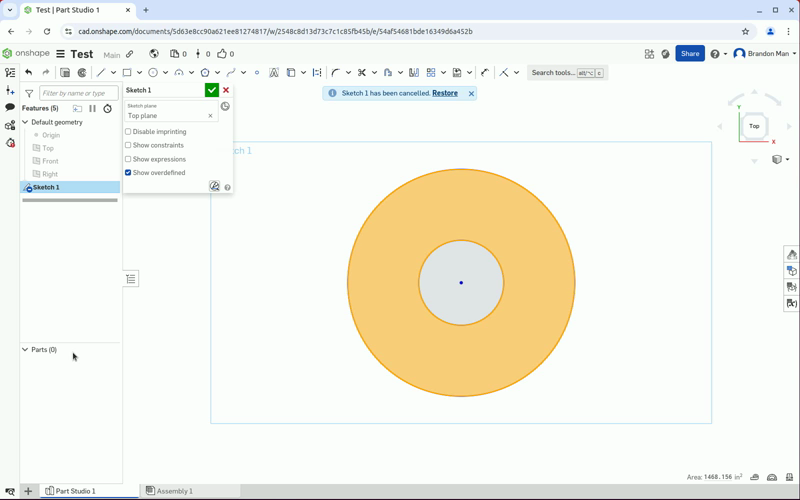
key(shift+e)
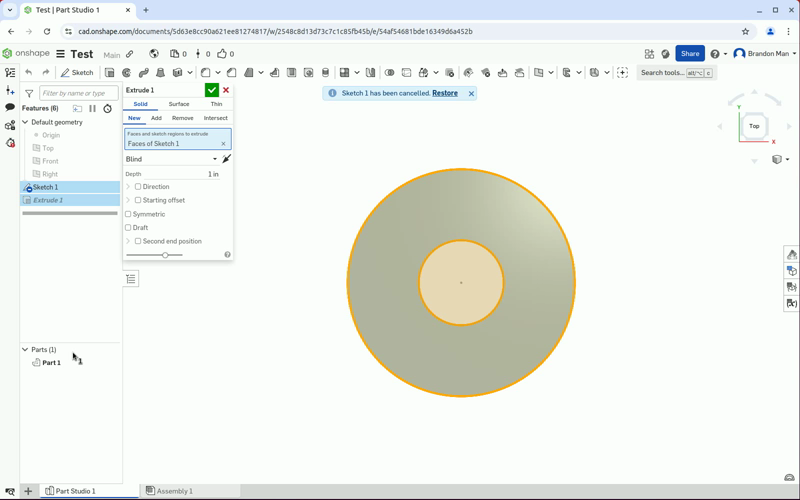
mouse_move(143, 106)
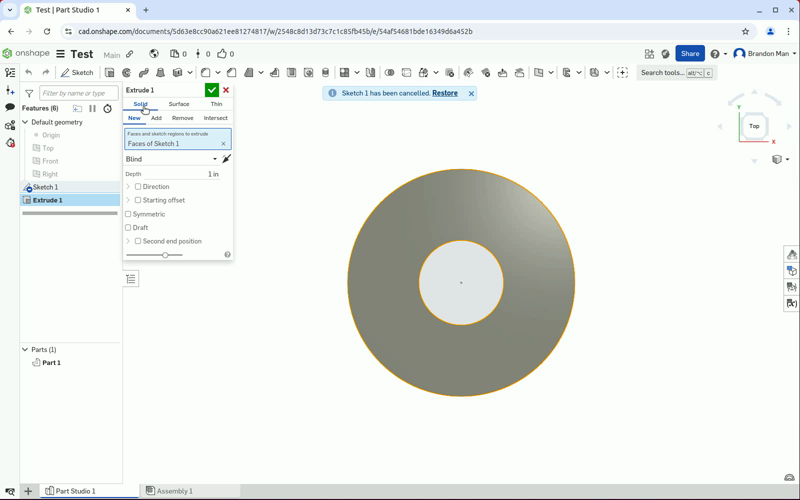
click(143, 106)
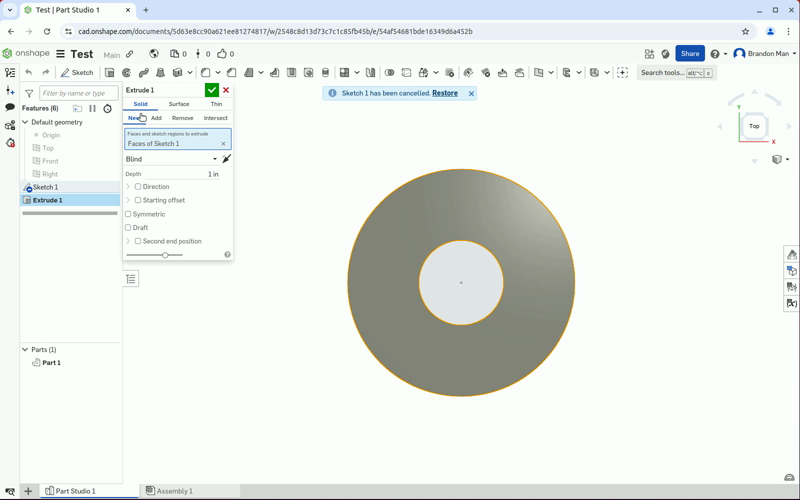
mouse_move(137, 120)
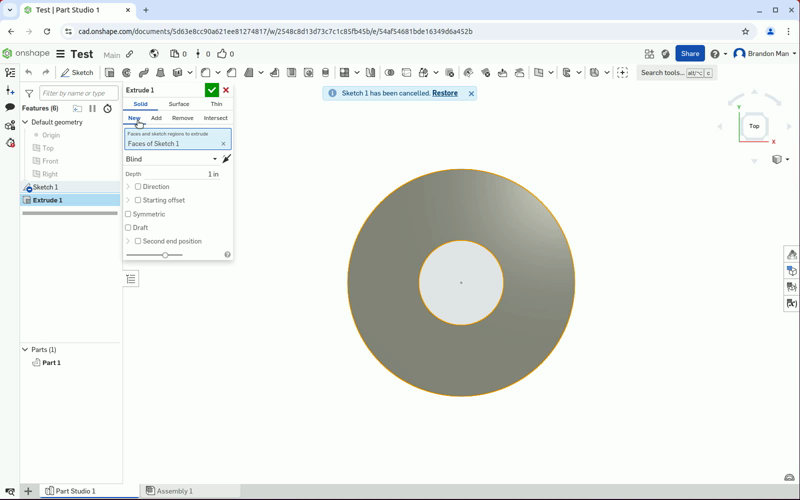
click(137, 120)
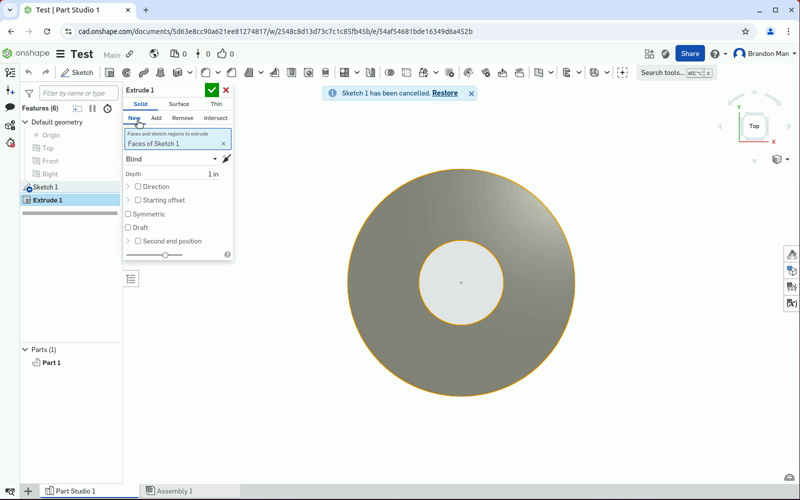
key(tab, 4)
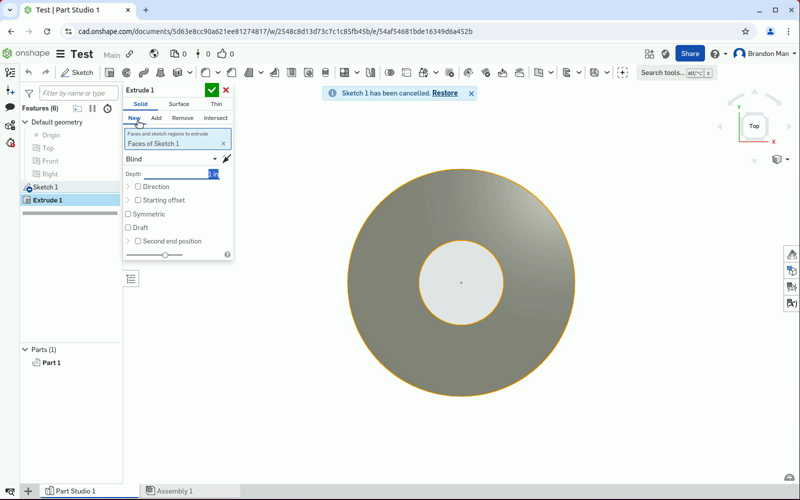
text(1.685)
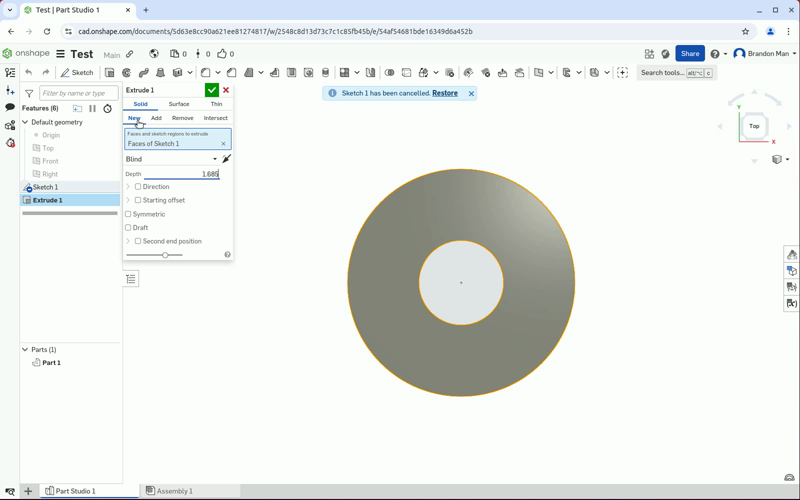
key(enter)
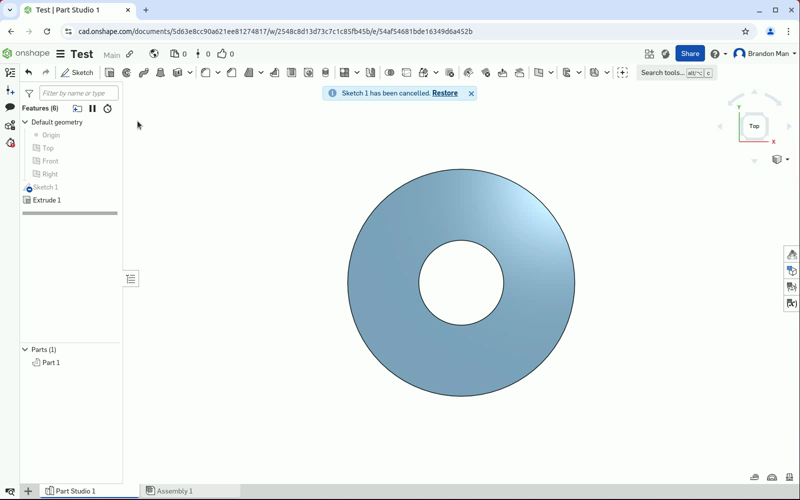
key(shift+h)
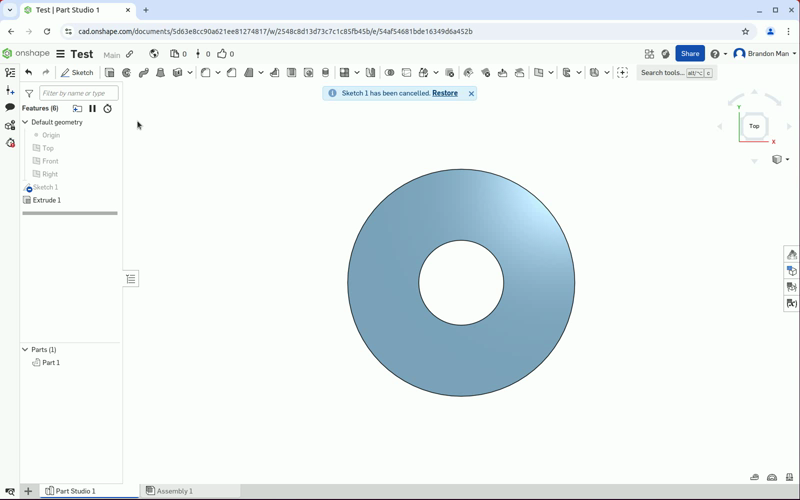
key(shift+h)
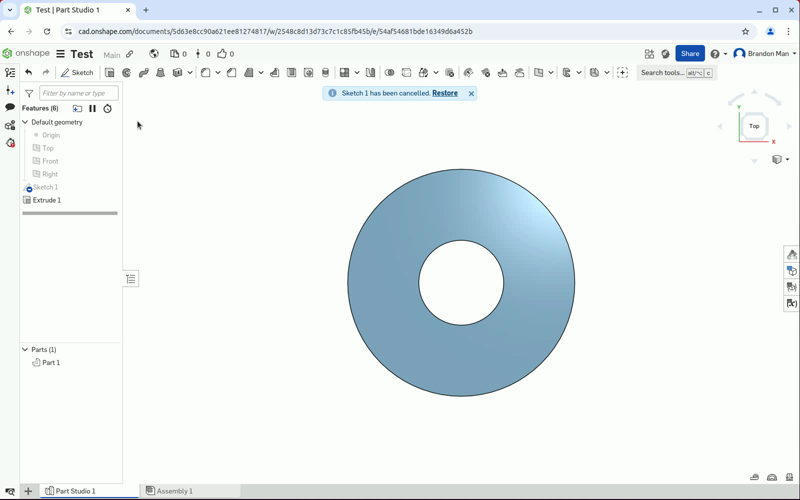
mouse_move(73, 189)
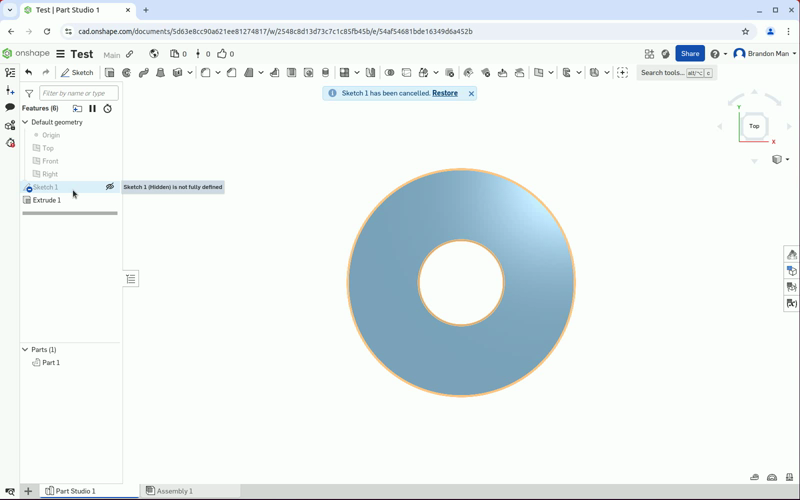
click(73, 189)
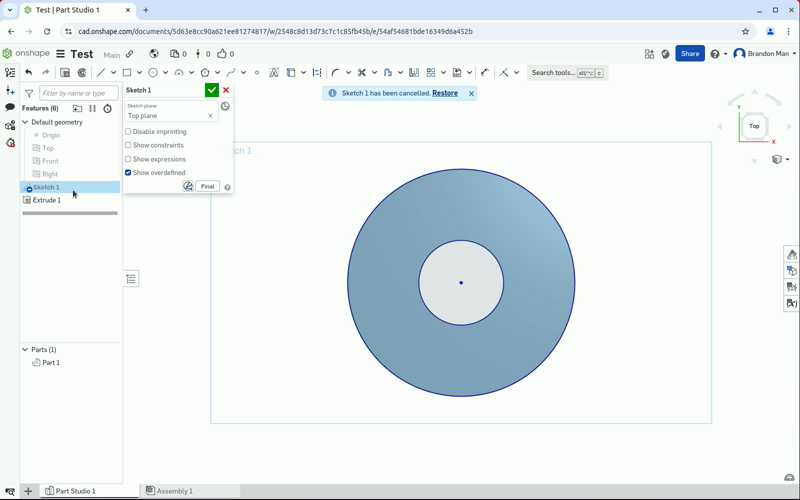
mouse_move(229, 92)
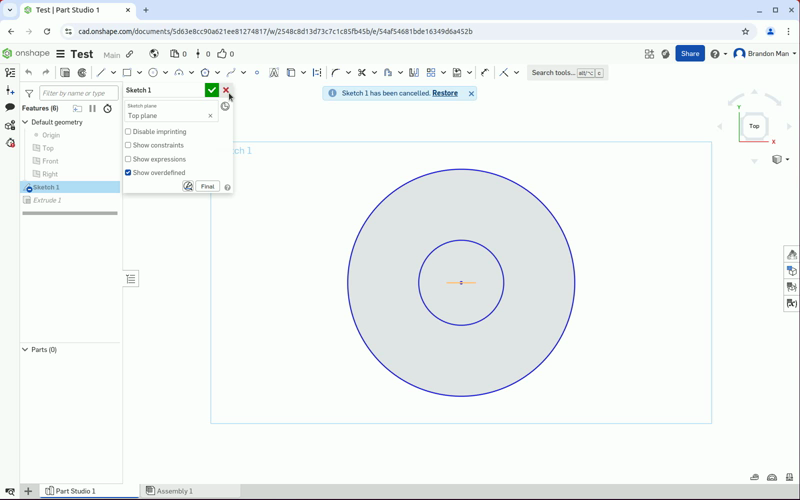
click(229, 92)
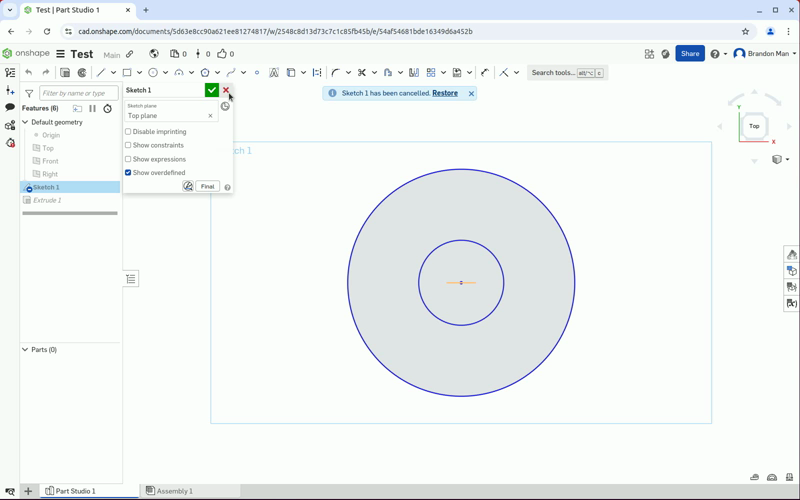
key(shift+s)
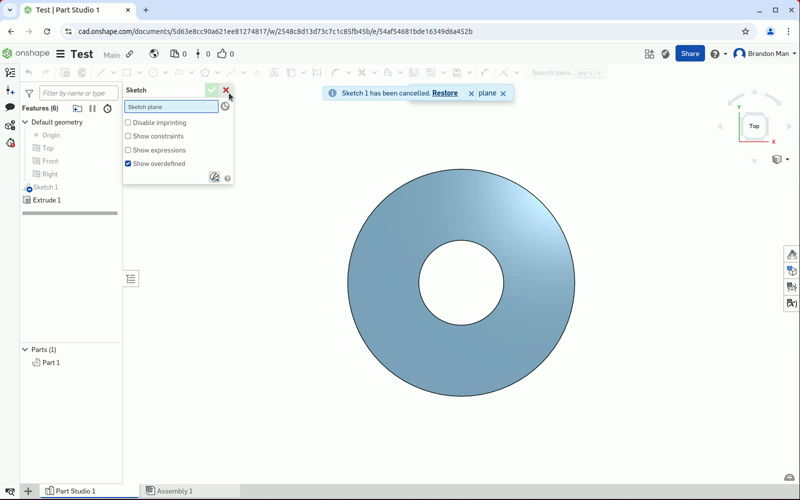
mouse_move(73, 150)
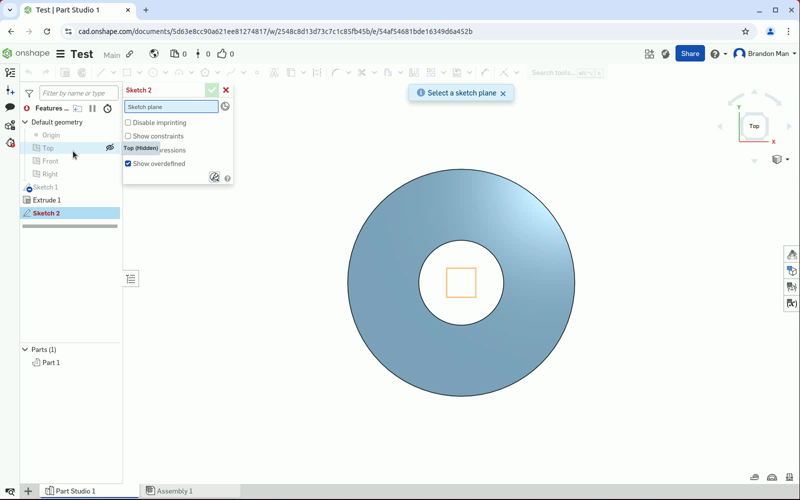
click(73, 150)
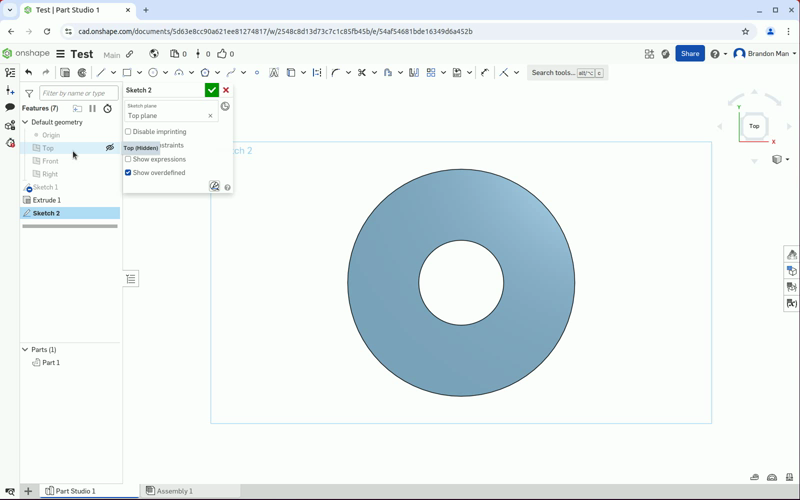
mouse_move(73, 352)
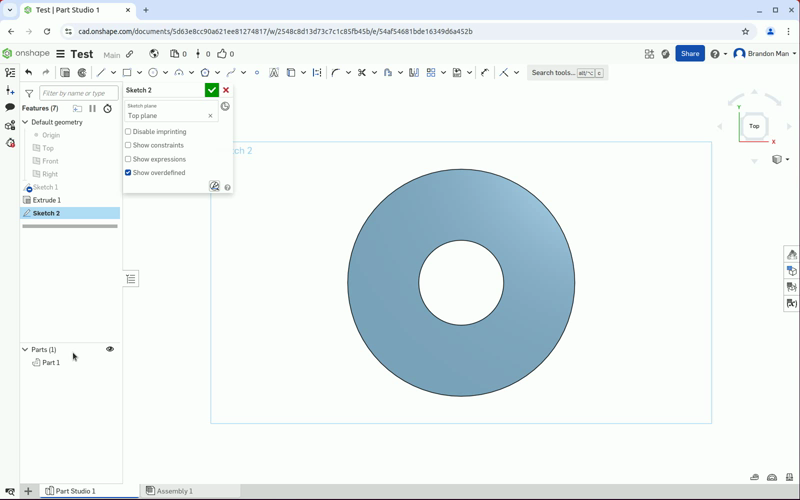
key(y)
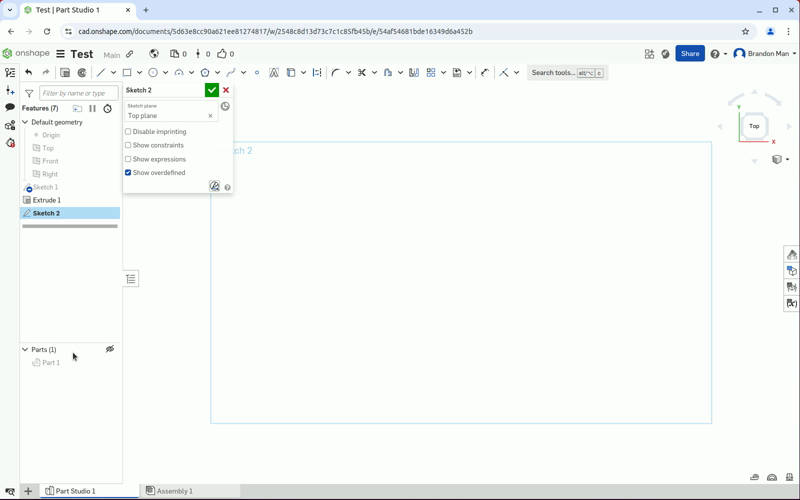
key(c)
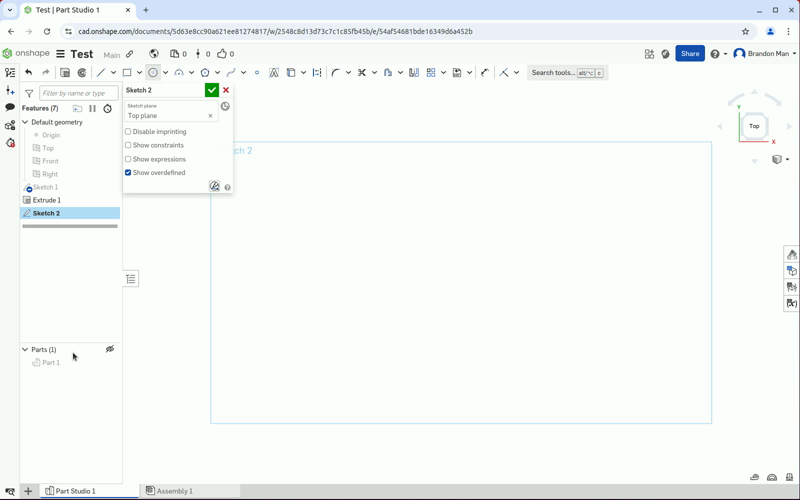
key_down(shift)
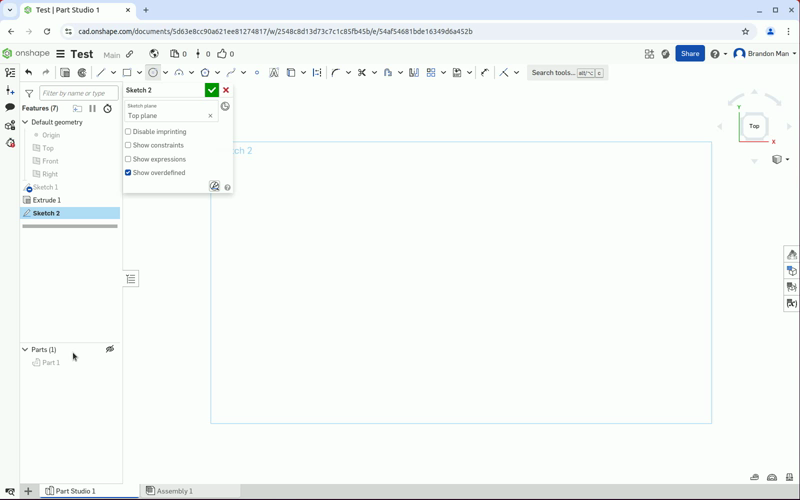
mouse_move(461, 282)
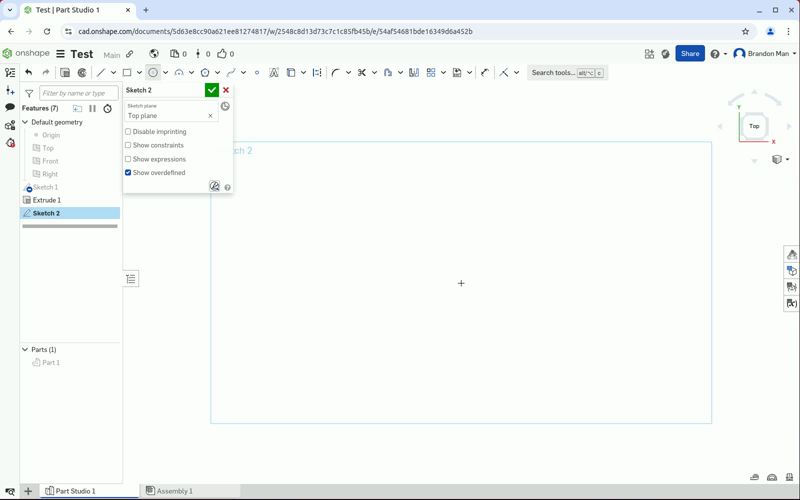
click(461, 282)
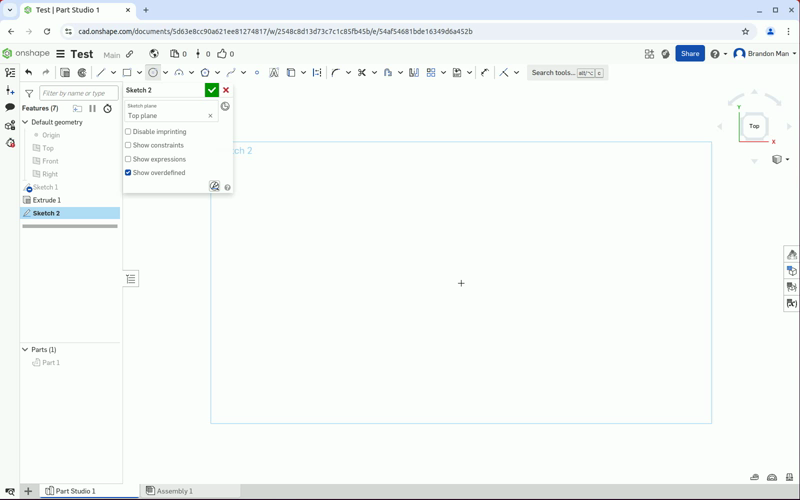
key_up(shift)
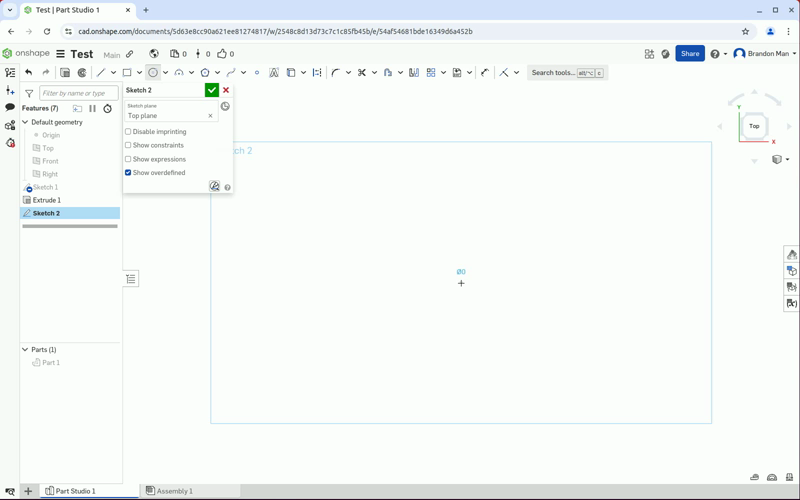
mouse_move(494, 282)
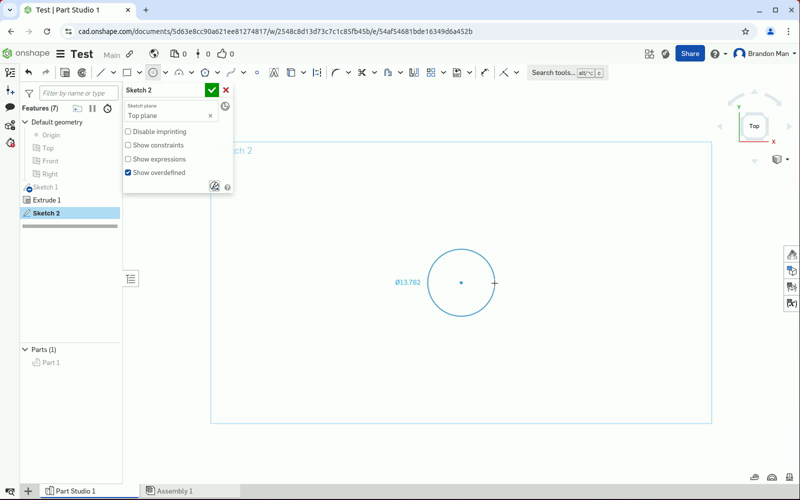
click(494, 282)
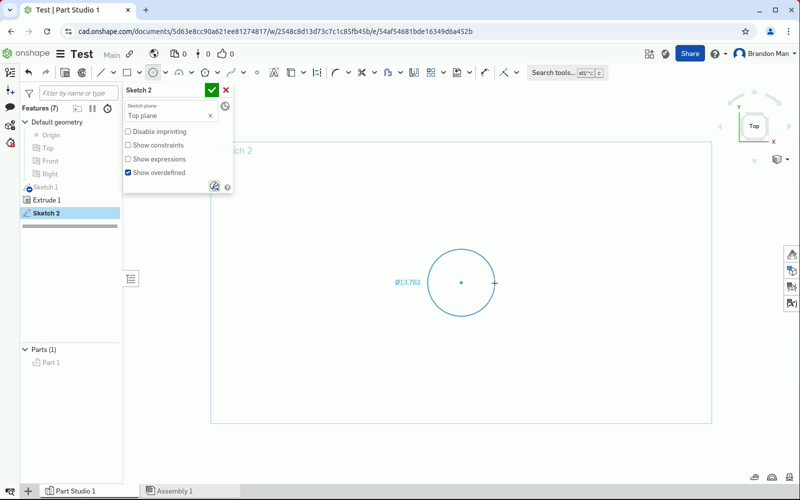
key(esc)
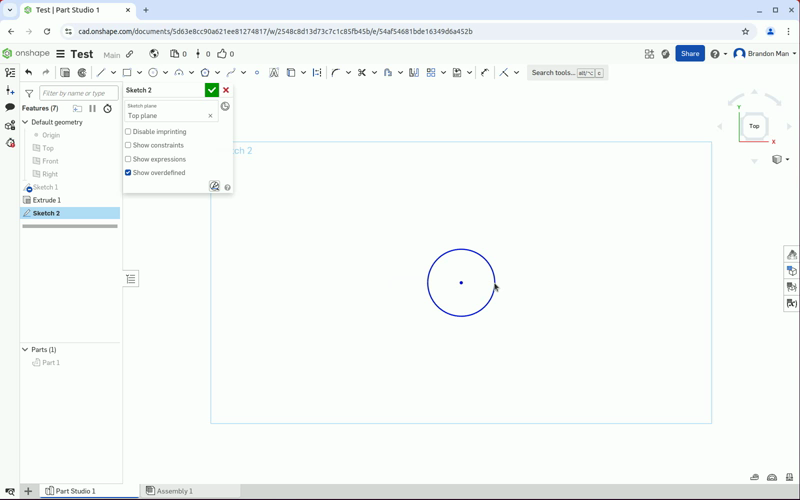
key(c)
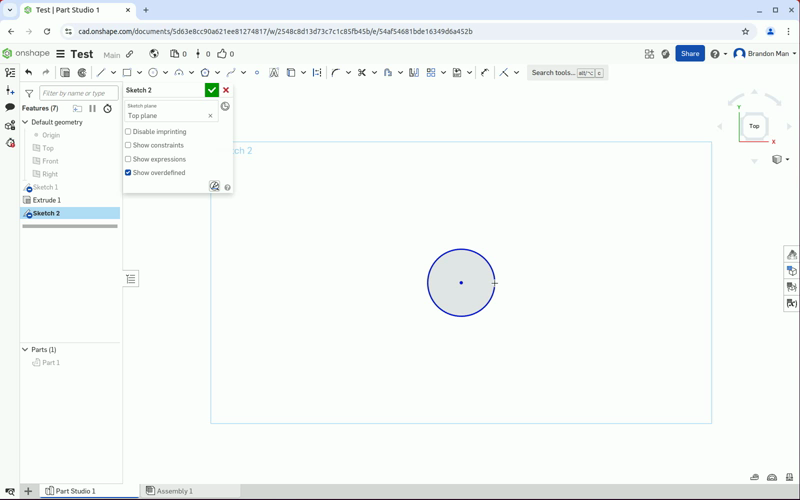
key_down(shift)
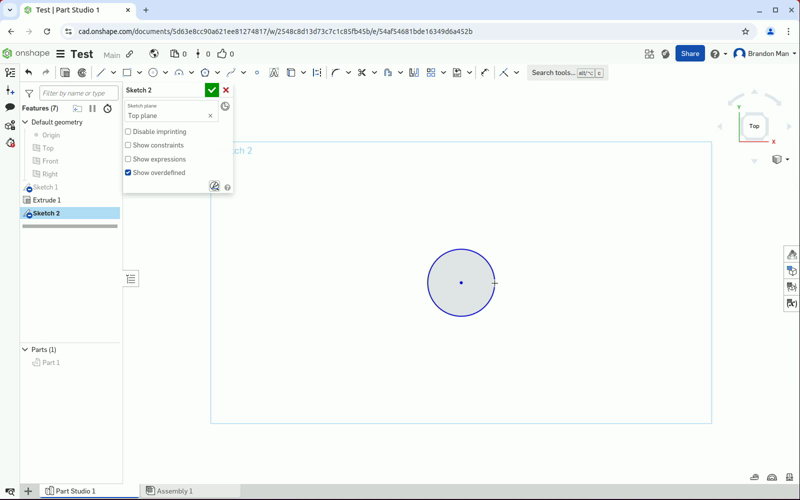
mouse_move(461, 282)
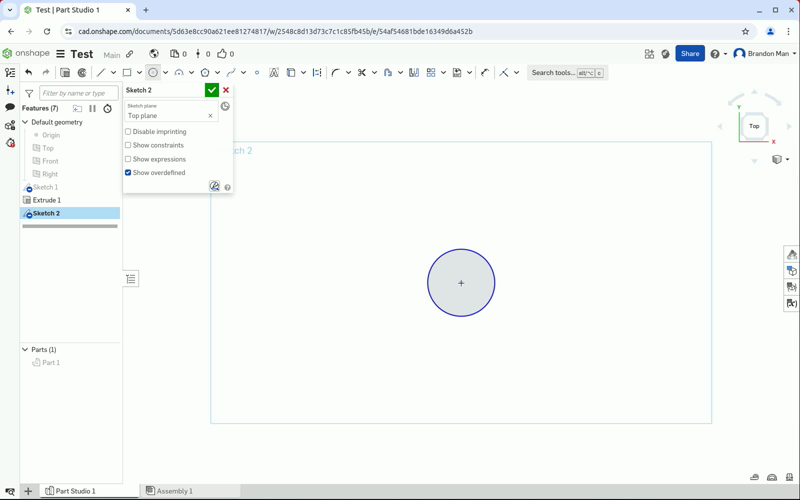
click(461, 282)
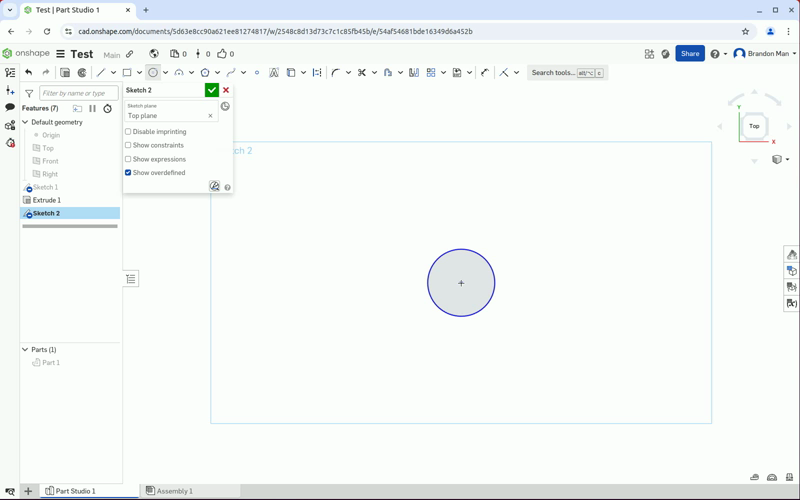
key_up(shift)
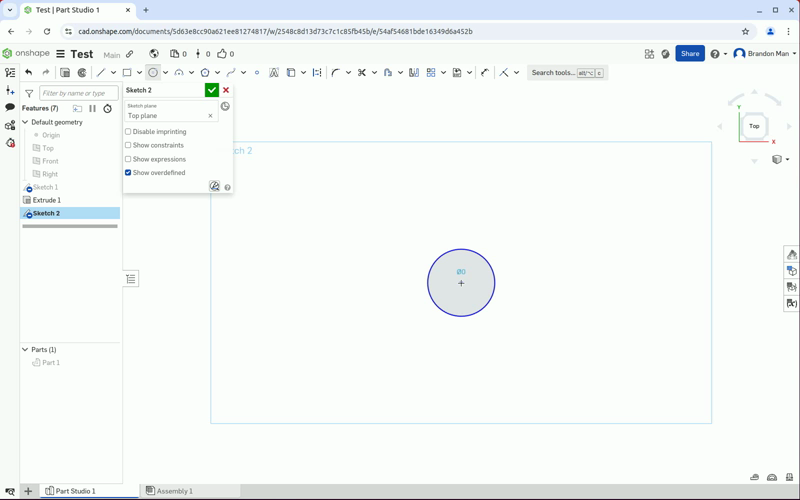
mouse_move(467, 282)
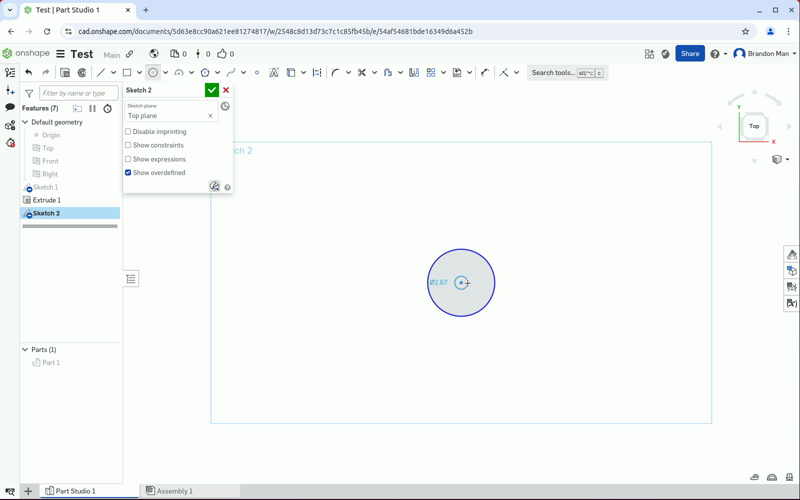
click(467, 282)
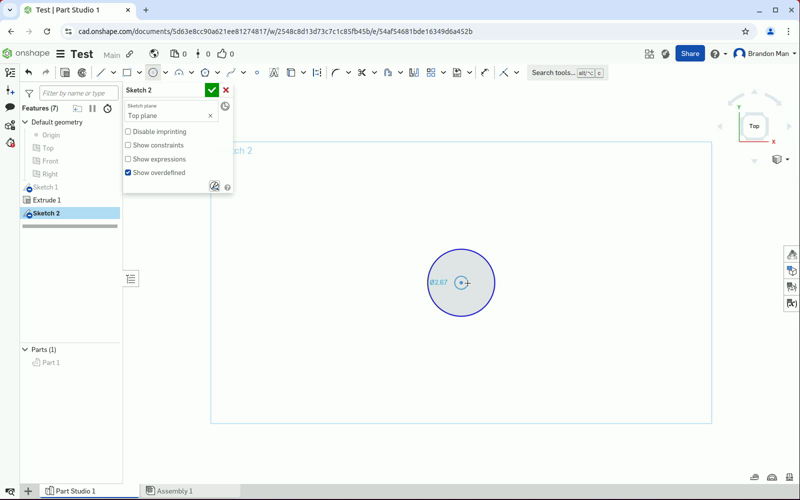
key(esc)
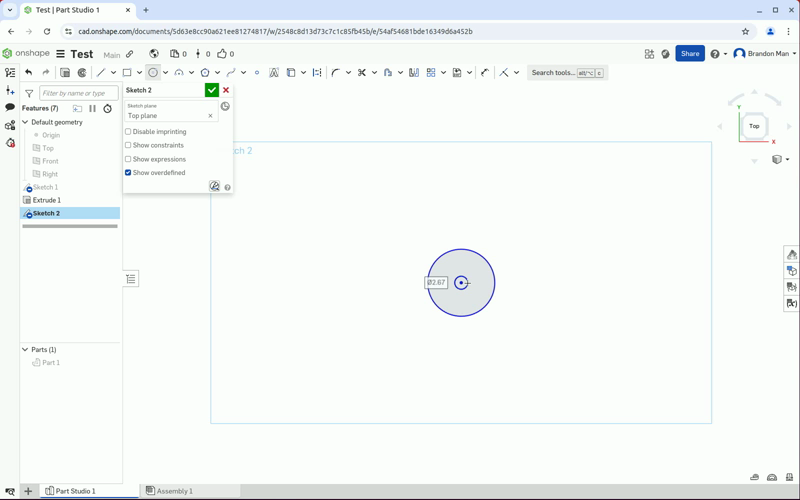
mouse_move(475, 284)
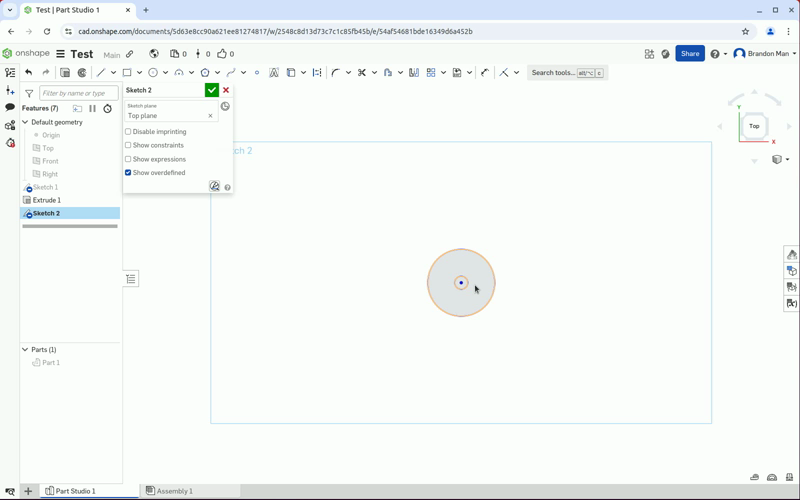
click(475, 284)
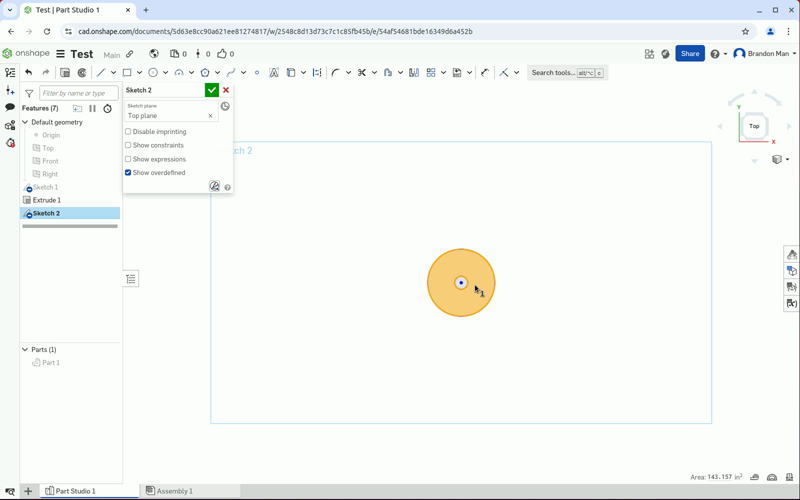
mouse_move(73, 352)
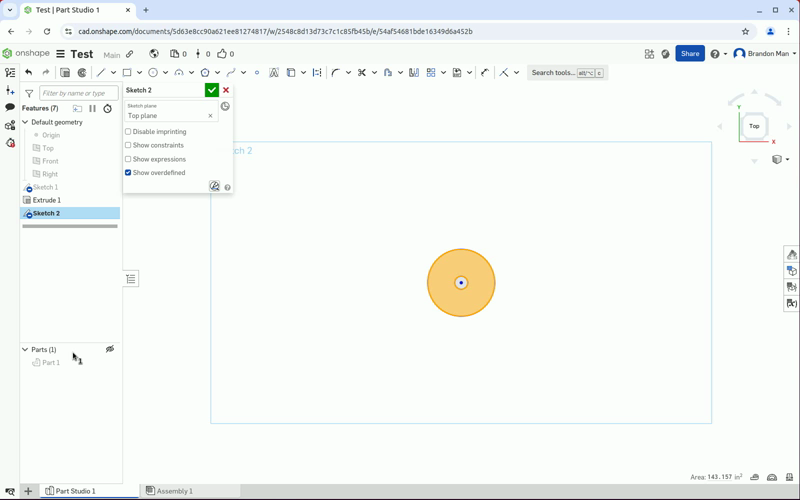
key(shift+y)
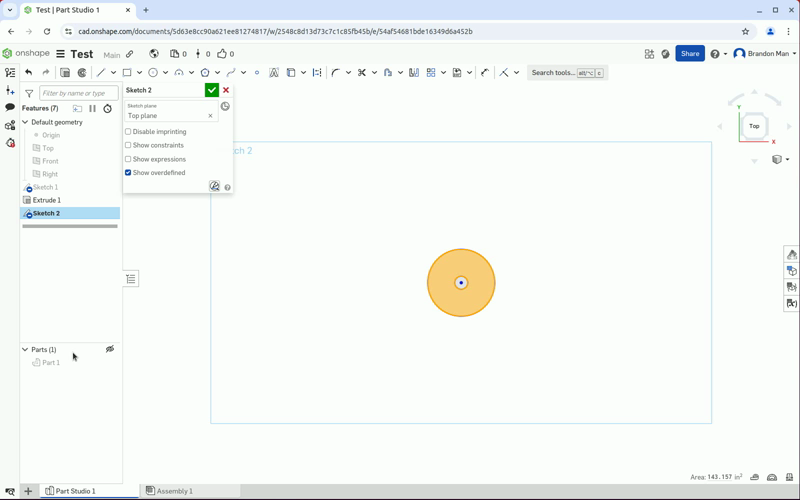
key(shift+e)
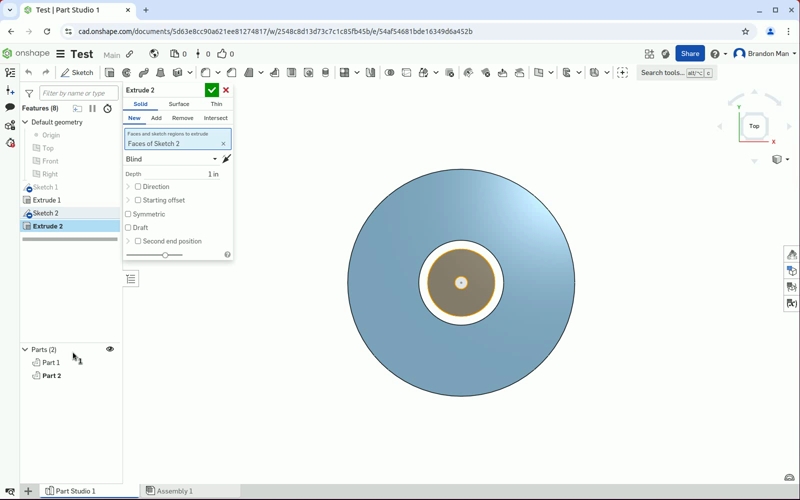
mouse_move(143, 106)
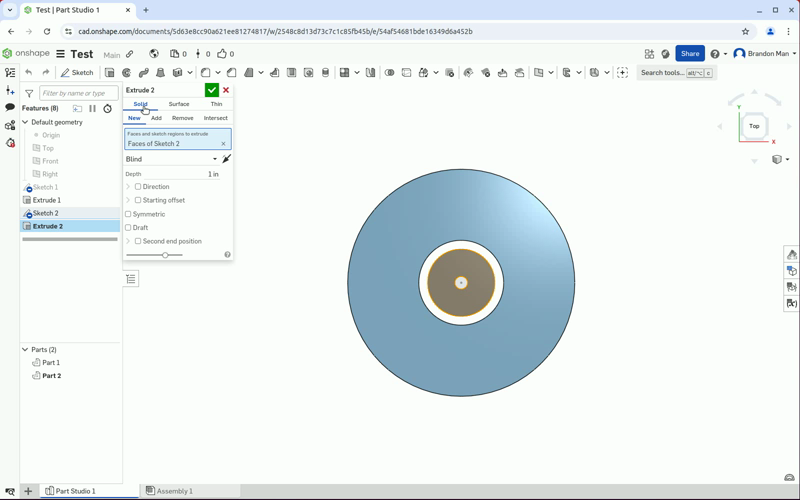
click(143, 106)
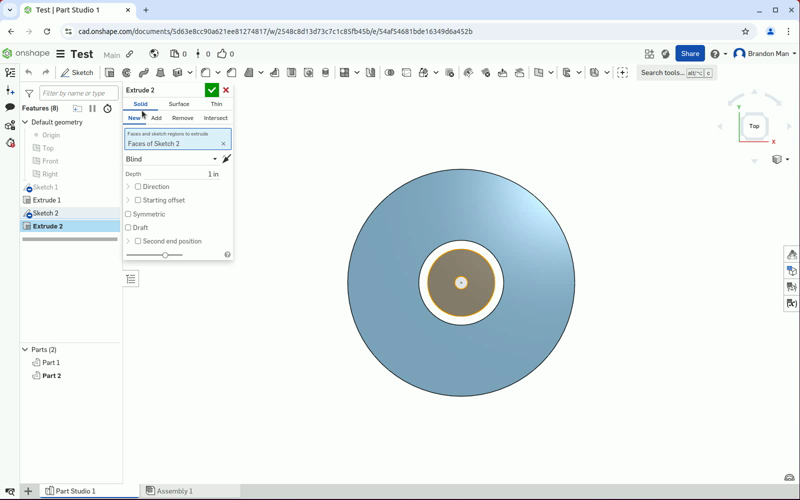
mouse_move(137, 120)
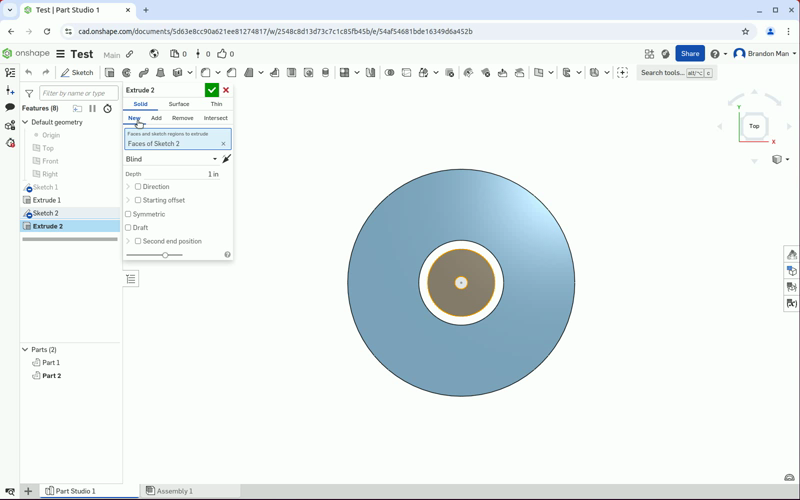
click(137, 120)
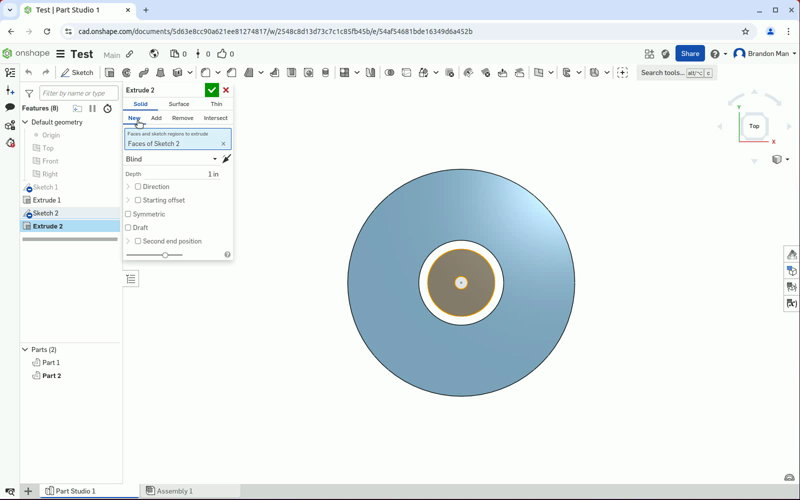
key(tab, 4)
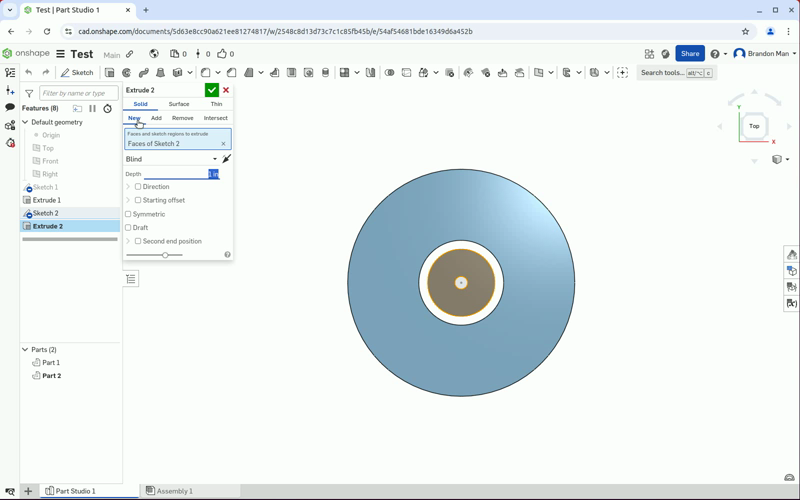
text(1.685)
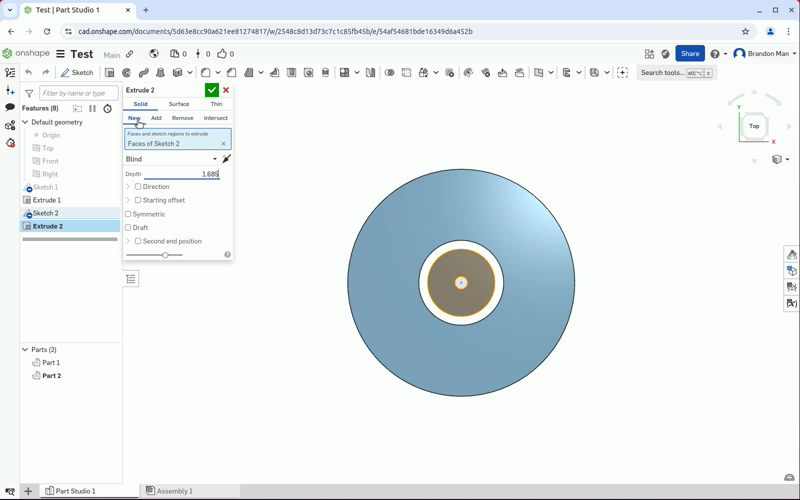
key(enter)
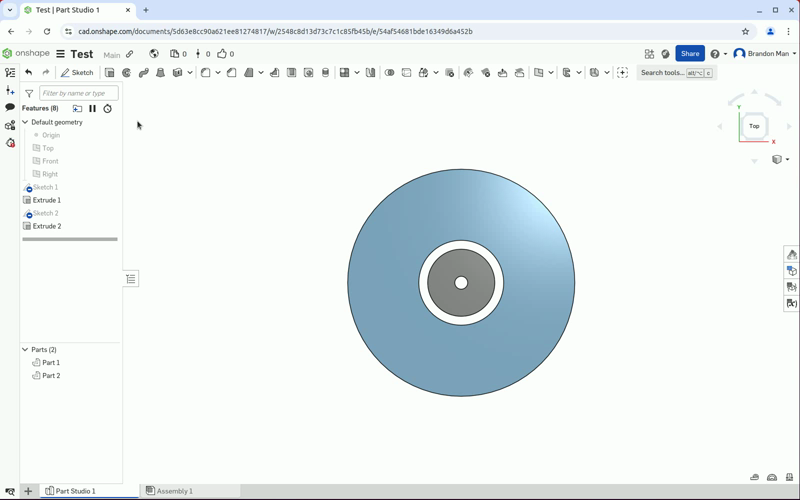
key(shift+h)
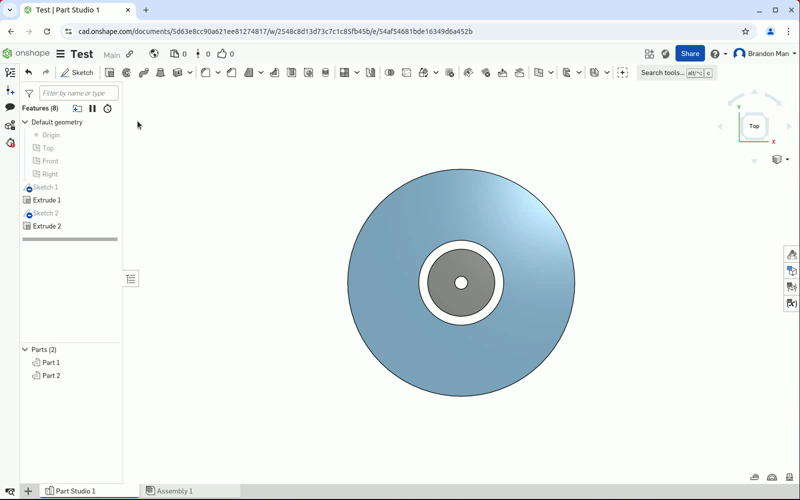
key(shift+h)
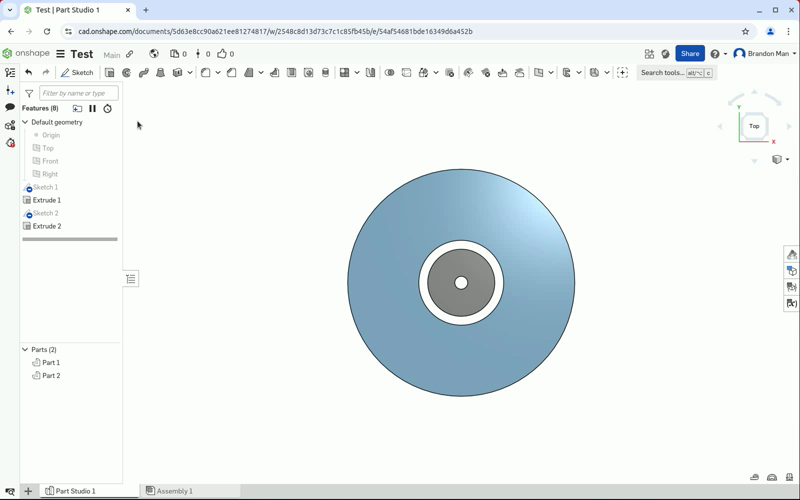
mouse_move(73, 189)
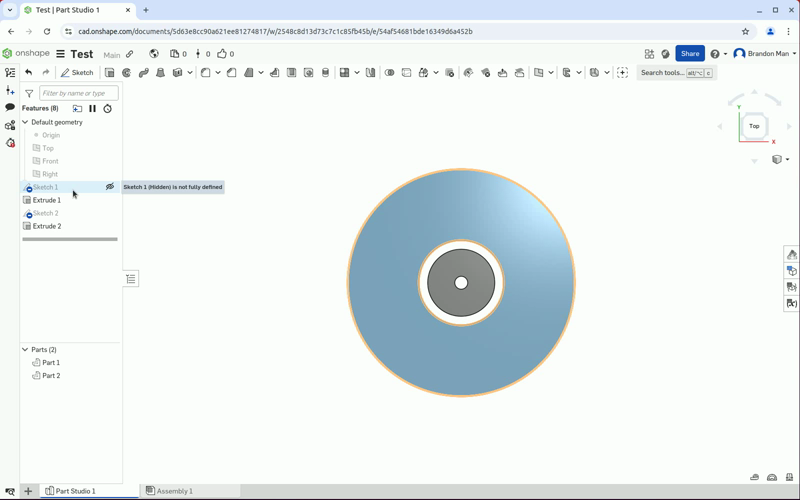
click(73, 189)
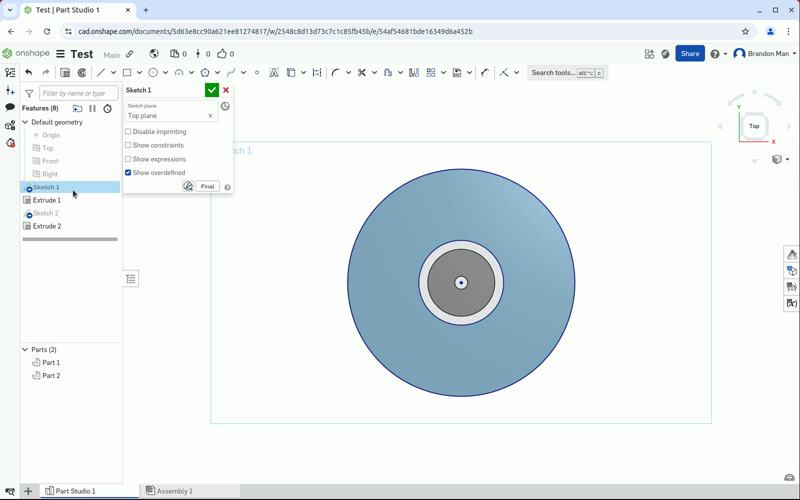
mouse_move(229, 92)
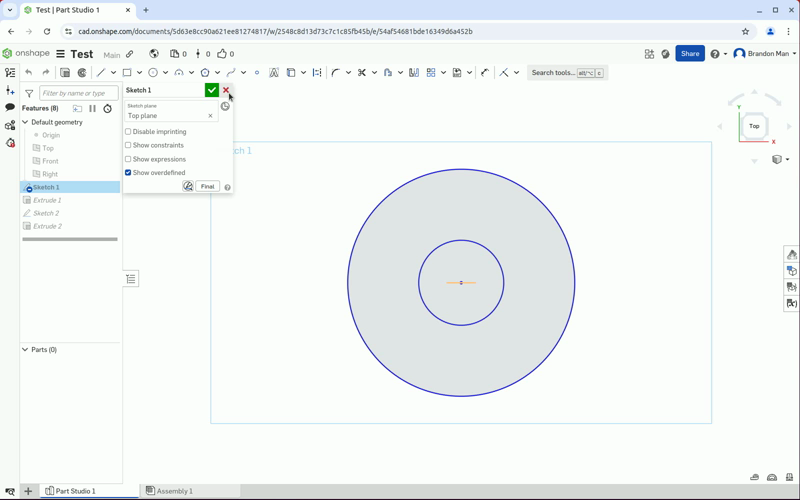
click(229, 92)
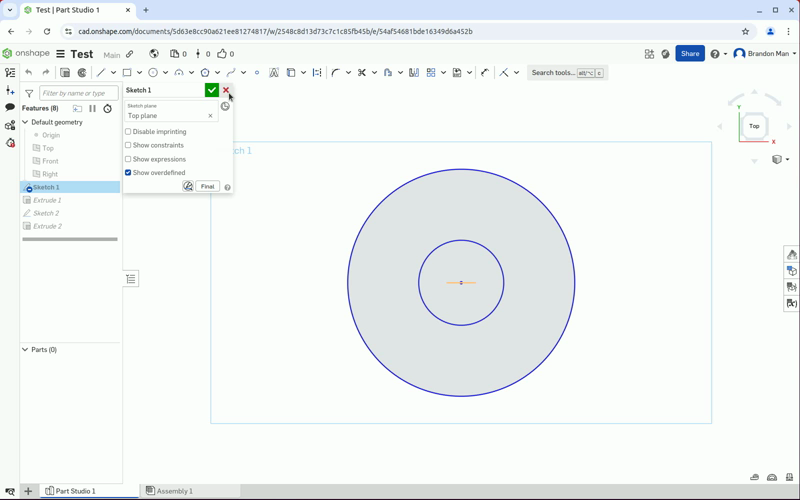
key(shift+s)
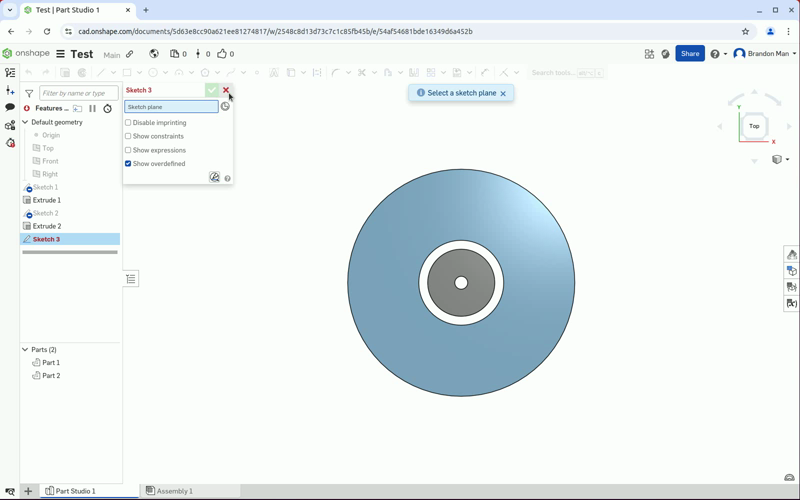
mouse_move(73, 150)
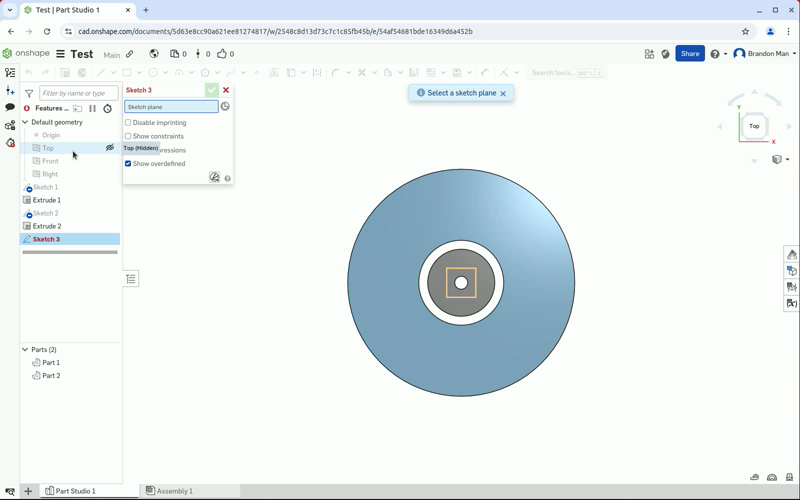
click(73, 150)
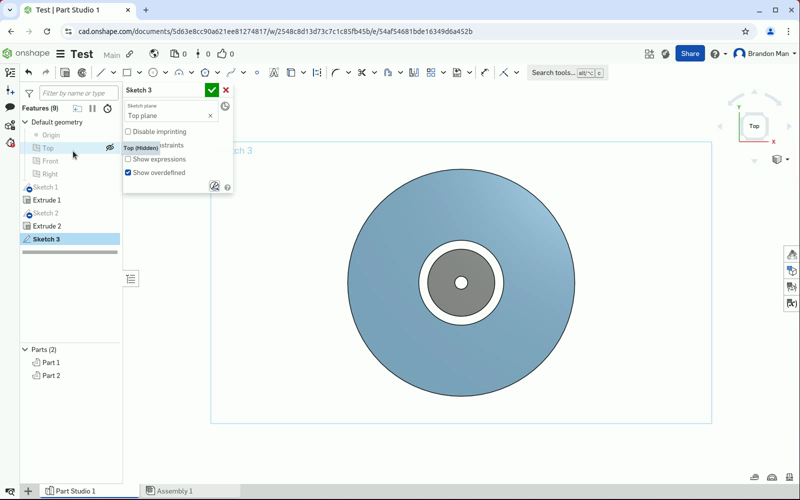
mouse_move(73, 352)
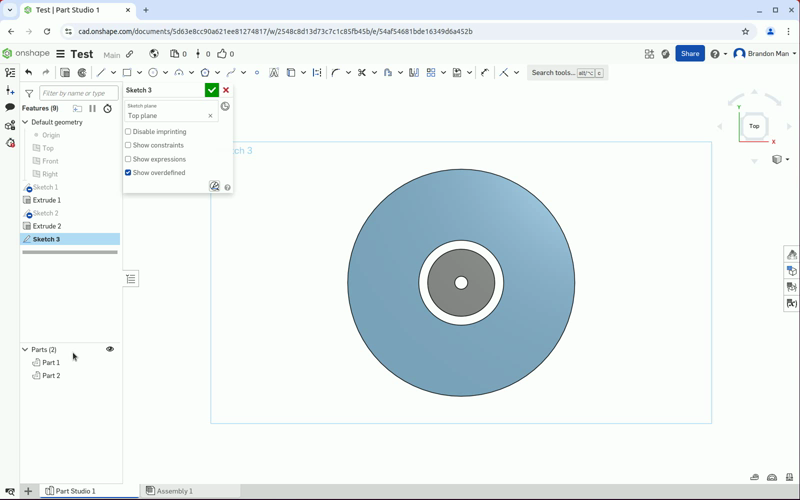
key(y)
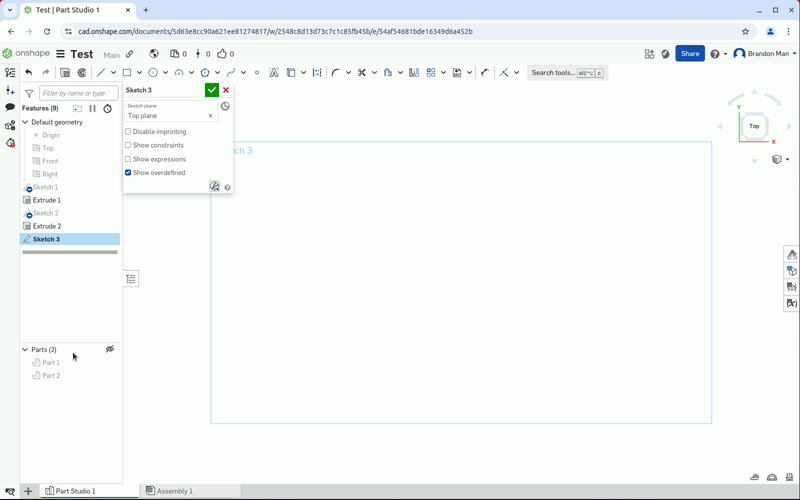
key(c)
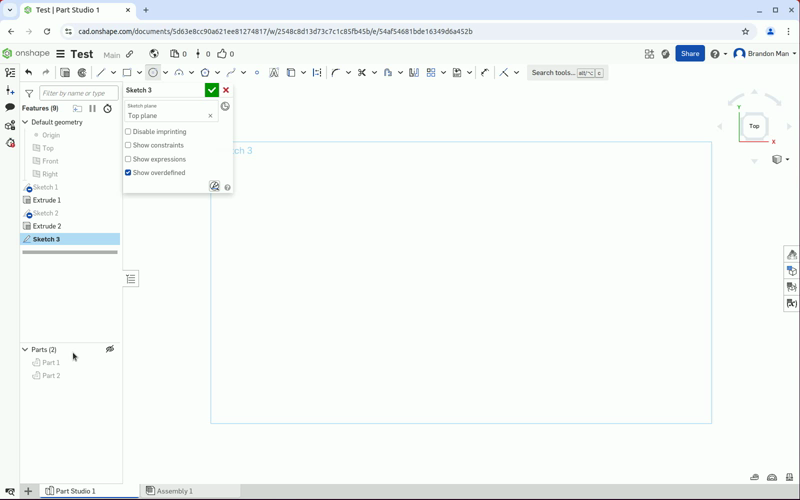
key_down(shift)
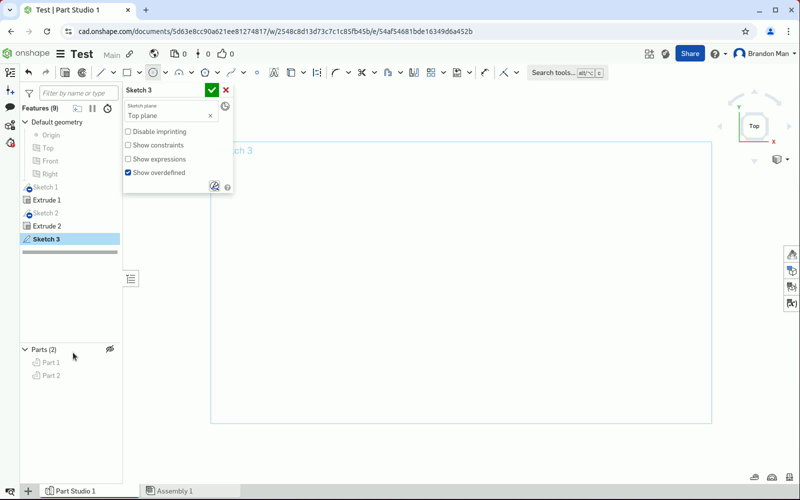
mouse_move(461, 282)
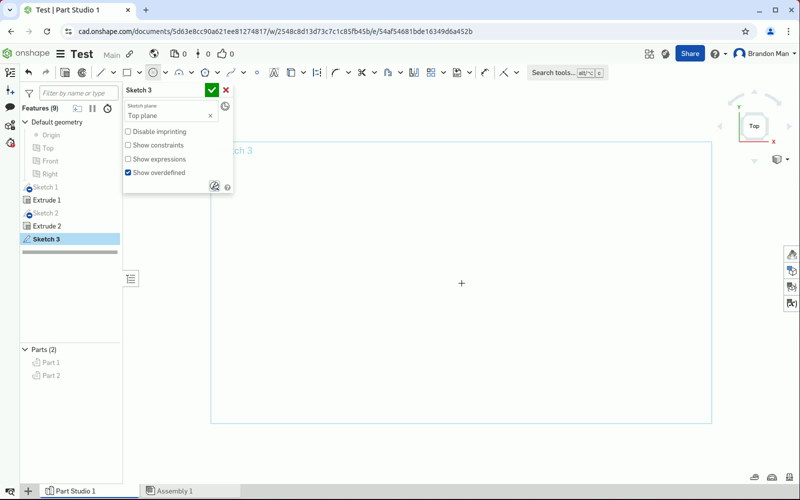
click(461, 282)
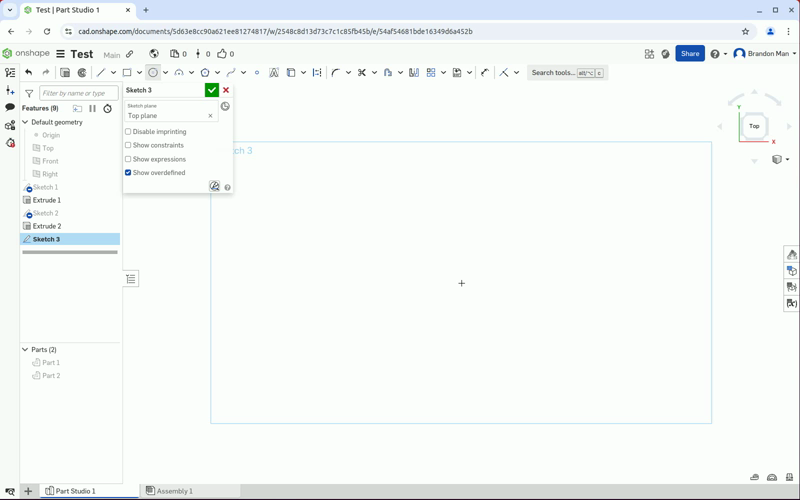
key_up(shift)
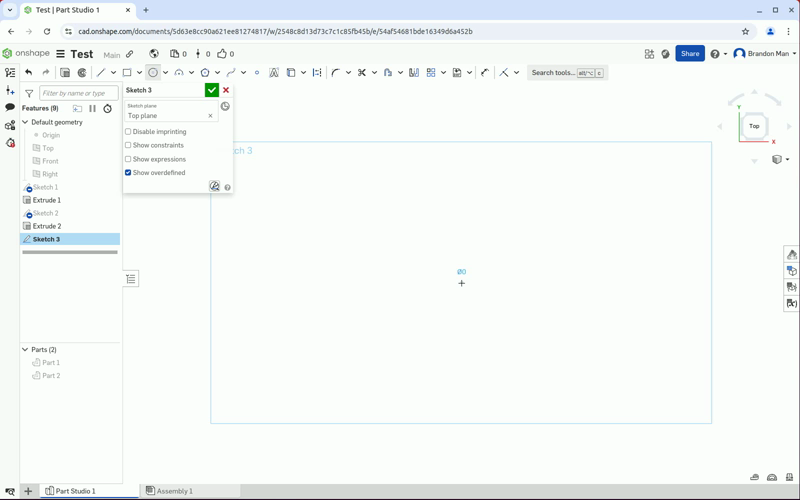
mouse_move(504, 282)
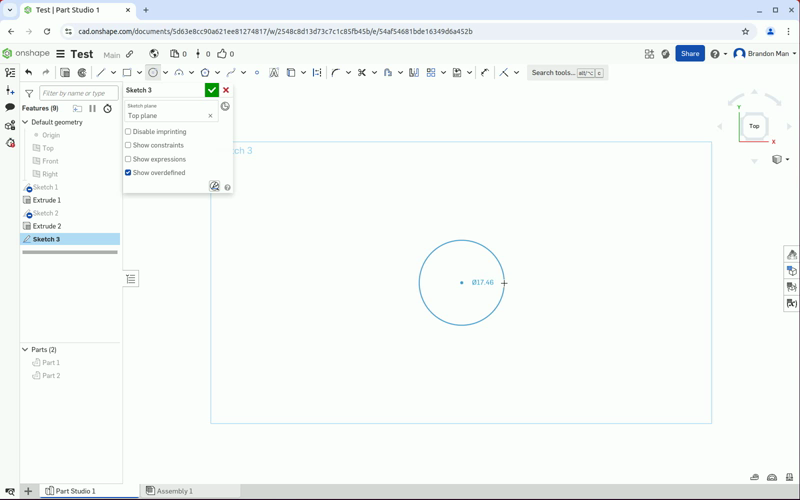
click(504, 282)
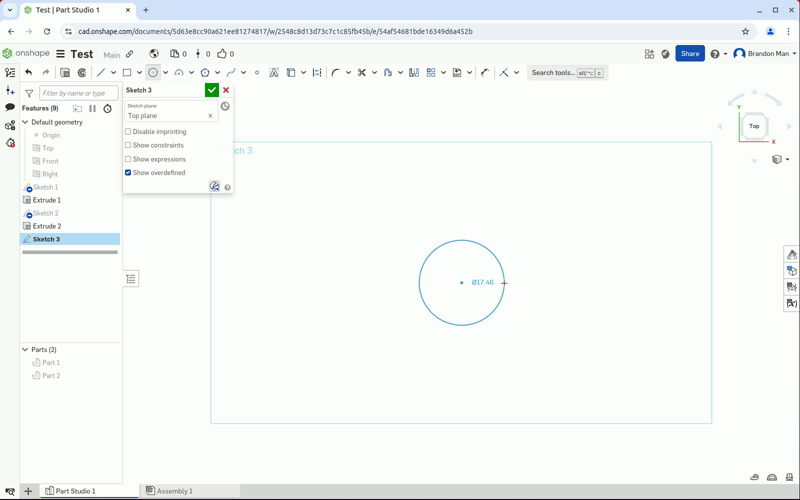
key(esc)
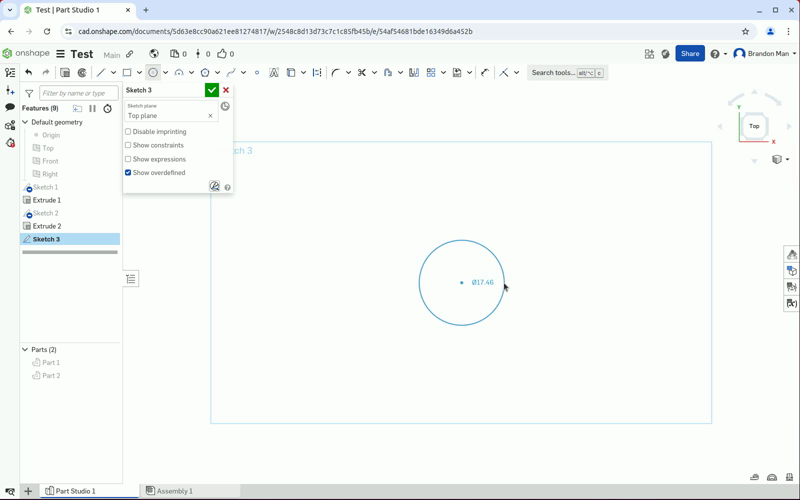
key(c)
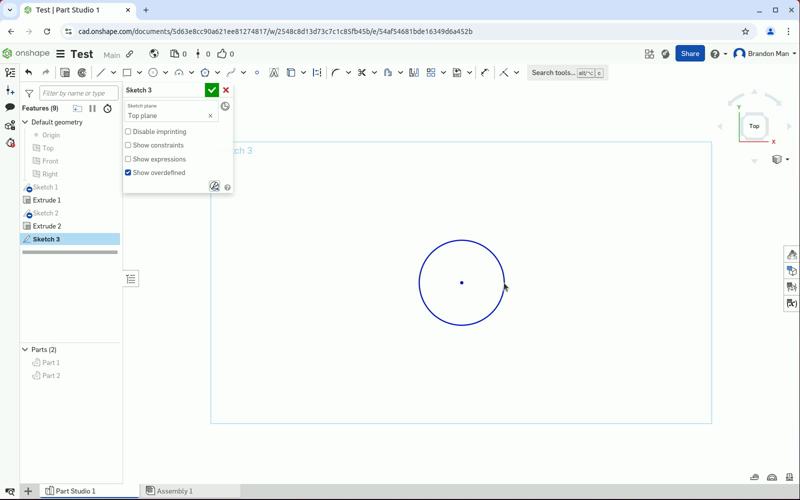
key_down(shift)
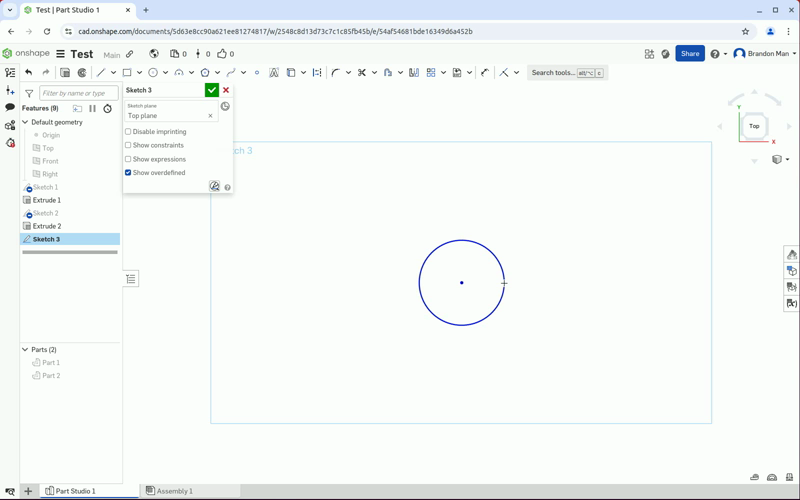
mouse_move(461, 282)
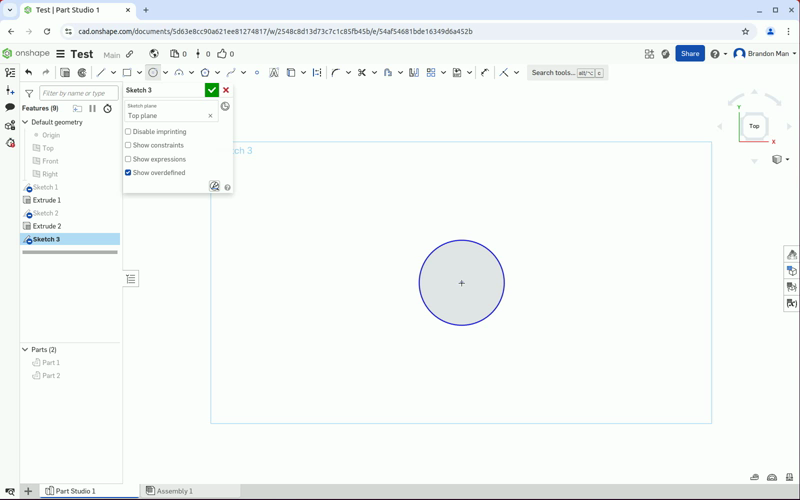
click(461, 282)
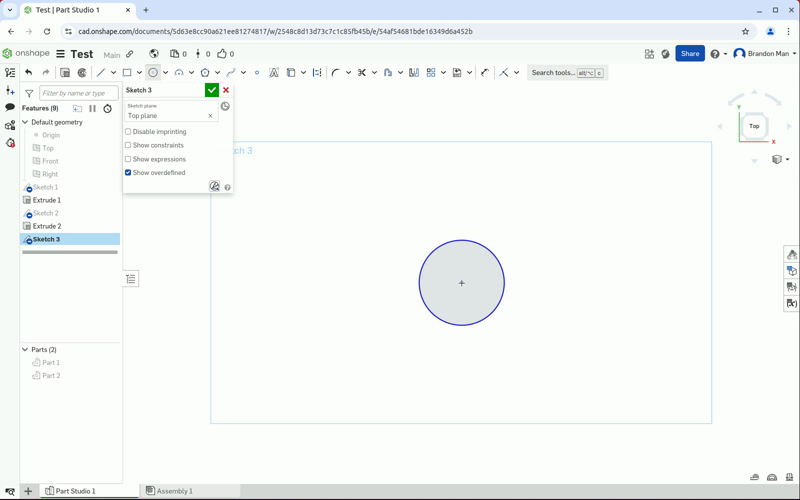
key_up(shift)
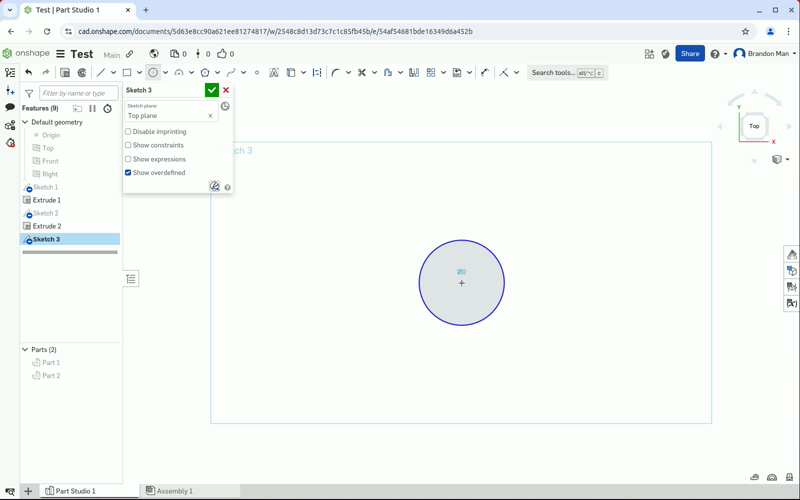
mouse_move(495, 282)
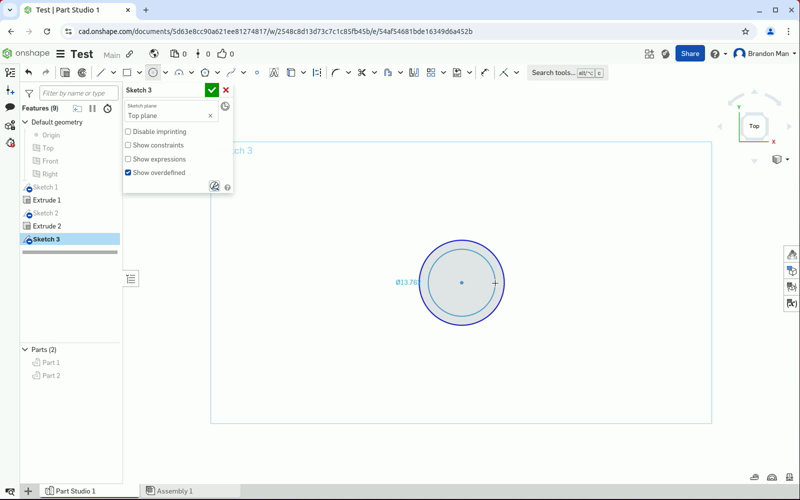
click(495, 282)
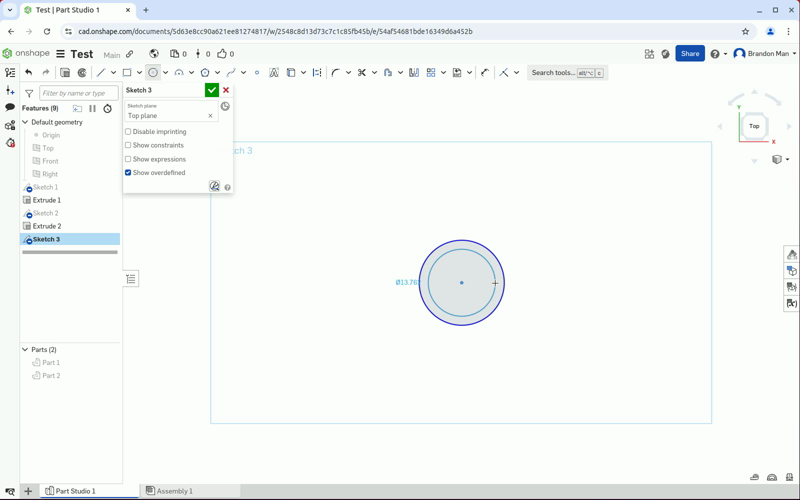
key(esc)
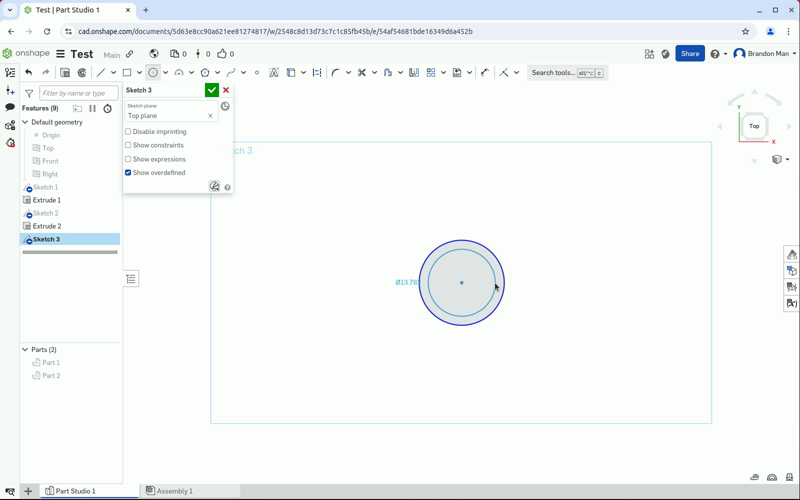
mouse_move(439, 253)
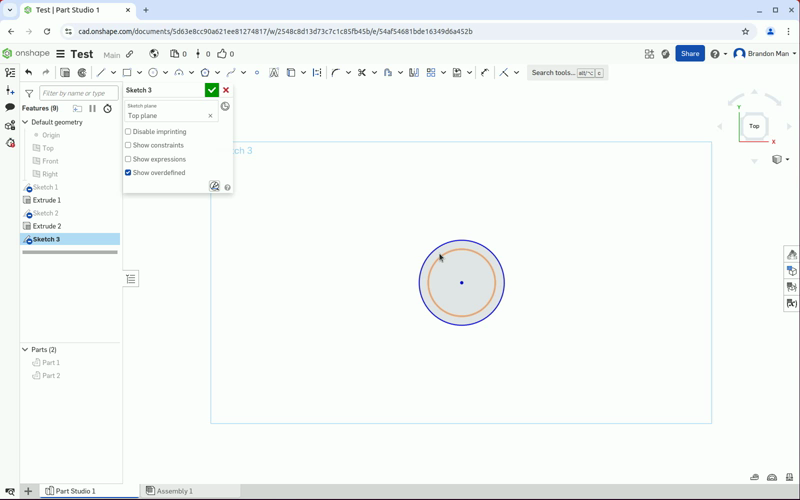
click(439, 253)
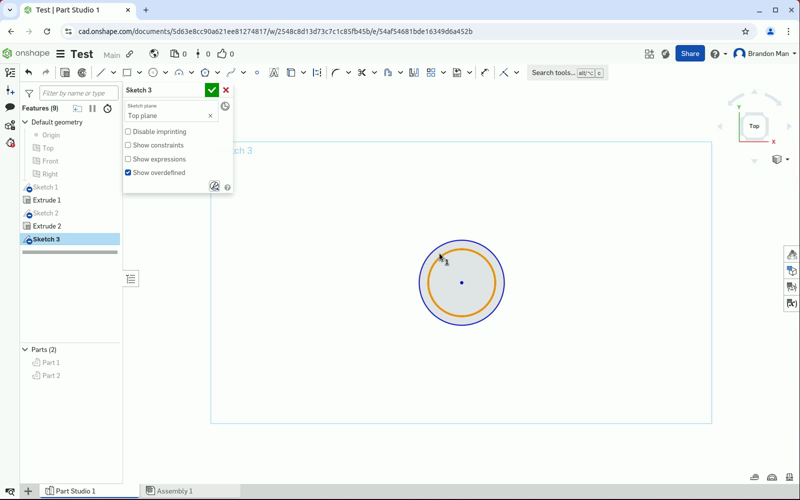
mouse_move(73, 352)
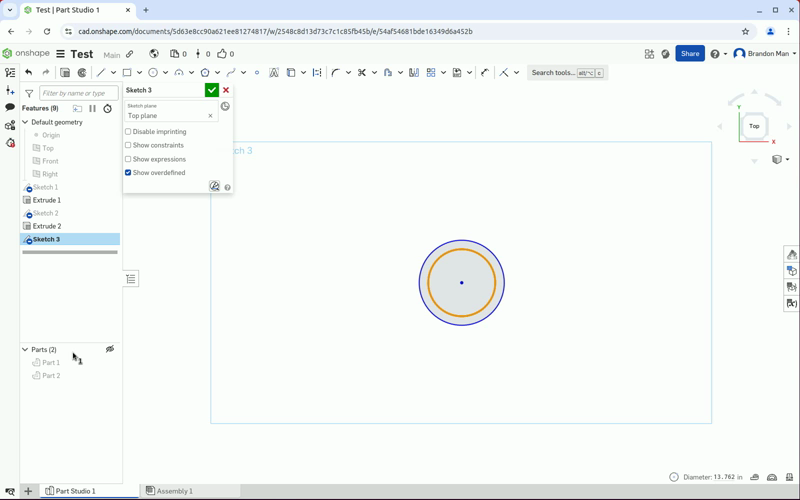
key(shift+y)
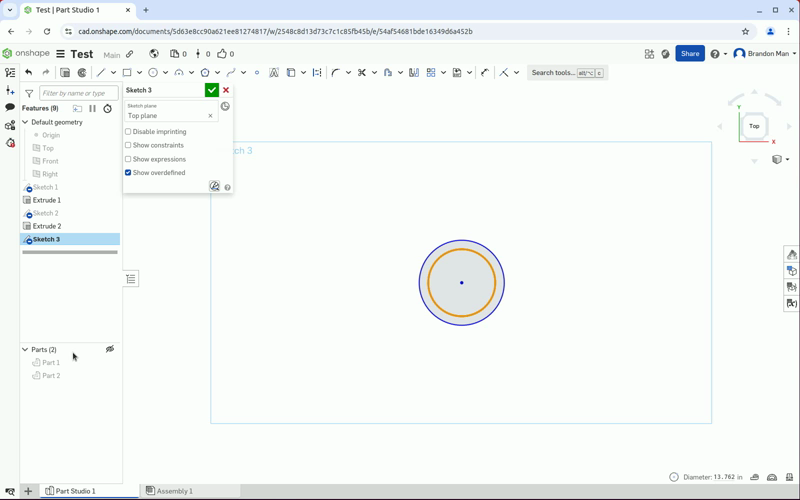
key(shift+e)
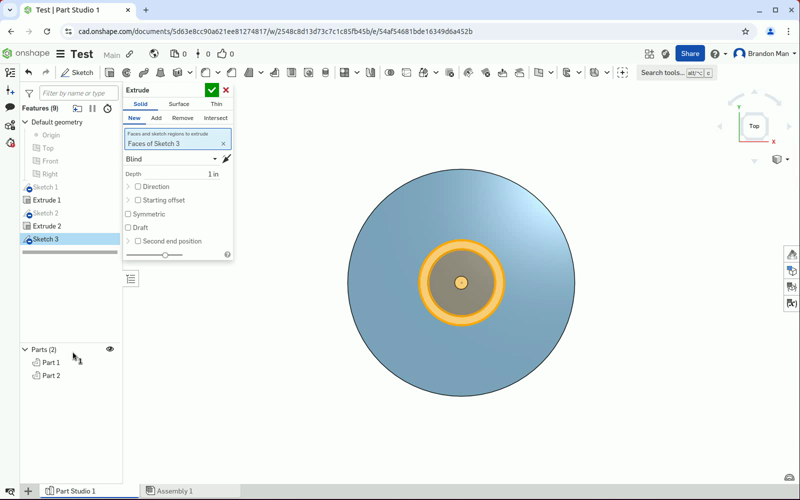
mouse_move(143, 106)
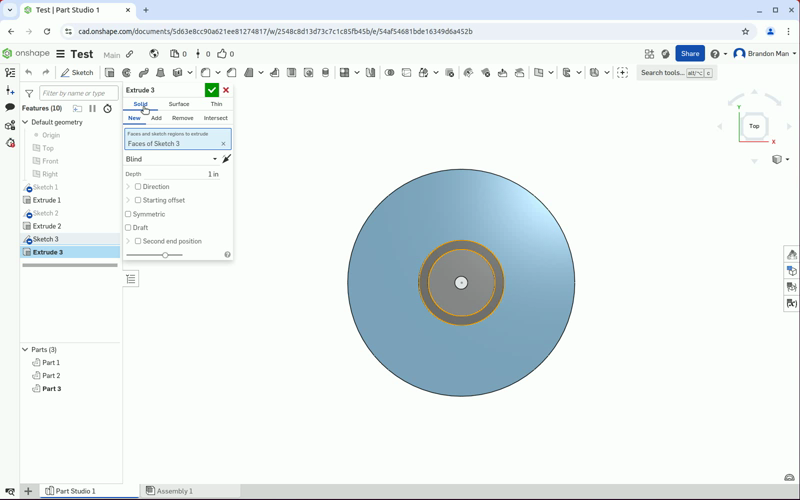
click(143, 106)
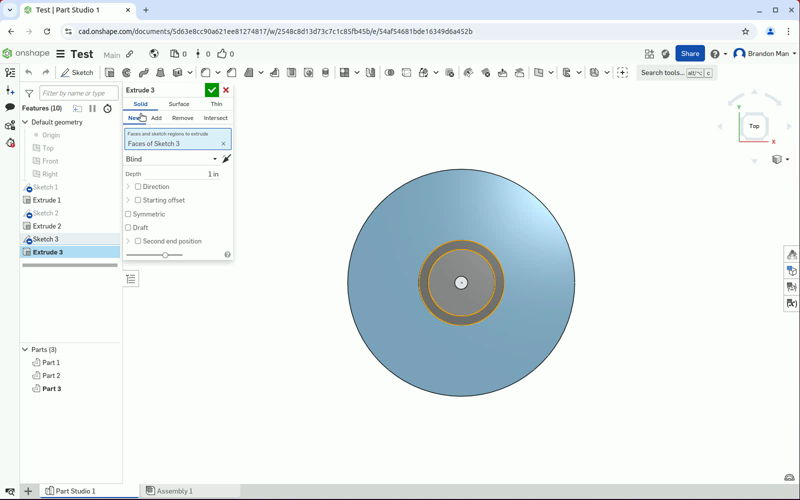
mouse_move(137, 120)
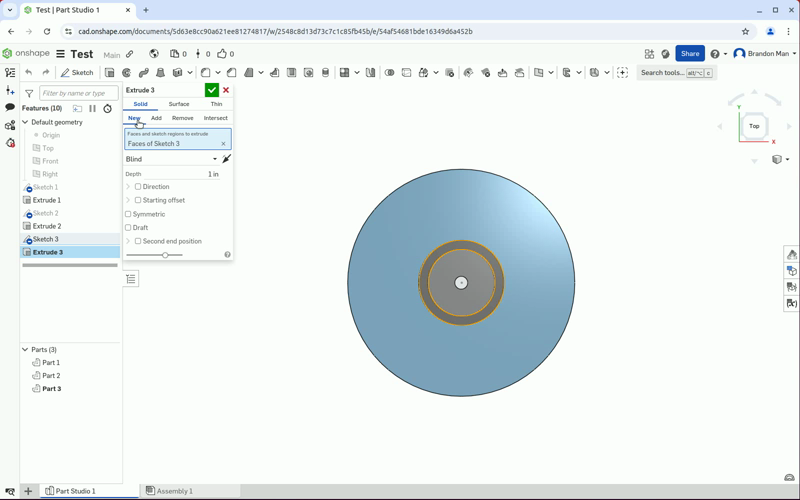
click(137, 120)
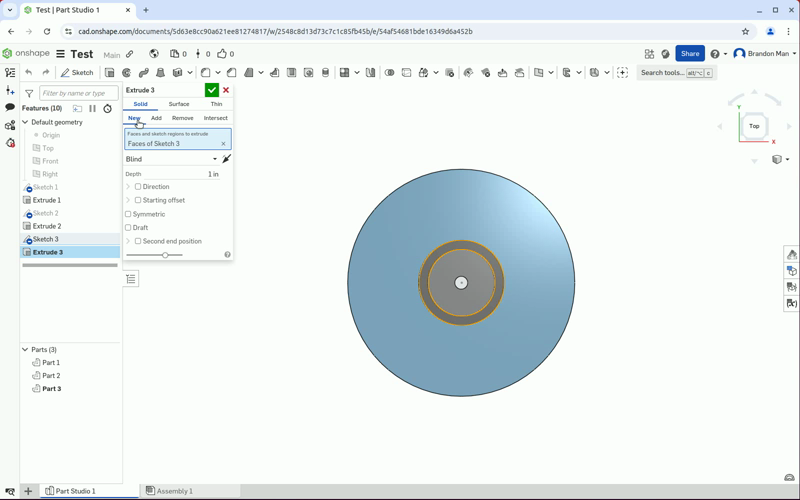
key(tab, 4)
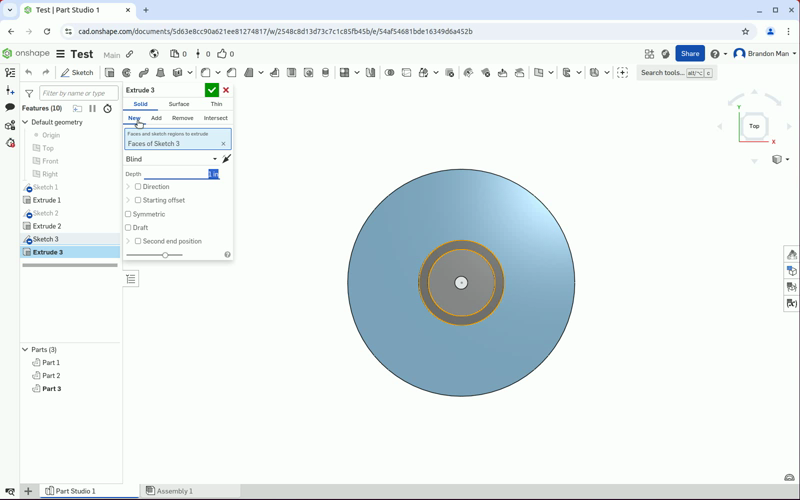
text(1.685)
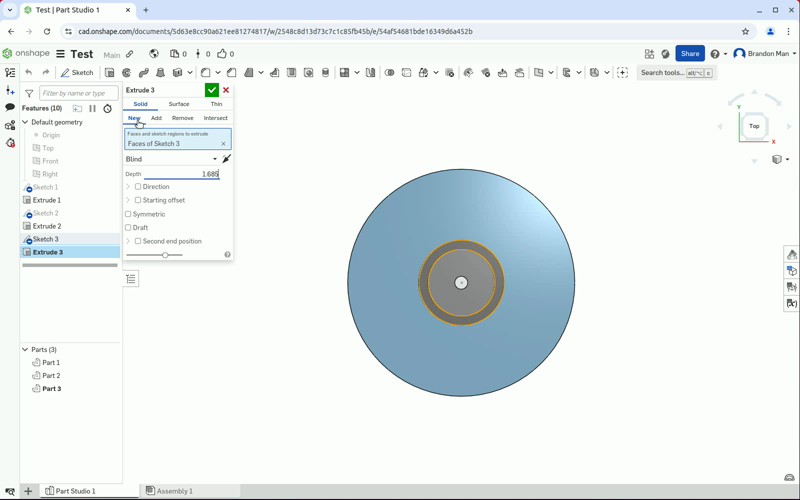
key(enter)
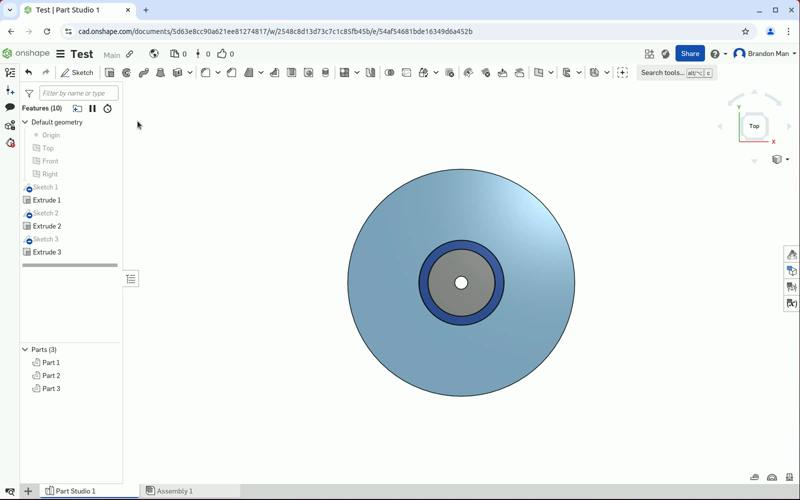
key(shift+h)
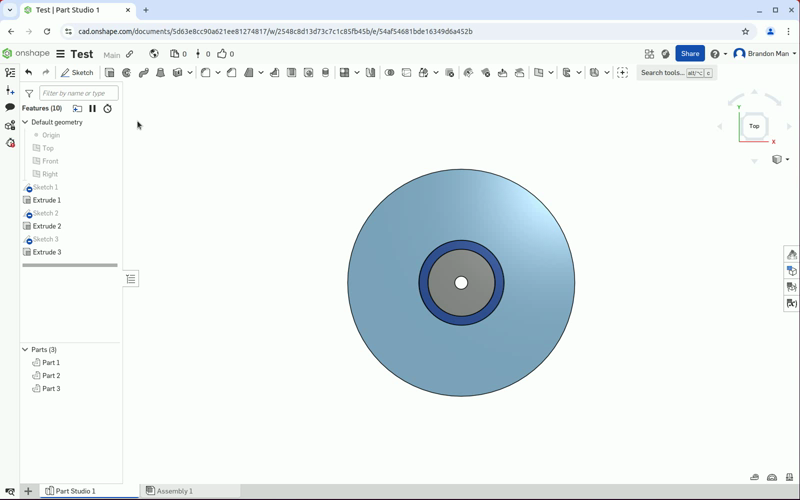
key(shift+h)
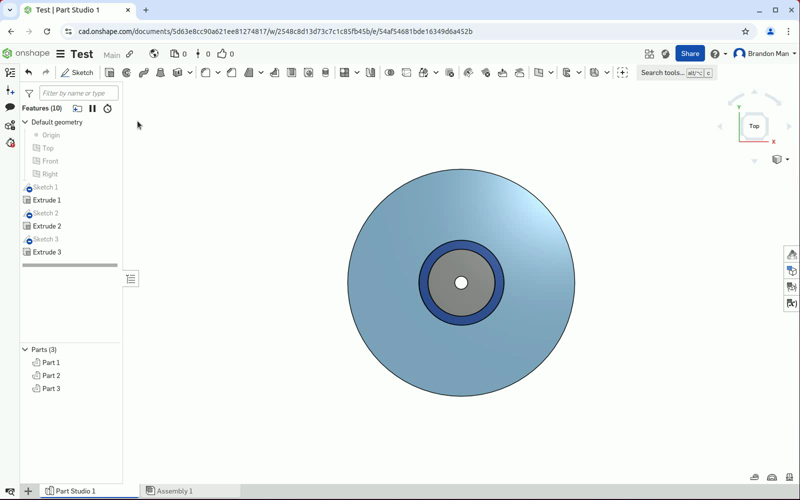
mouse_move(73, 189)
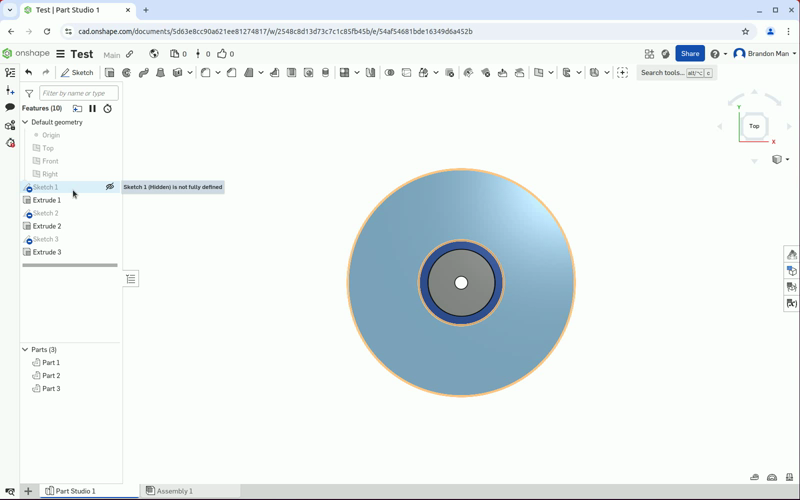
click(73, 189)
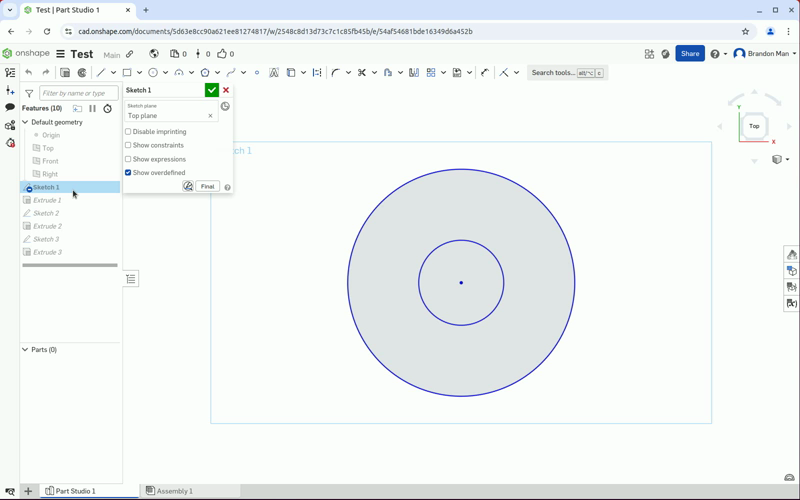
mouse_move(229, 92)
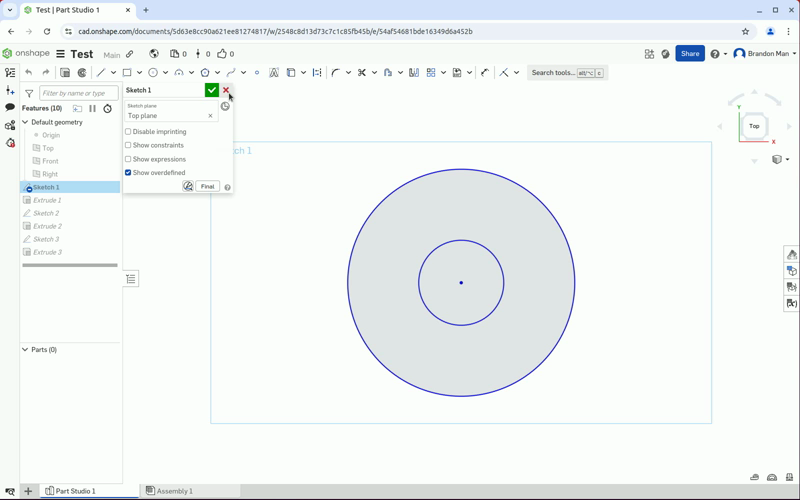
click(229, 92)
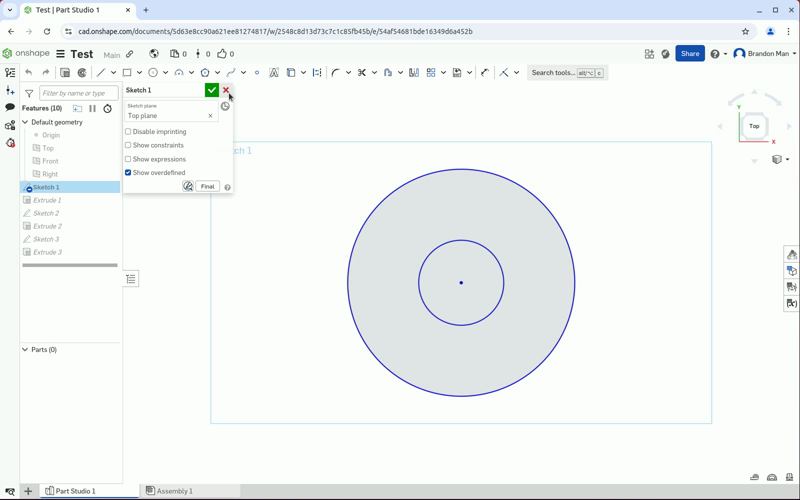
key(shift+s)
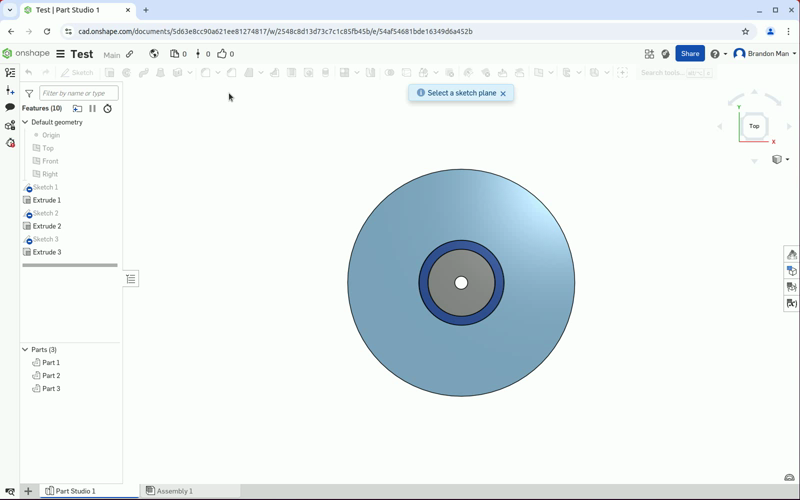
mouse_move(73, 150)
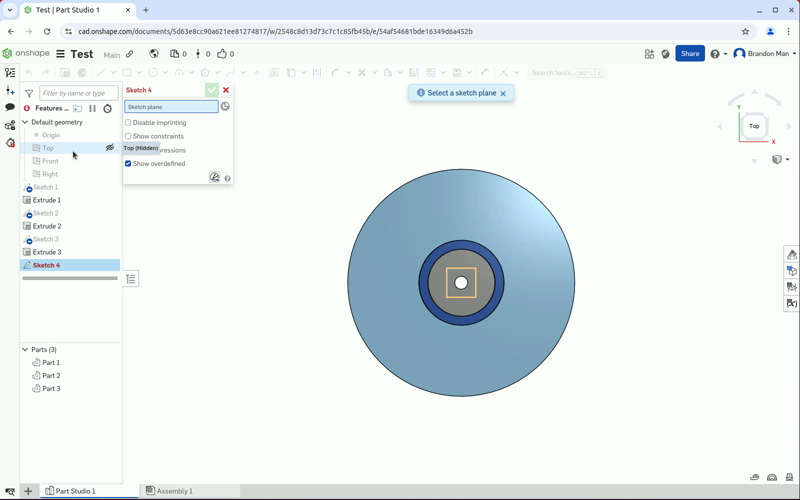
click(73, 150)
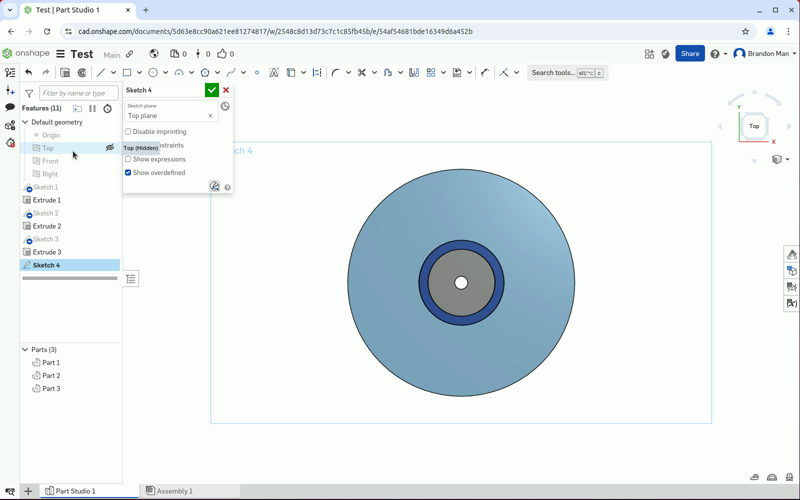
mouse_move(73, 352)
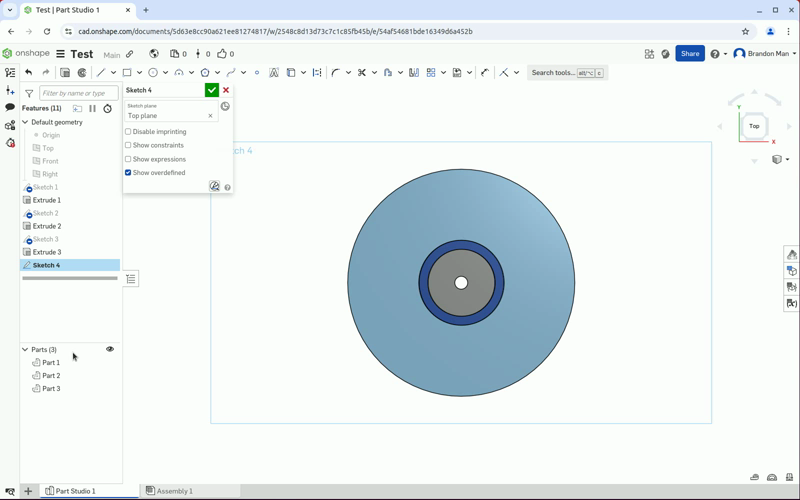
key(y)
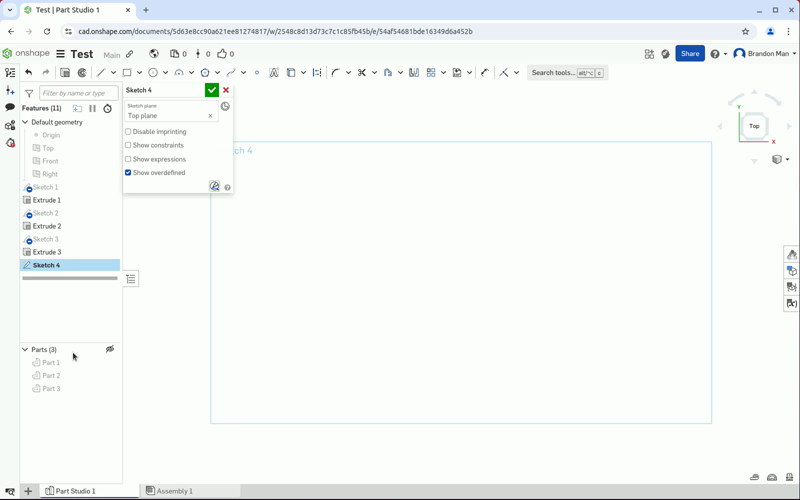
key(c)
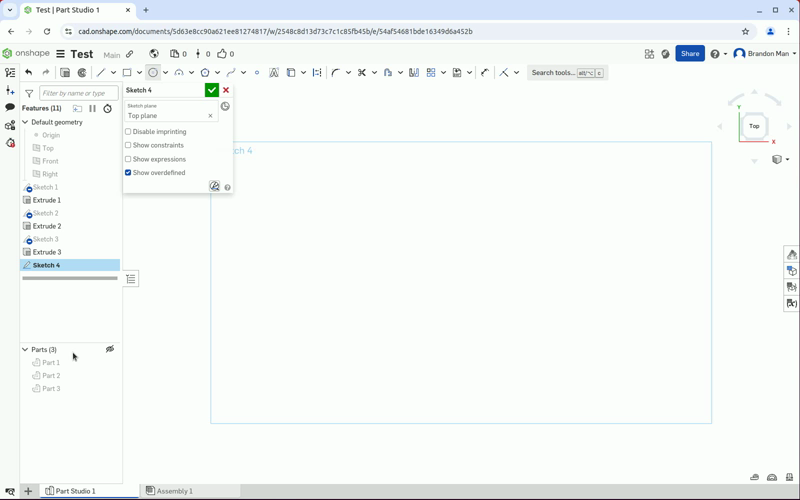
key_down(shift)
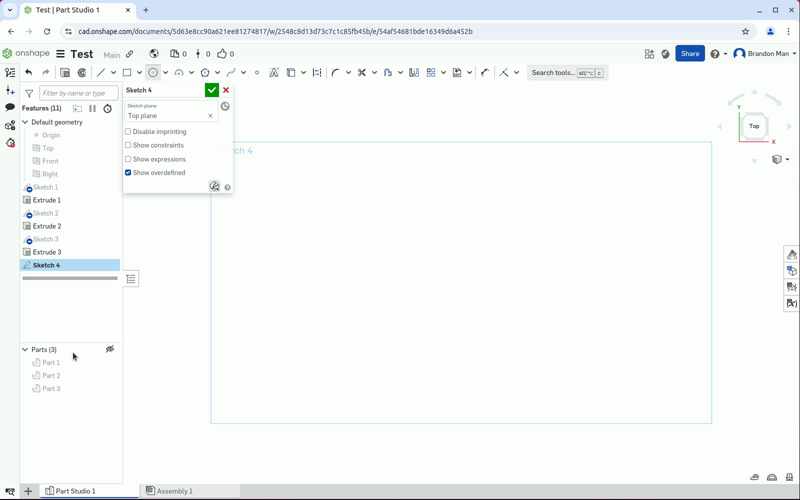
mouse_move(461, 282)
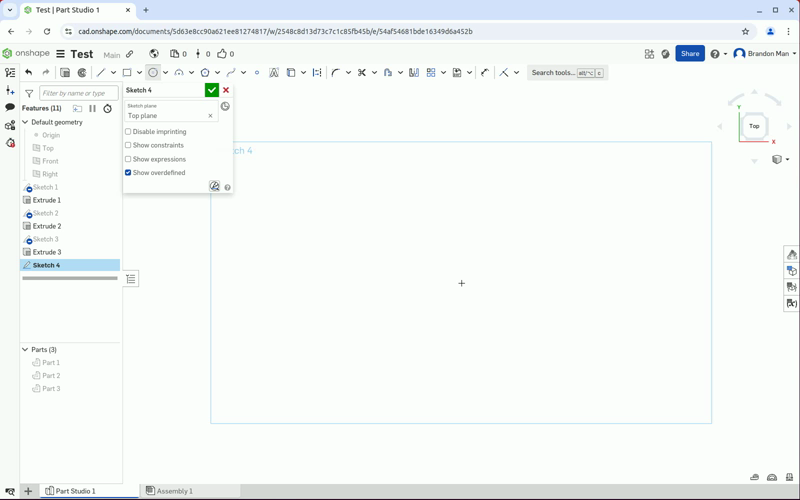
click(461, 282)
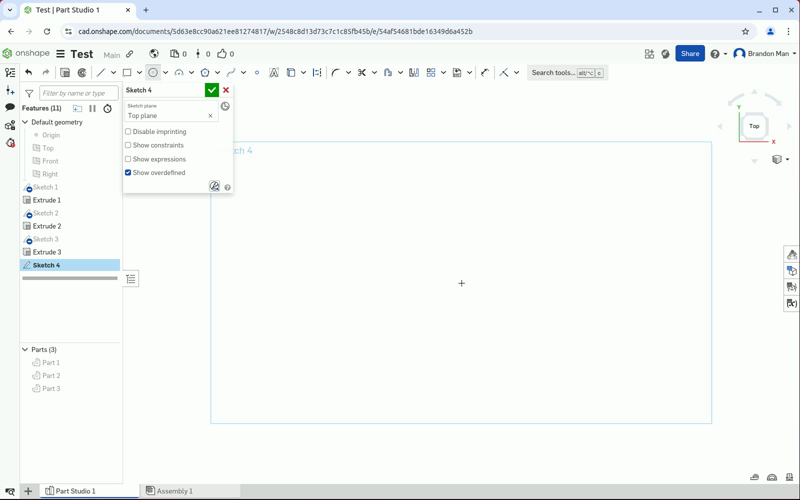
key_up(shift)
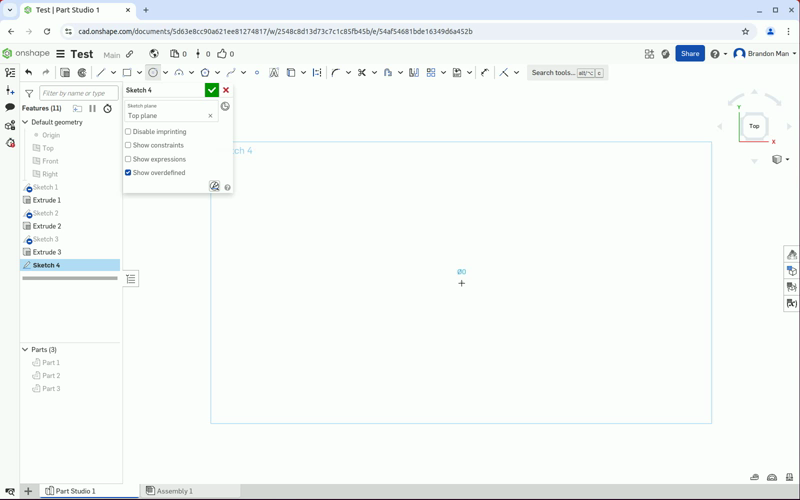
mouse_move(504, 282)
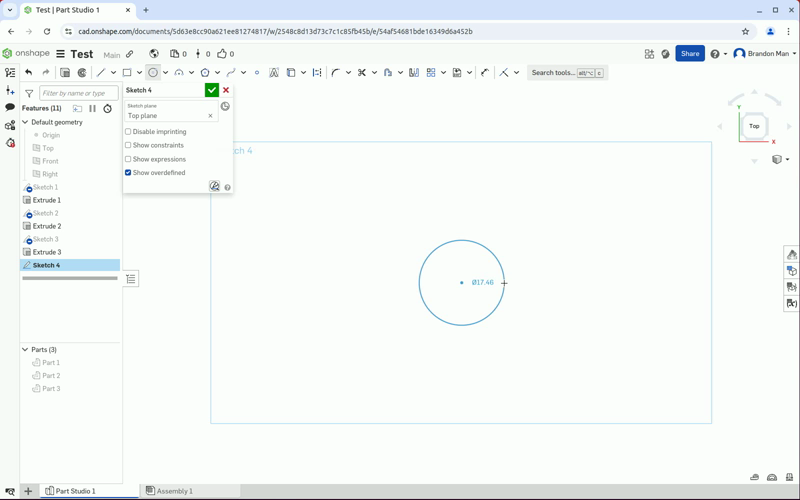
click(504, 282)
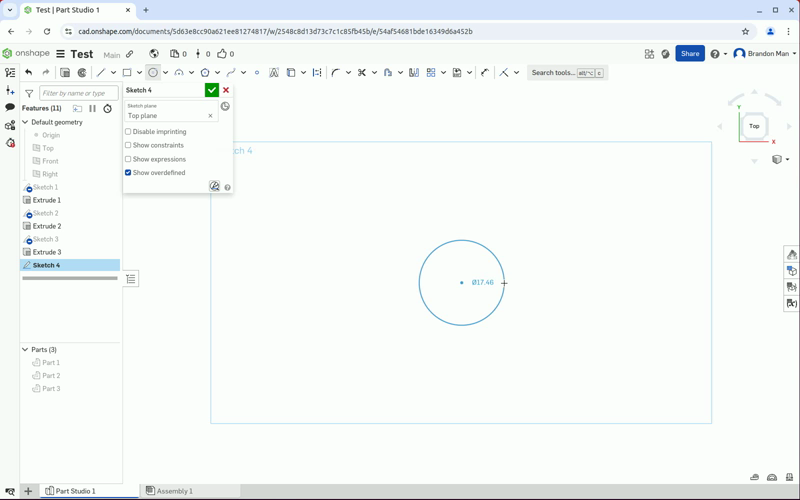
key(esc)
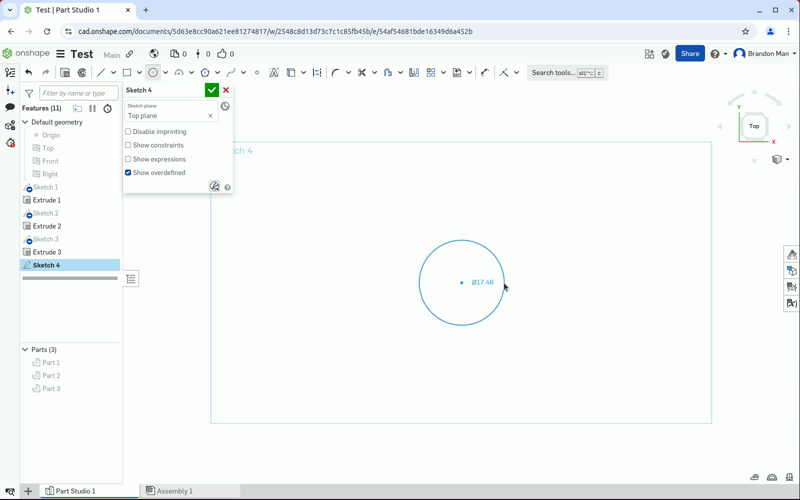
key(c)
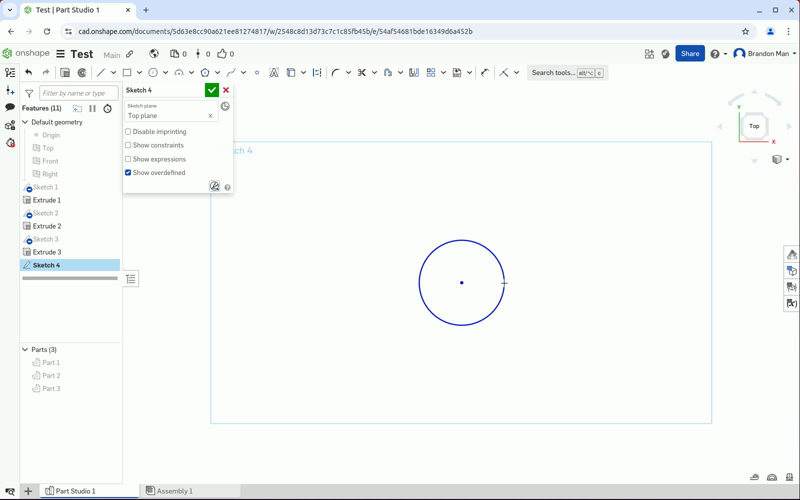
key_down(shift)
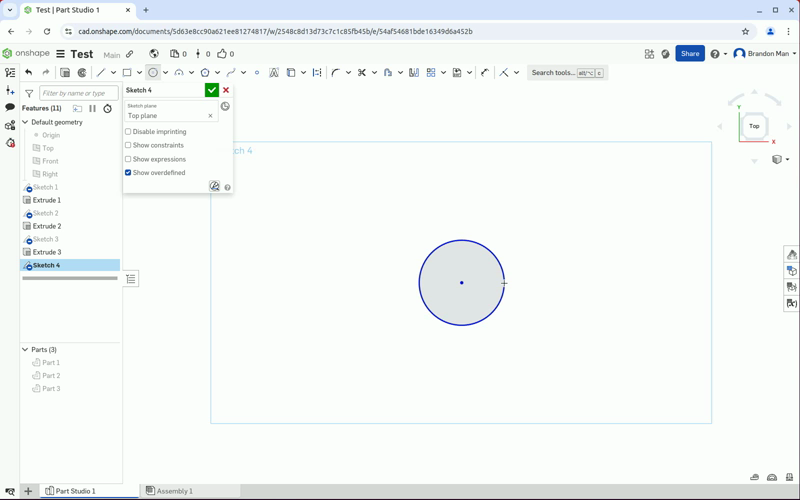
mouse_move(461, 282)
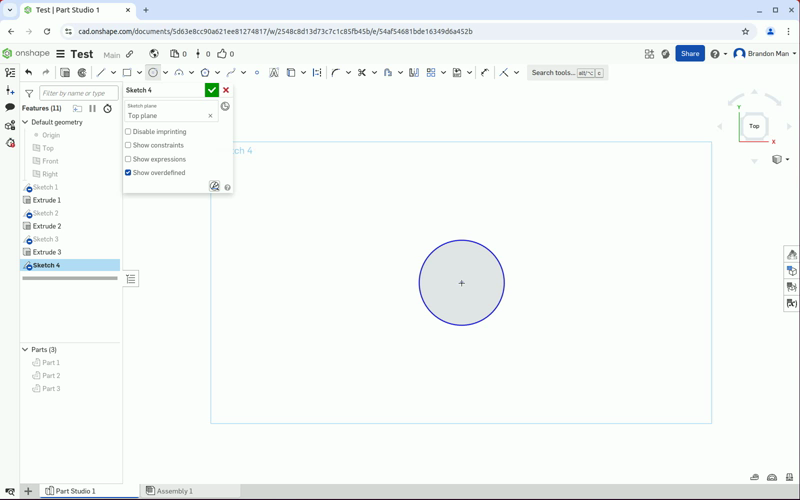
click(461, 282)
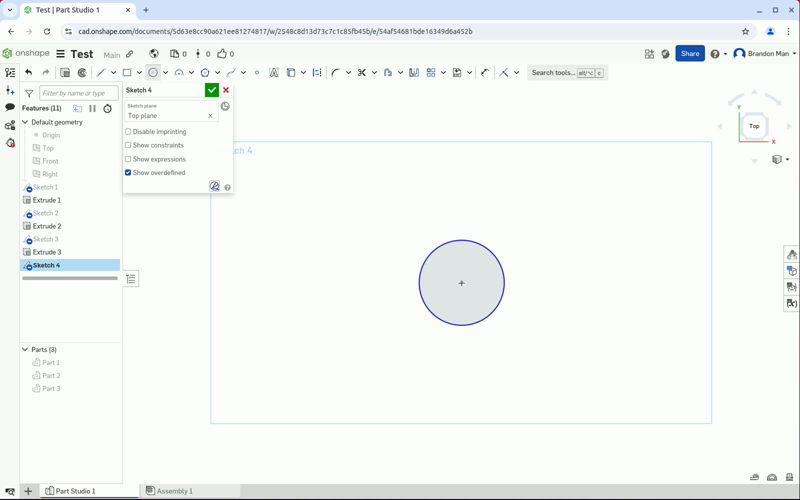
key_up(shift)
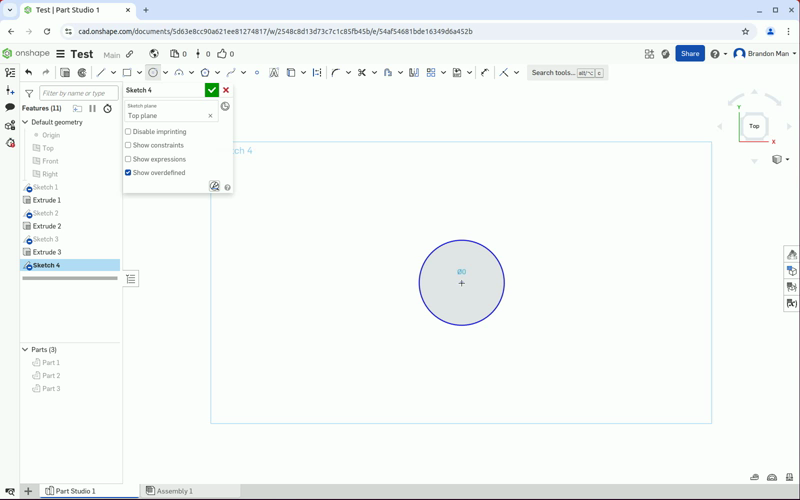
mouse_move(495, 282)
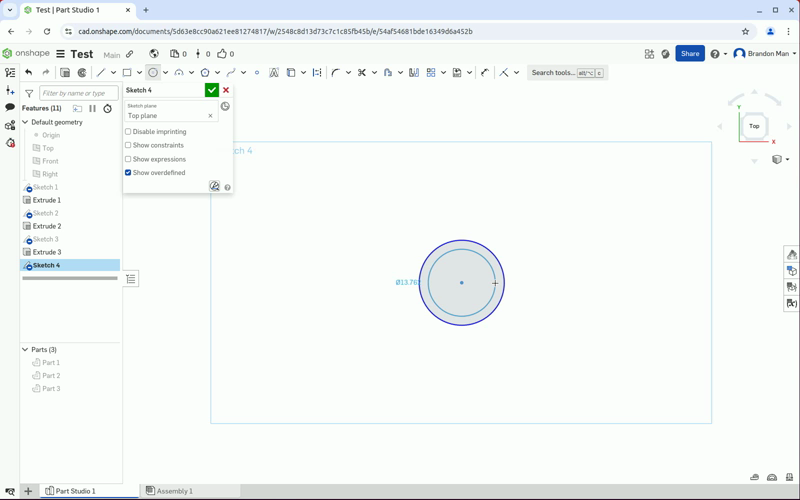
click(495, 282)
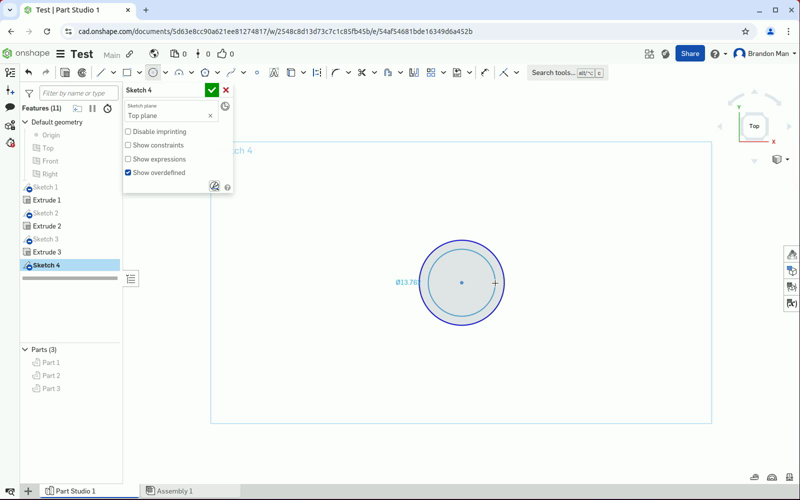
key(esc)
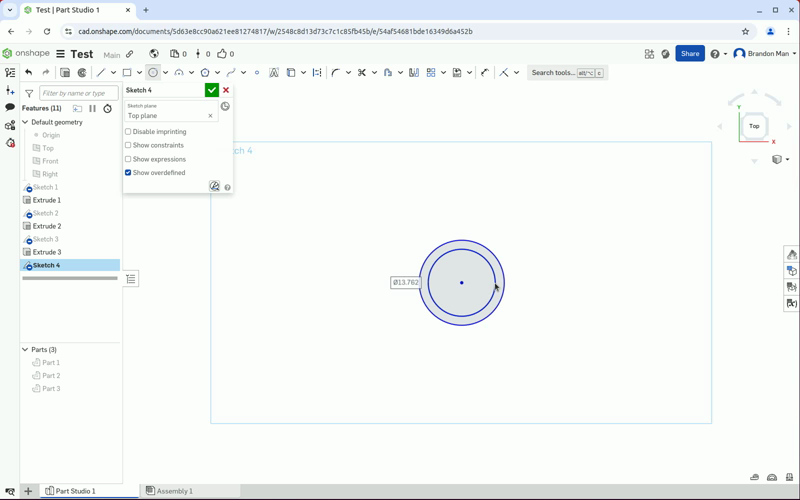
mouse_move(427, 280)
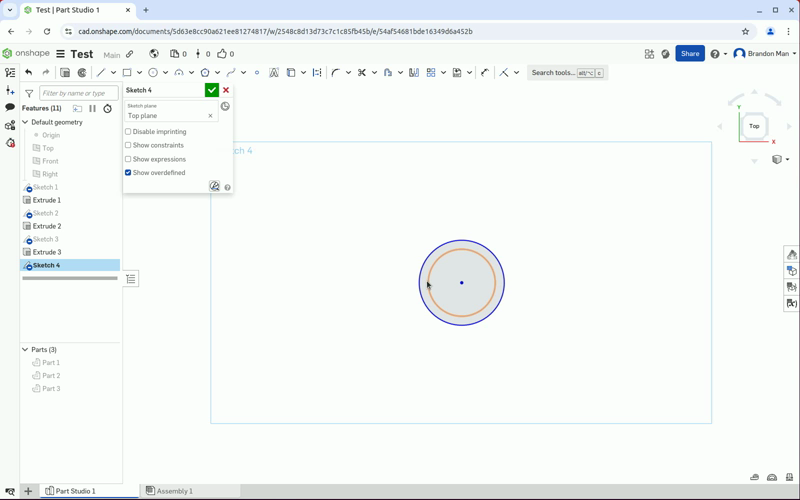
click(427, 280)
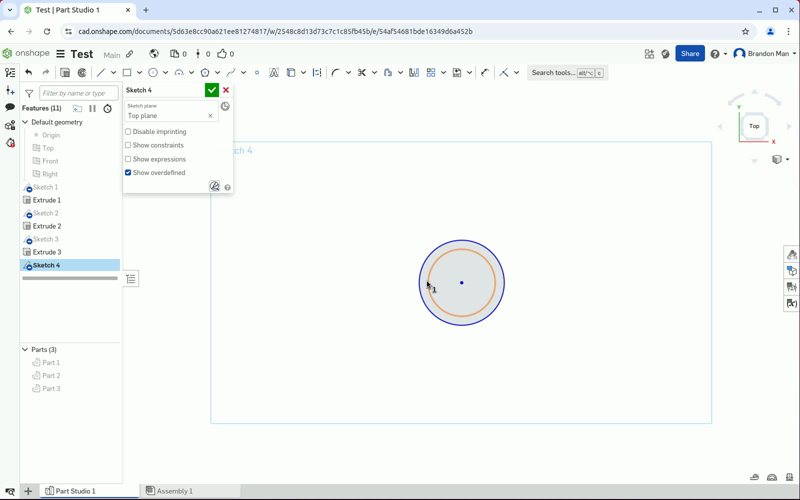
mouse_move(73, 352)
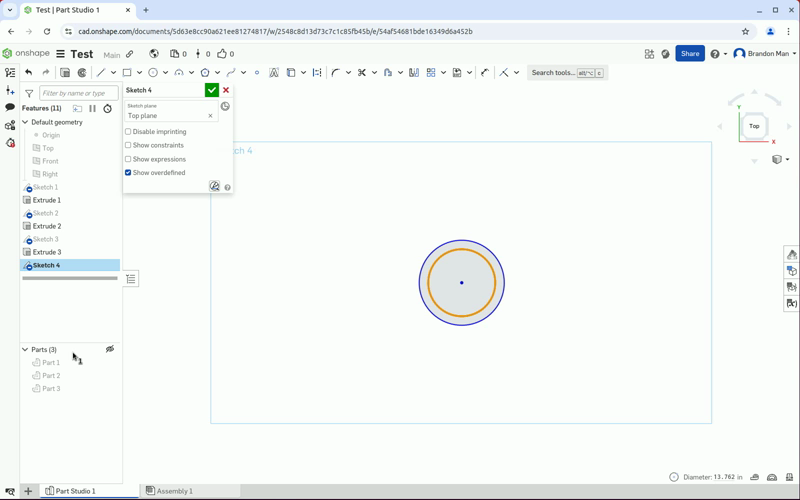
key(shift+y)
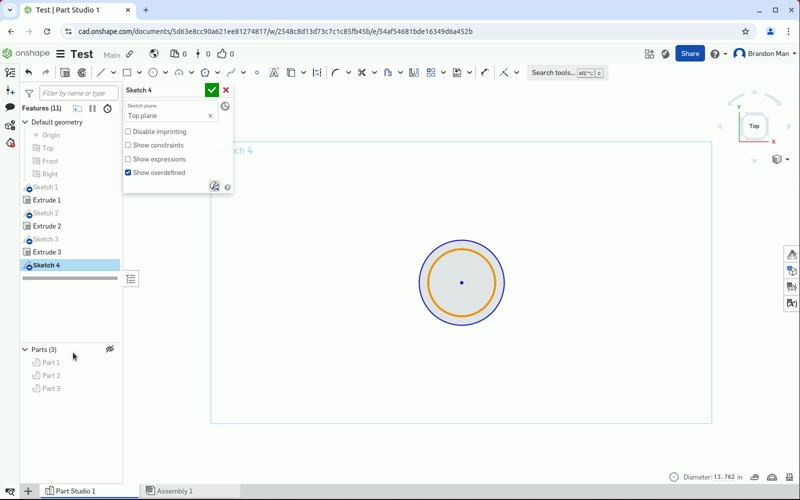
key(shift+e)
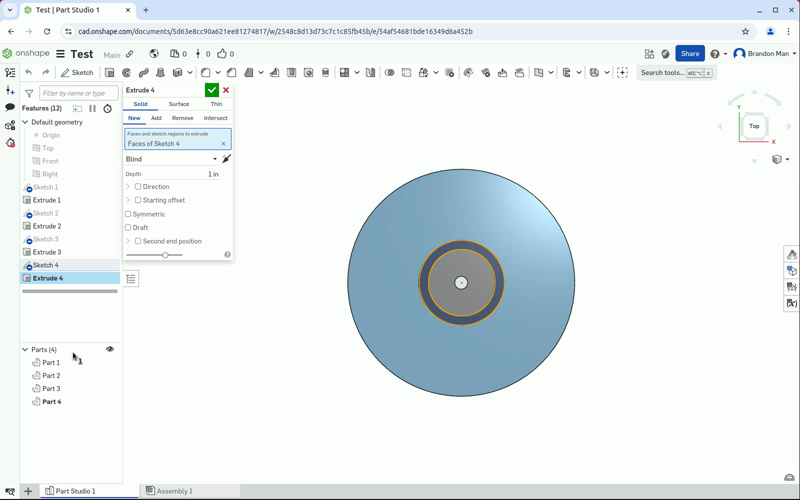
mouse_move(143, 106)
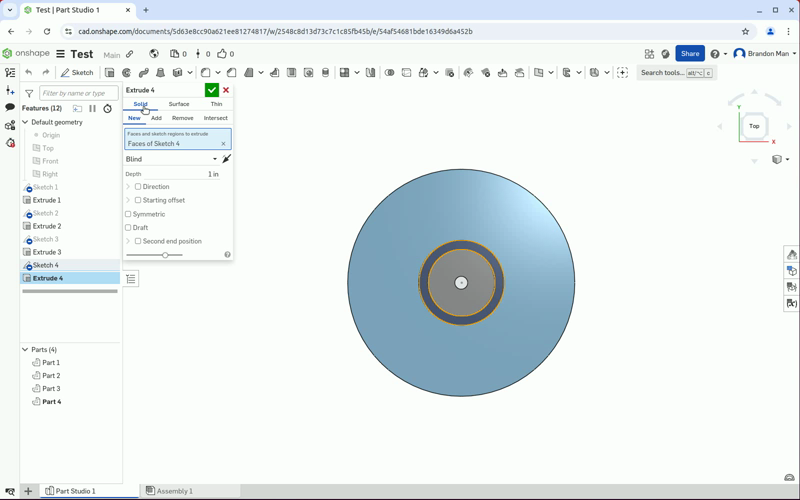
click(143, 106)
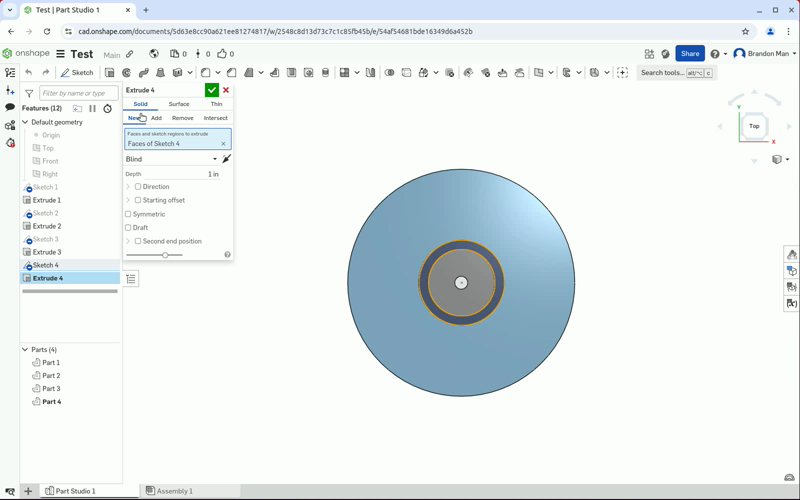
mouse_move(137, 120)
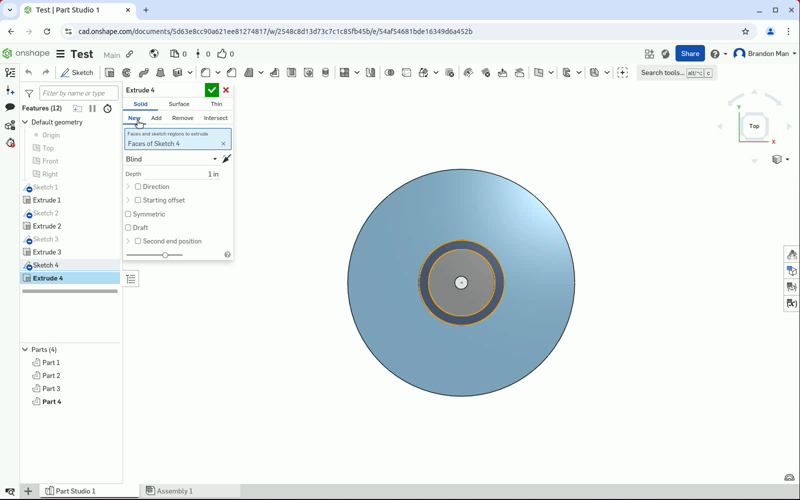
click(137, 120)
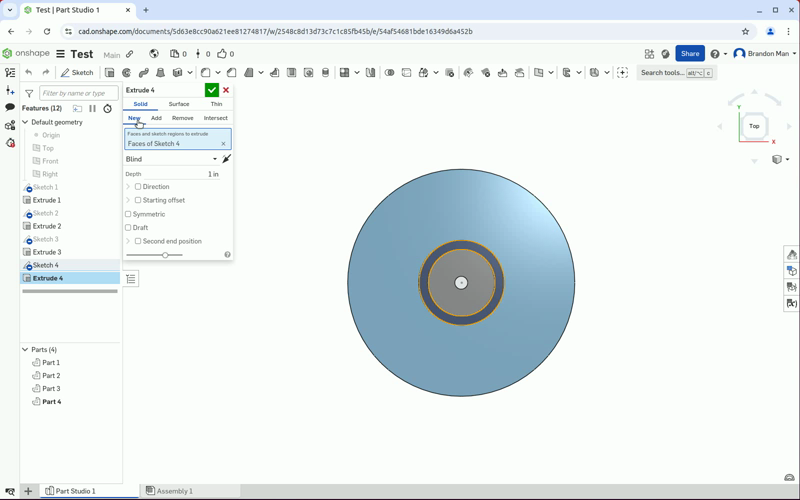
key(tab, 4)
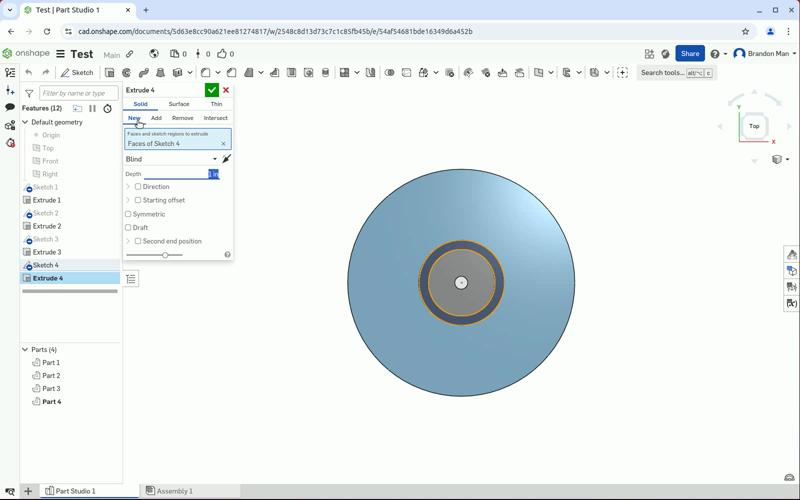
text(17.331)
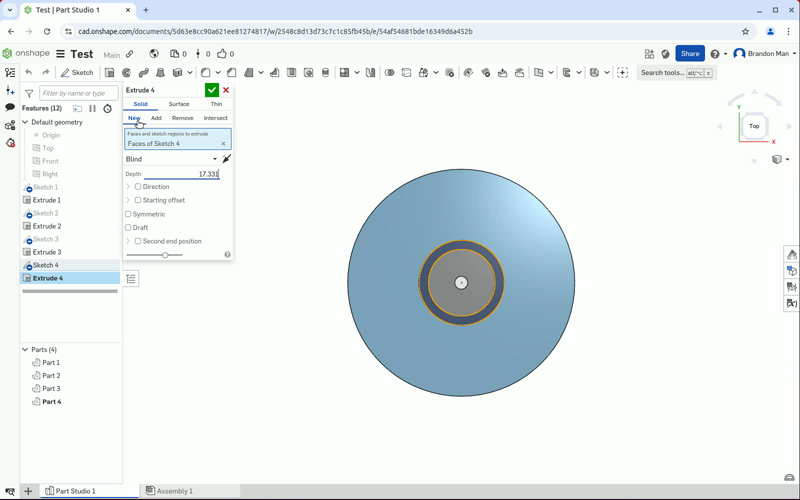
key(enter)
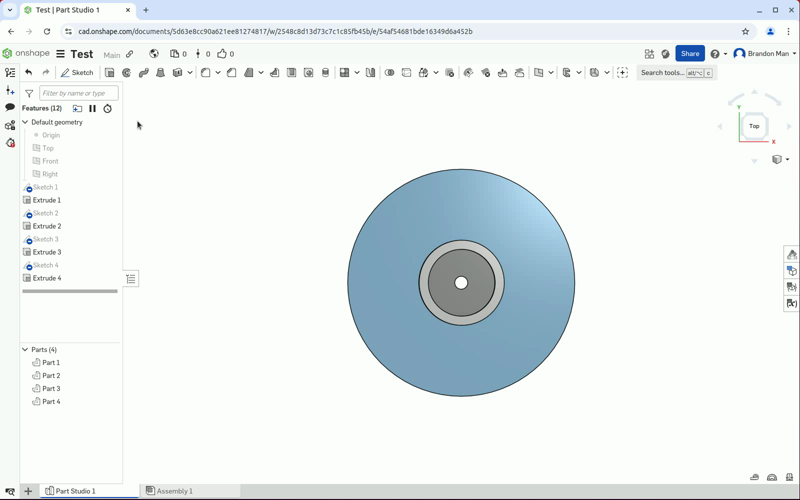
key(shift+h)
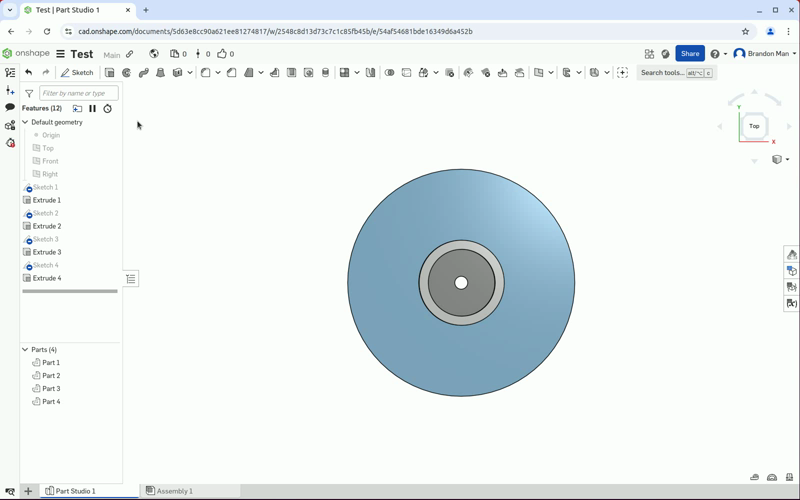
key(shift+h)
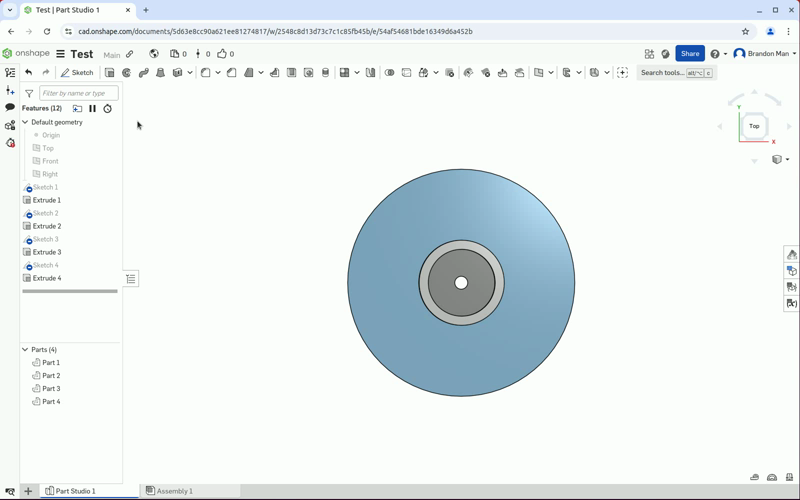
mouse_move(73, 189)
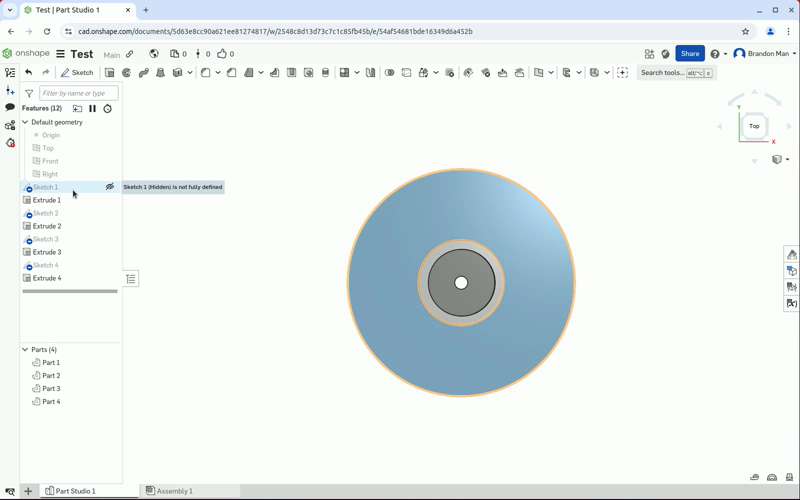
click(73, 189)
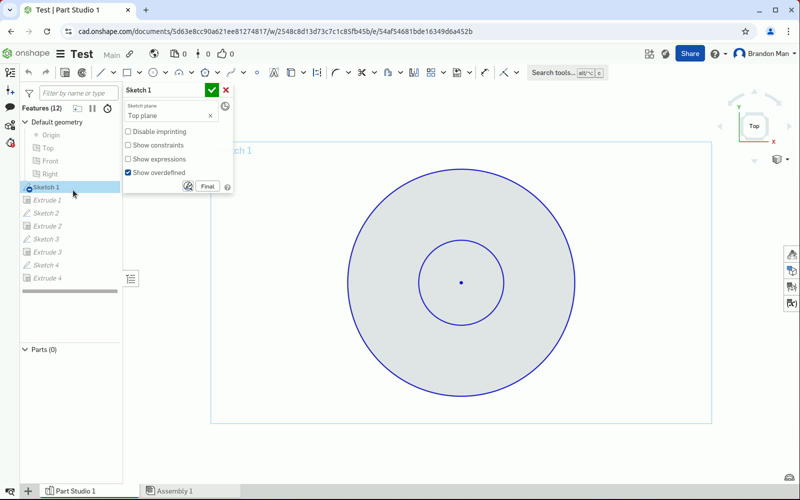
mouse_move(229, 92)
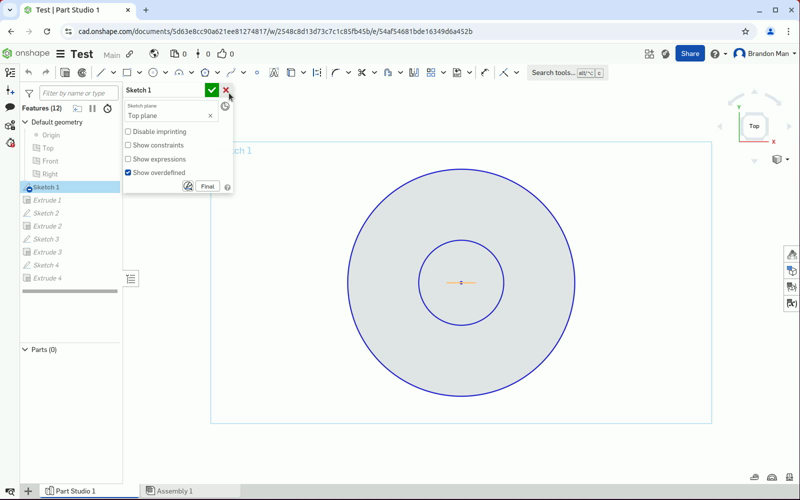
click(229, 92)
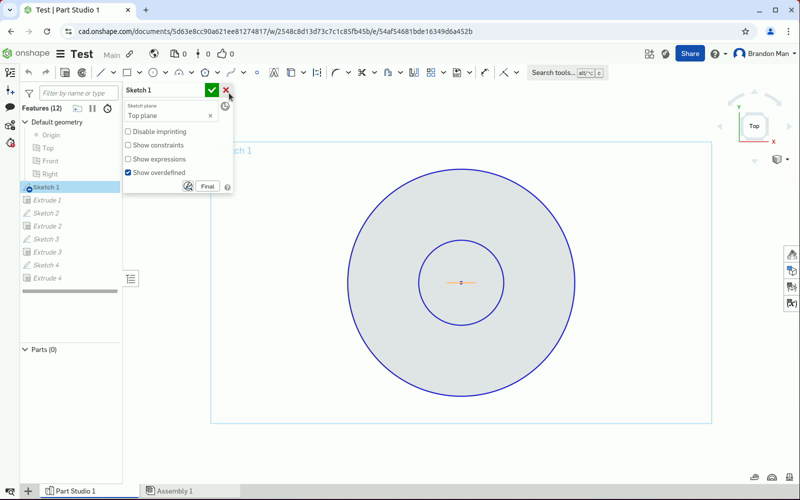
key(shift+s)
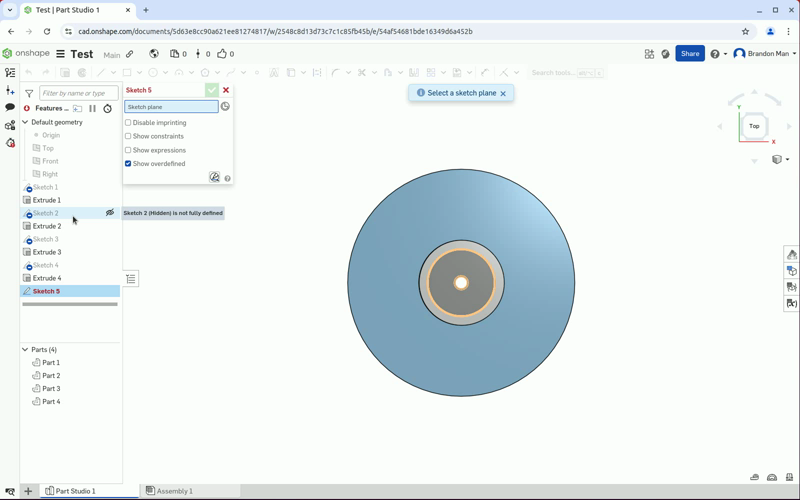
scroll(3)
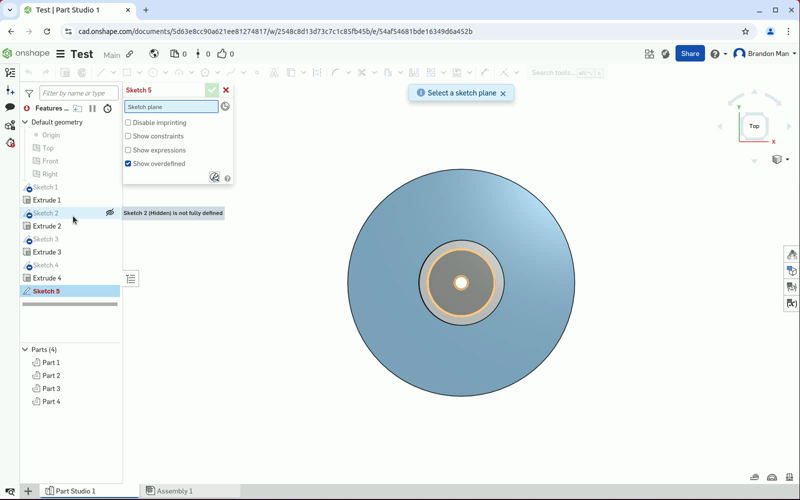
mouse_move(73, 150)
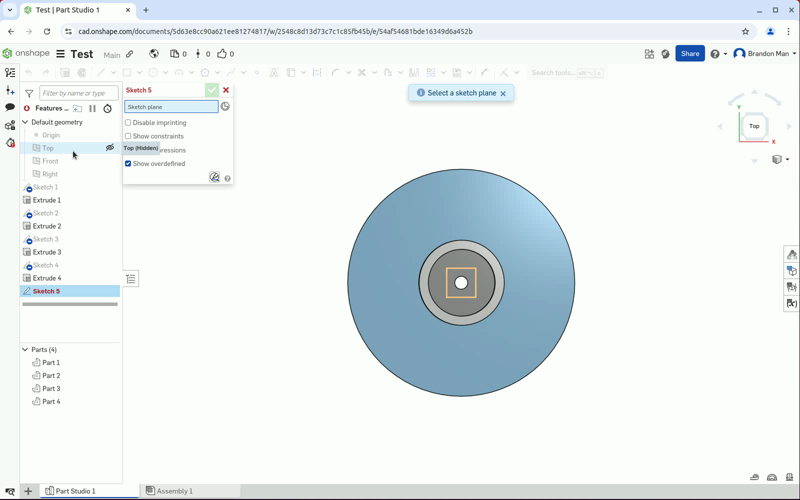
click(73, 150)
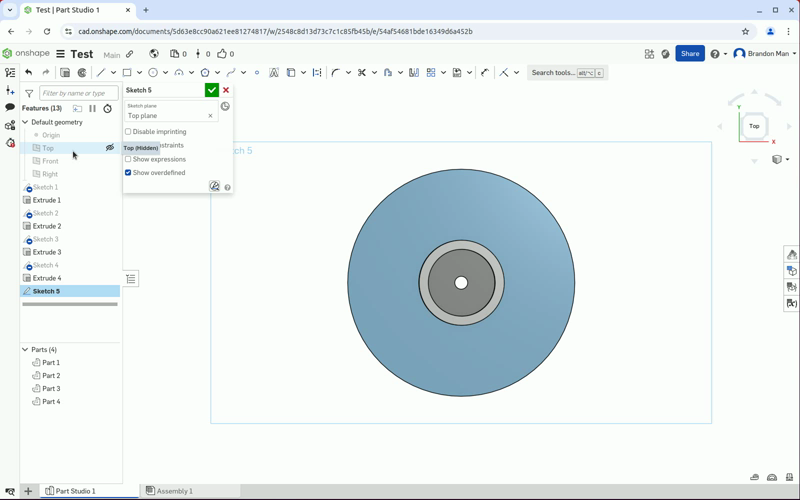
mouse_move(73, 352)
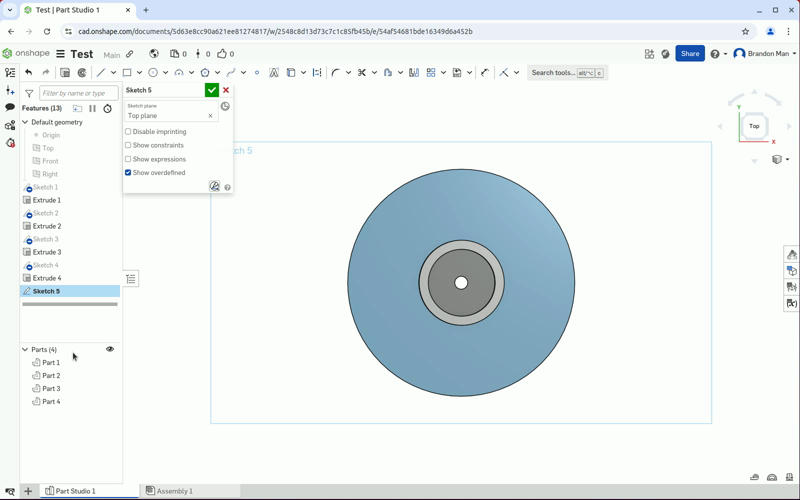
key(y)
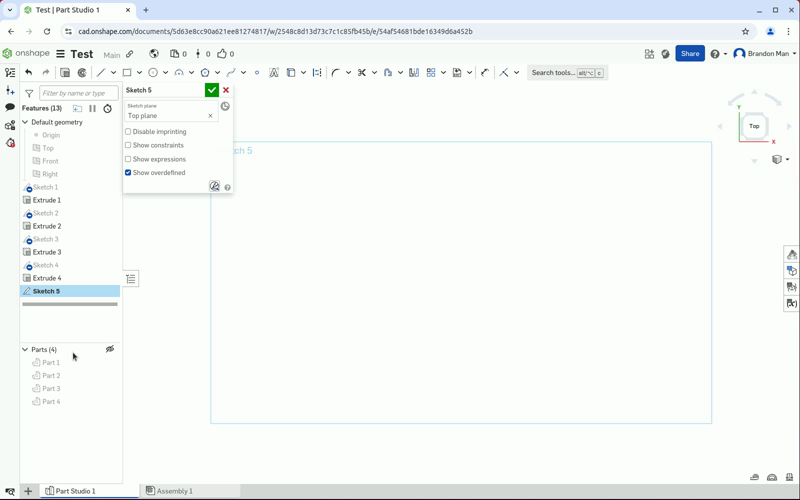
key(c)
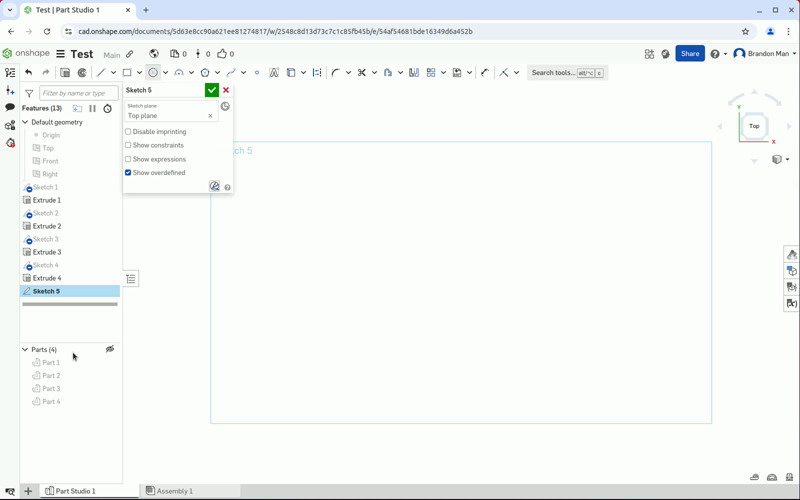
key_down(shift)
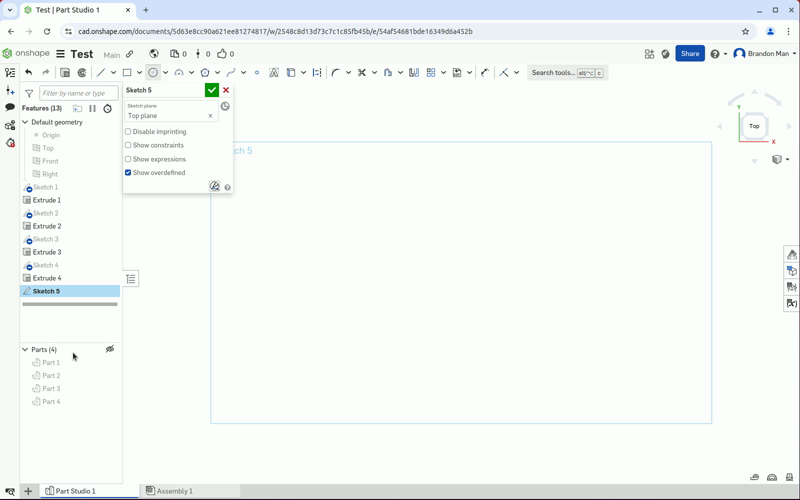
mouse_move(461, 282)
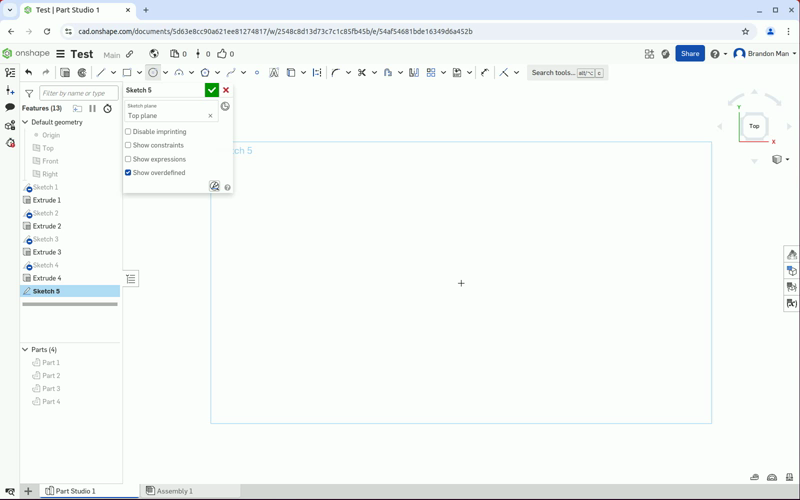
click(461, 282)
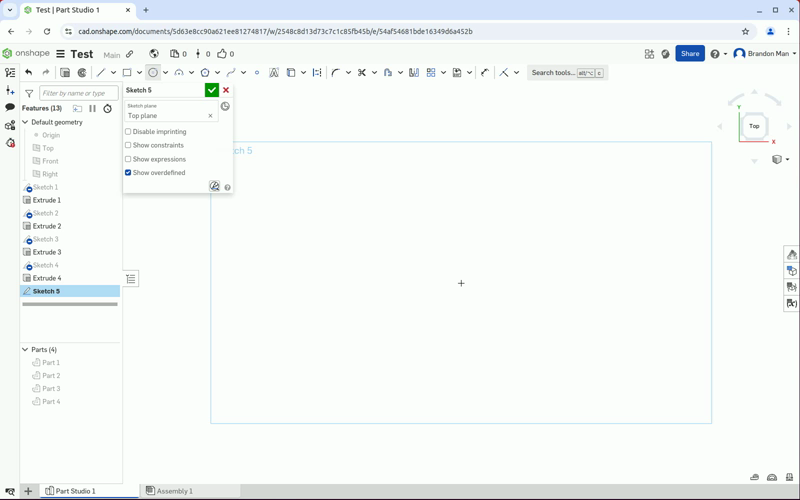
key_up(shift)
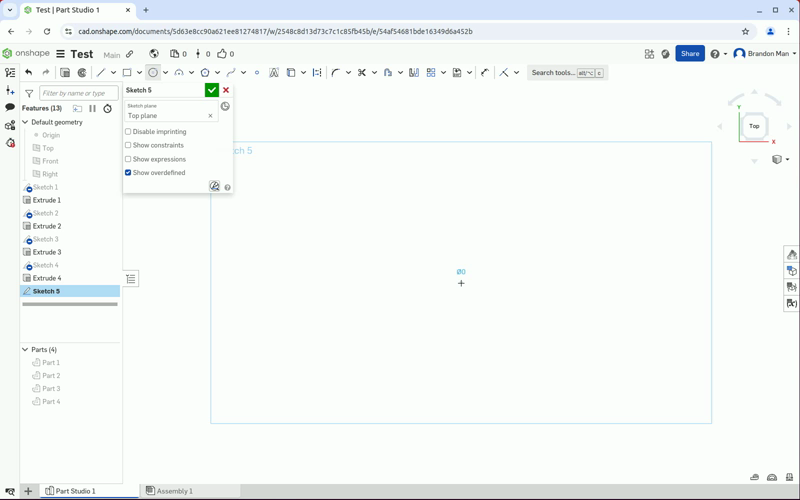
mouse_move(574, 282)
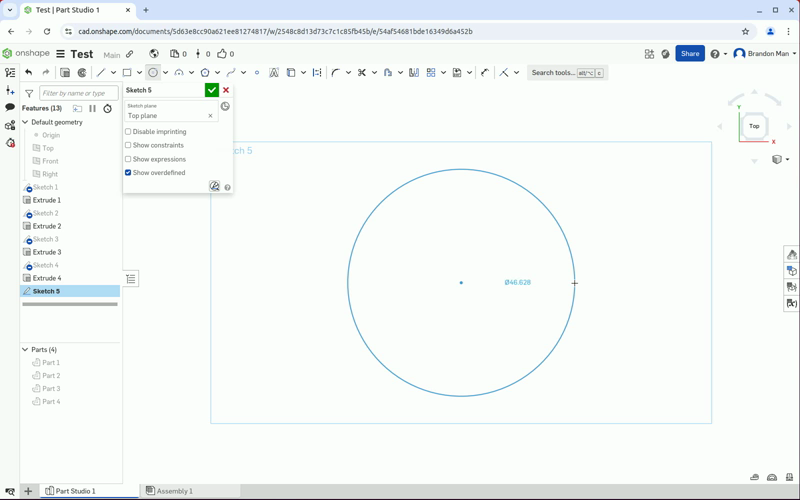
click(574, 282)
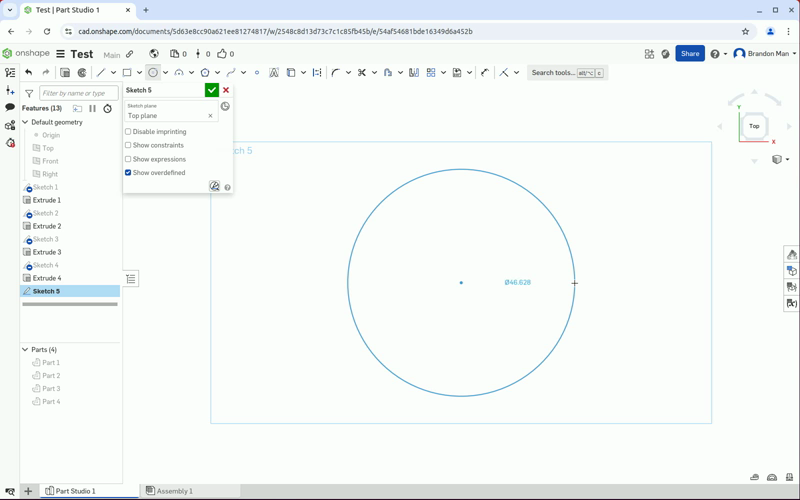
key(esc)
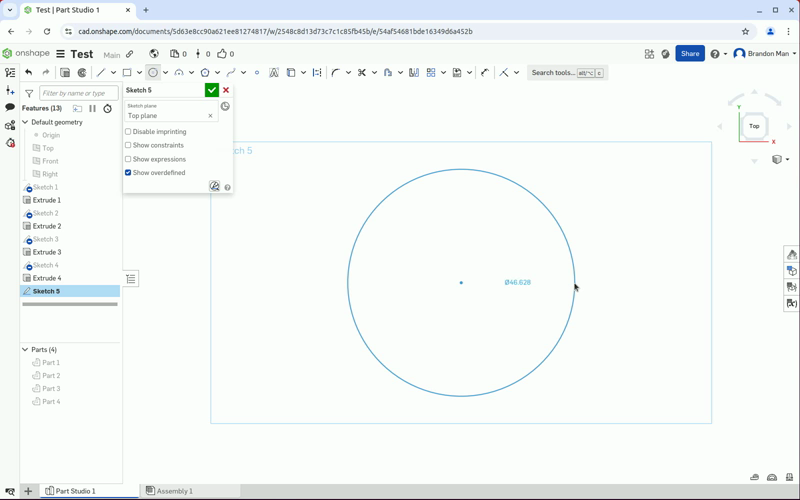
key(c)
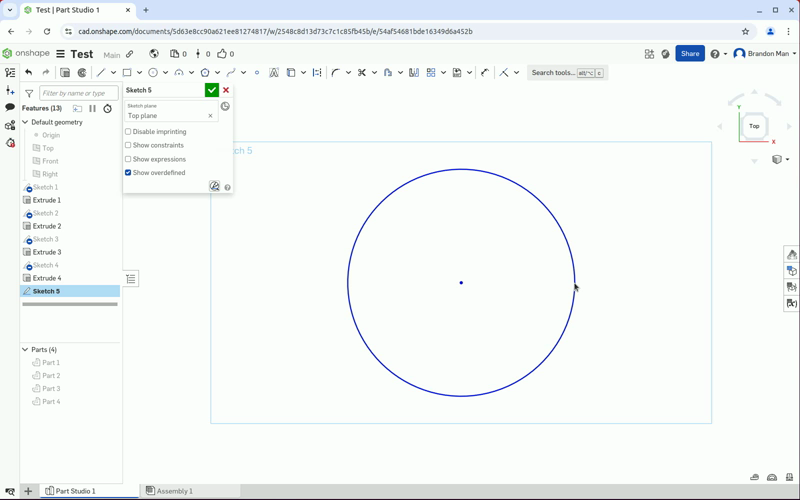
key_down(shift)
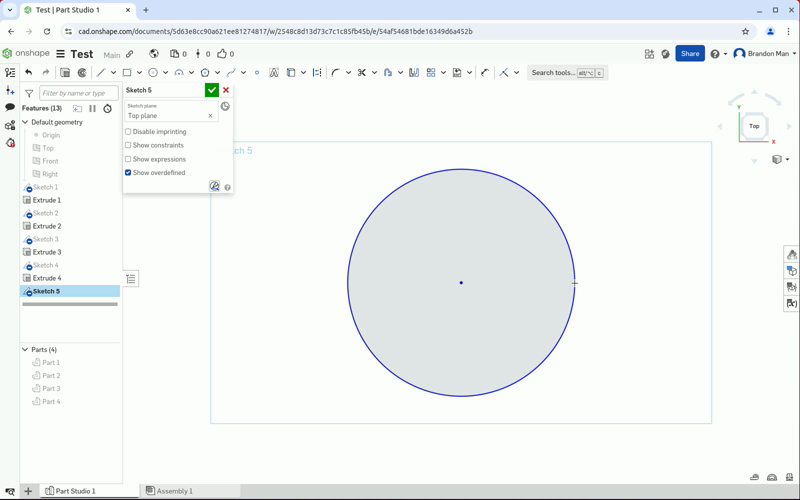
mouse_move(461, 282)
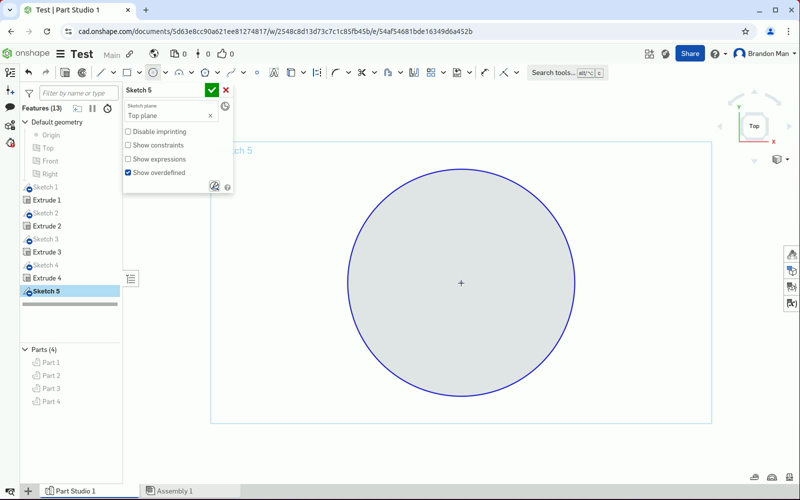
click(461, 282)
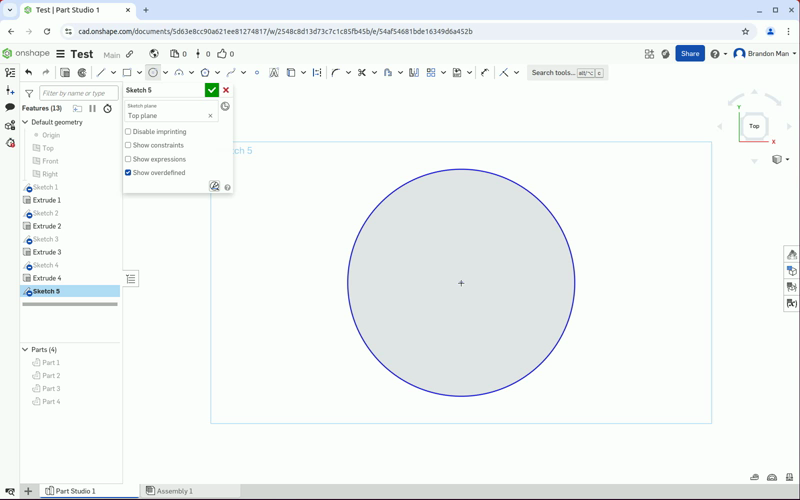
key_up(shift)
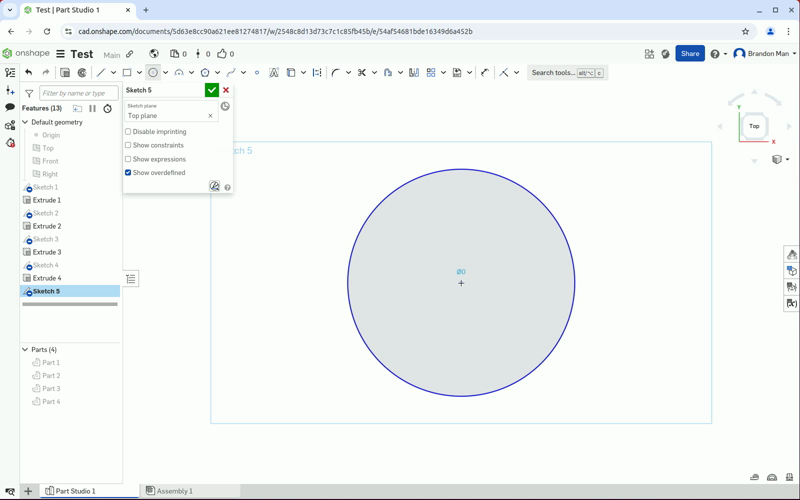
mouse_move(503, 282)
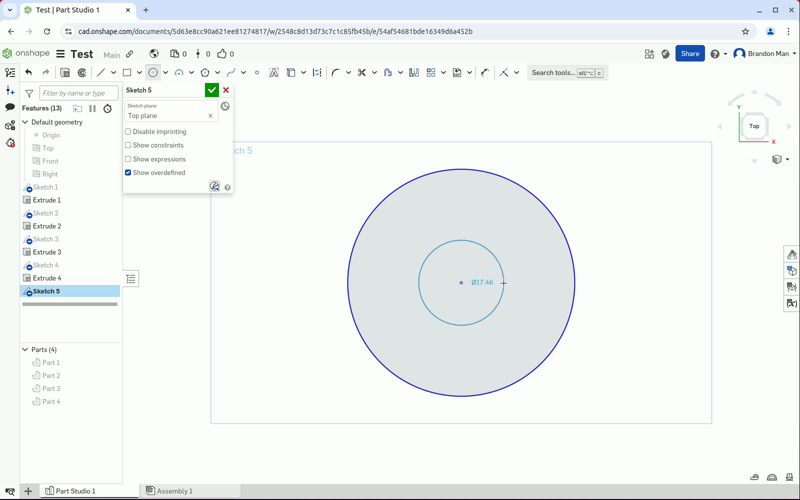
click(503, 282)
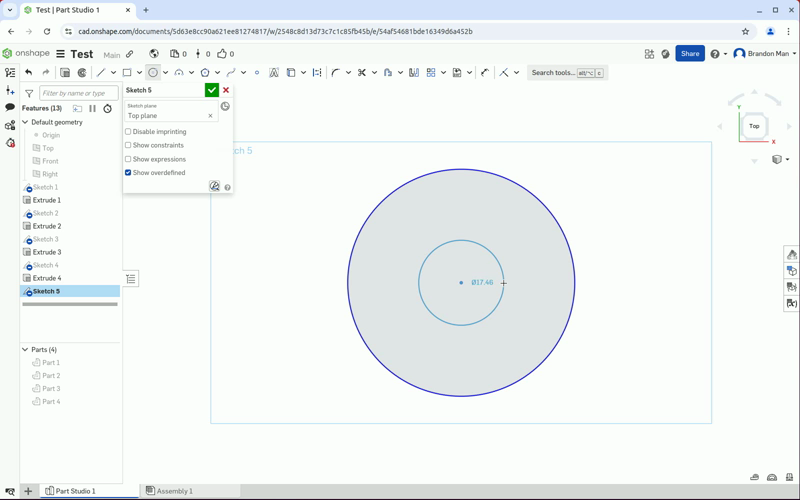
key(esc)
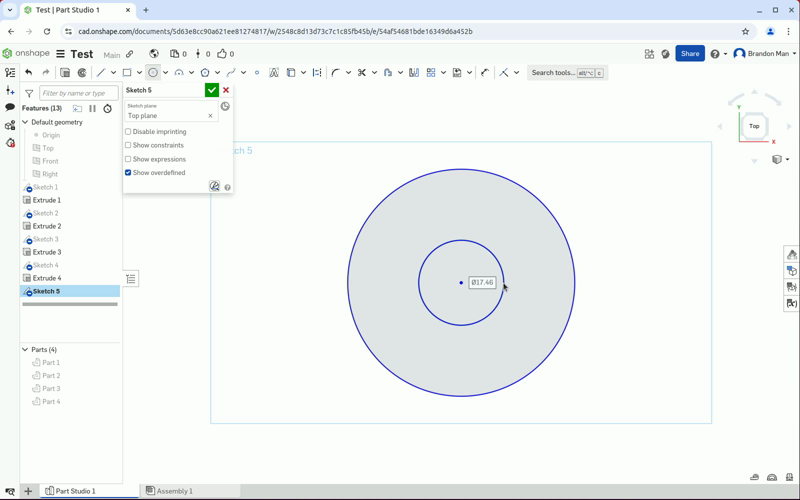
mouse_move(452, 362)
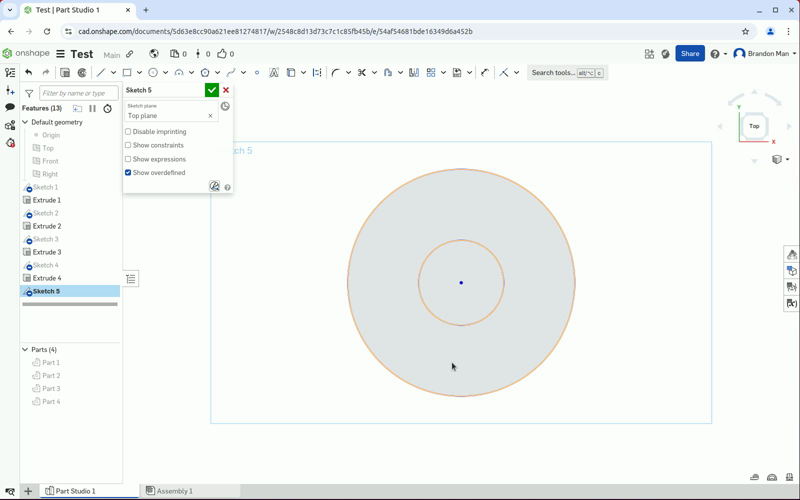
click(452, 362)
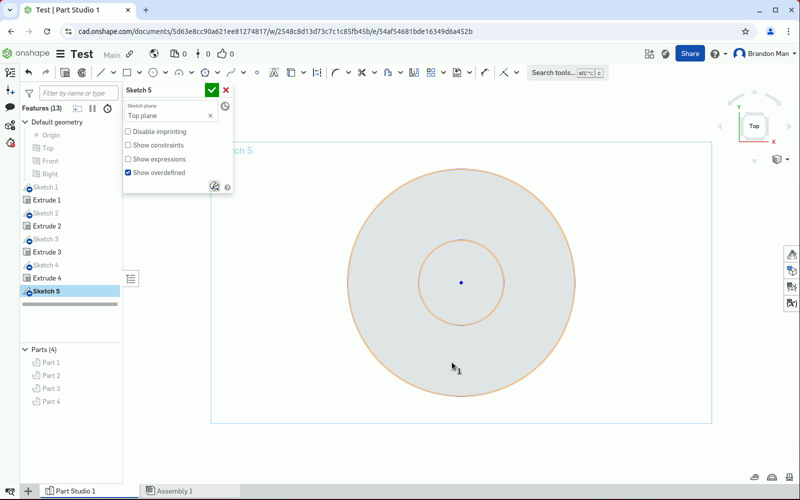
mouse_move(73, 352)
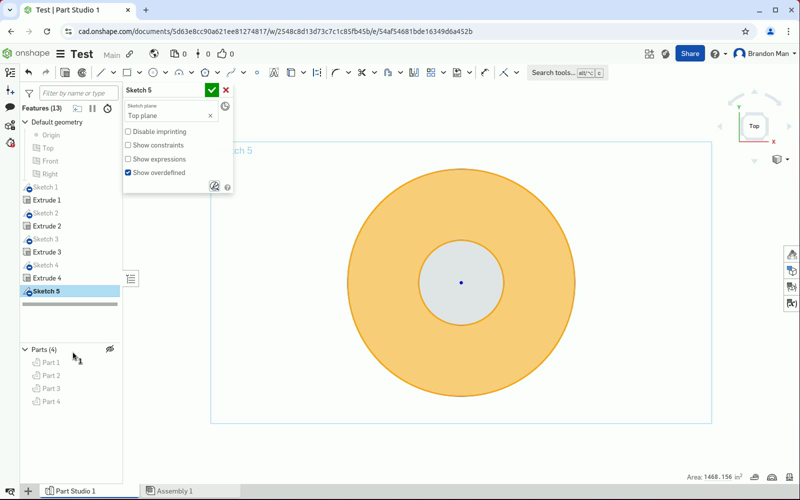
key(shift+y)
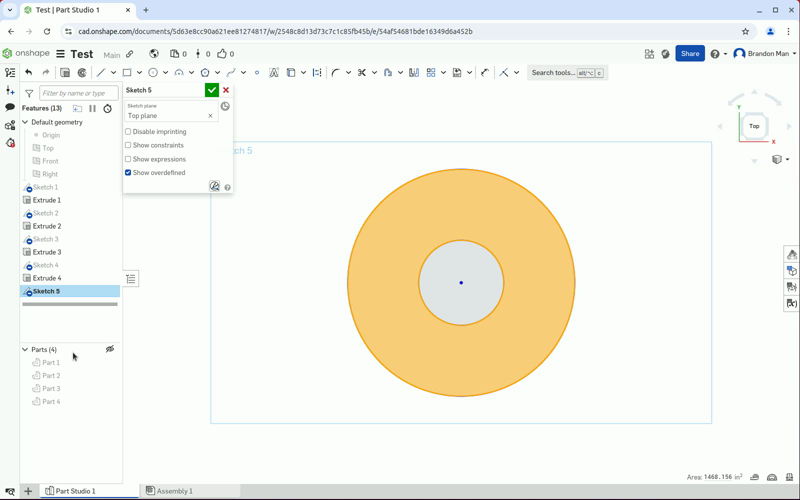
key(shift+e)
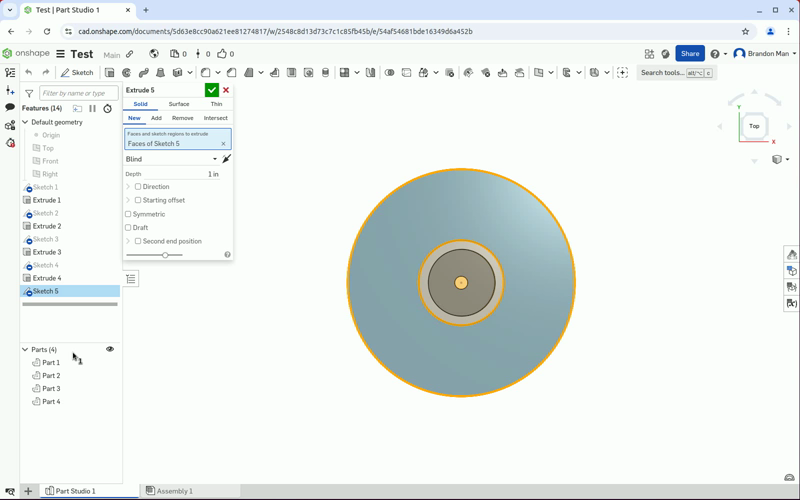
mouse_move(143, 106)
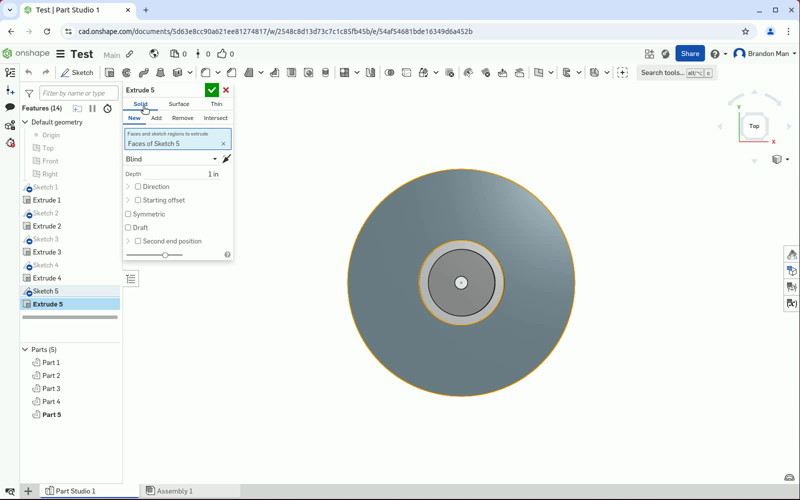
click(143, 106)
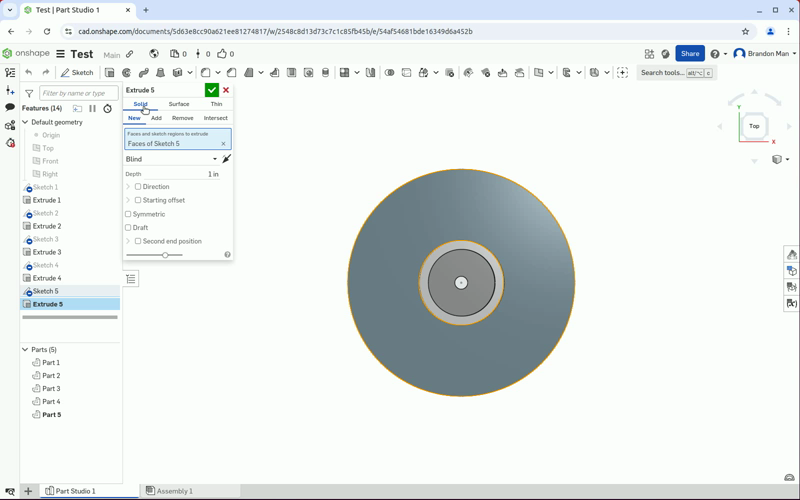
mouse_move(137, 120)
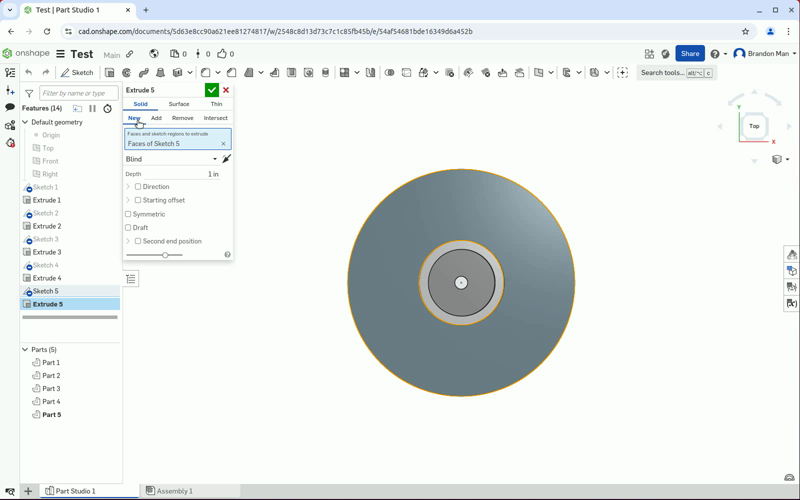
click(137, 120)
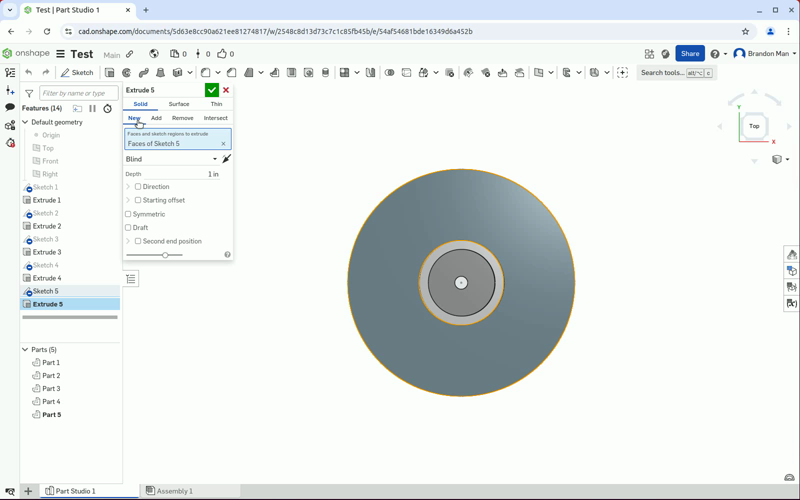
key(tab, 4)
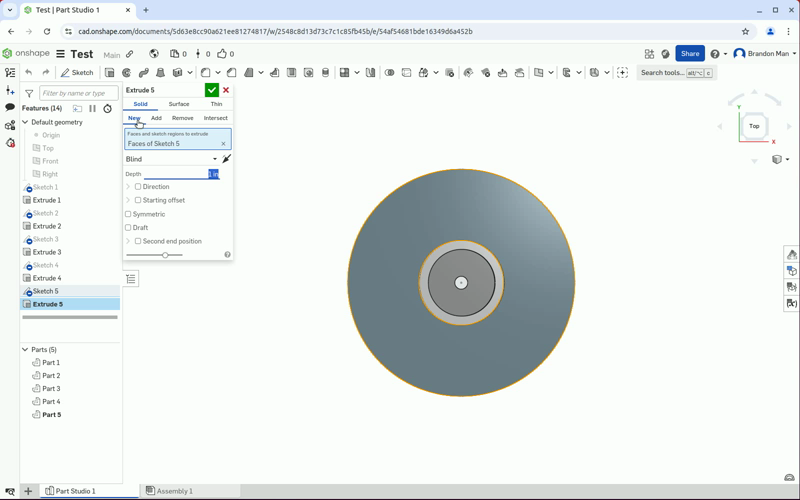
text(1.685)
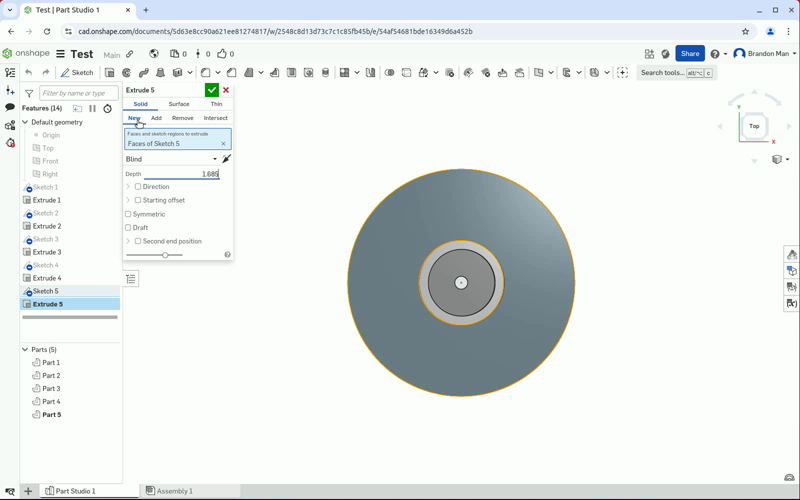
key(enter)
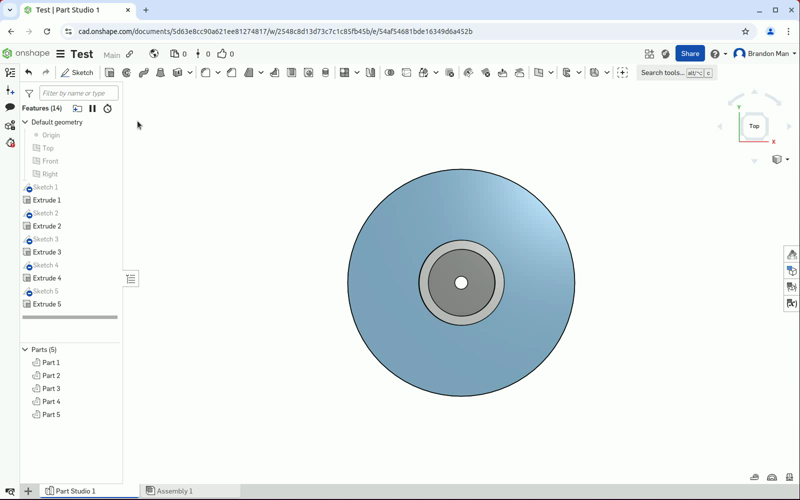
key(shift+h)
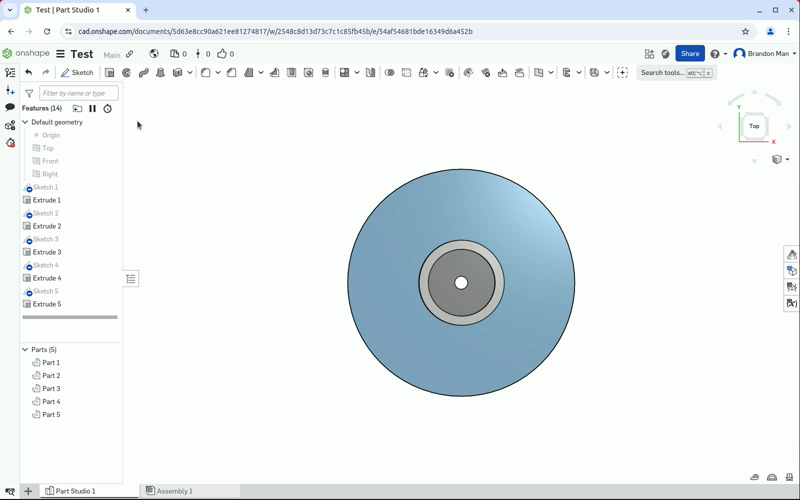
key(shift+h)
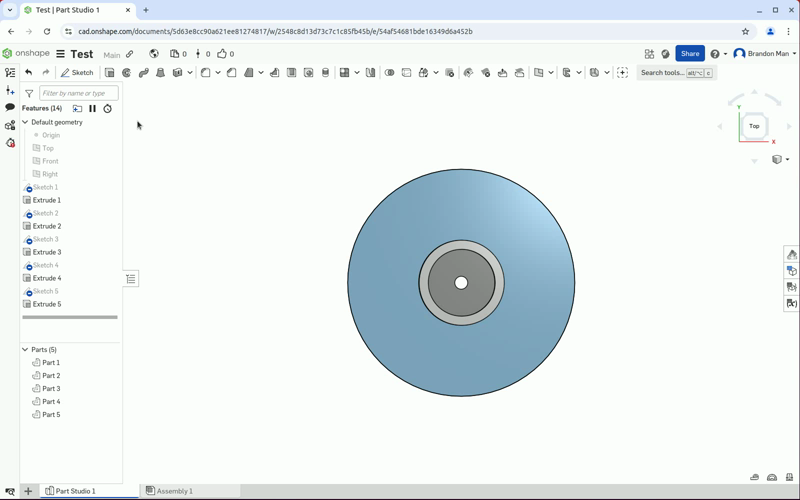
key(shift+7)
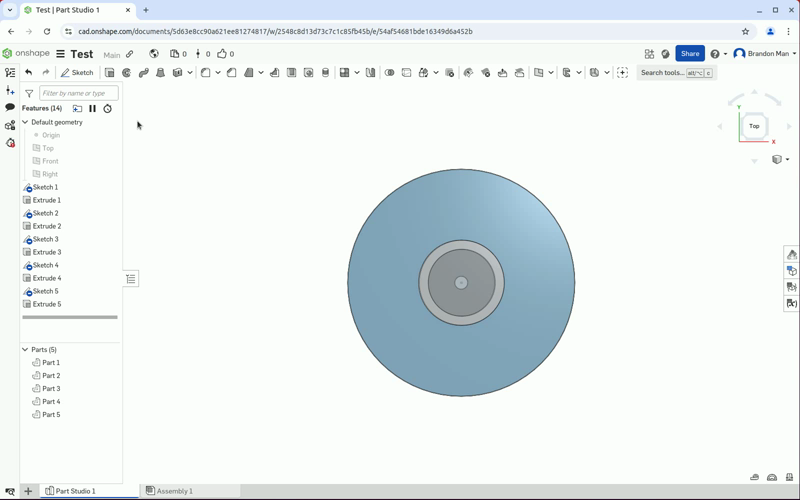
key(up, 3)
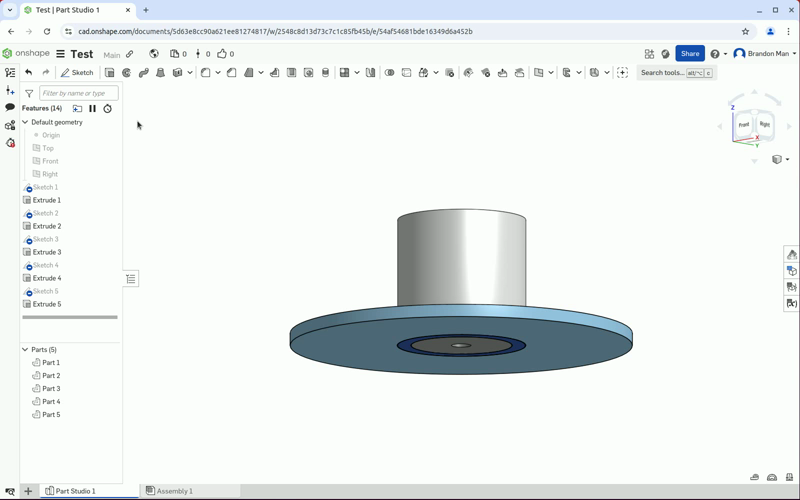
key(left, 3)
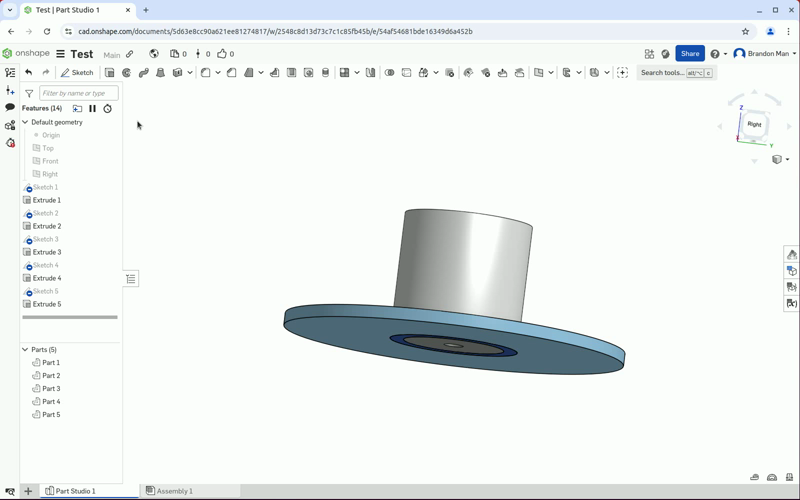
key(right, 3)
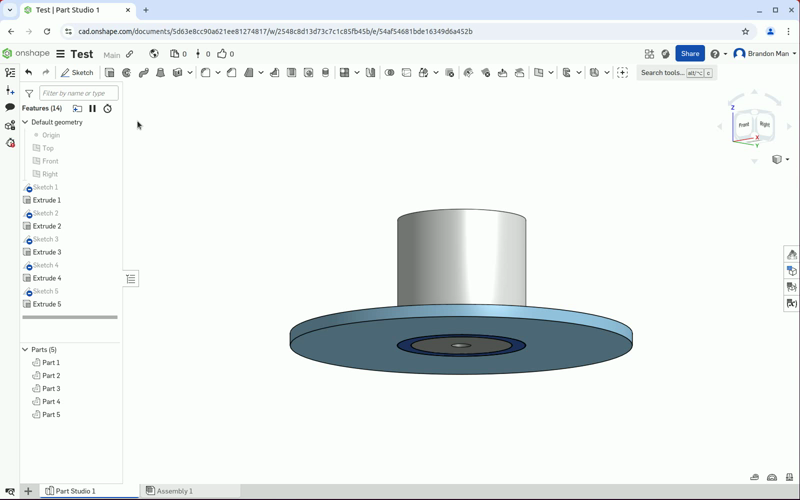
key(down, 3)
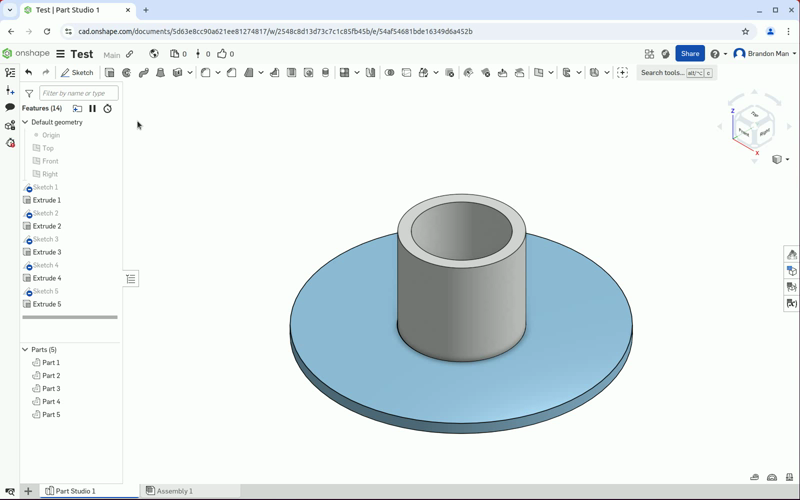
mouse_move(73, 189)
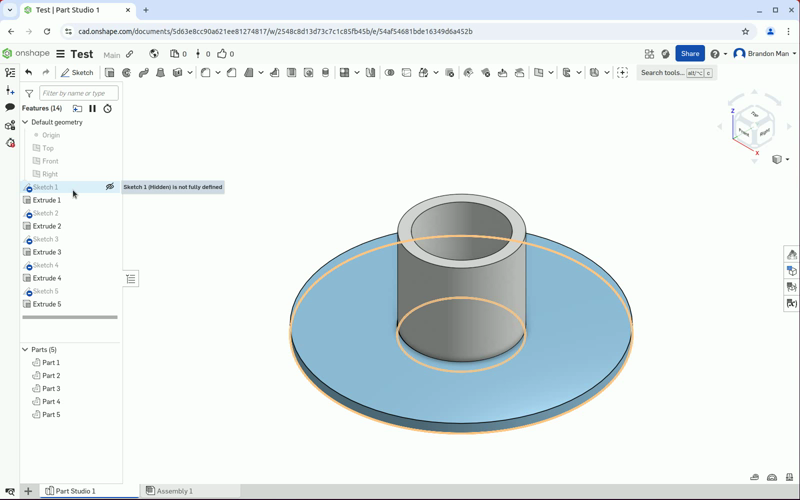
click(73, 189)